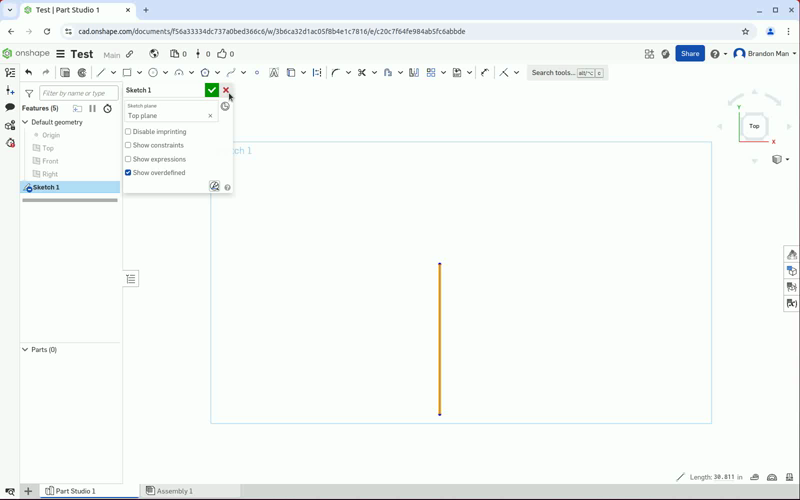
key(shift+h)
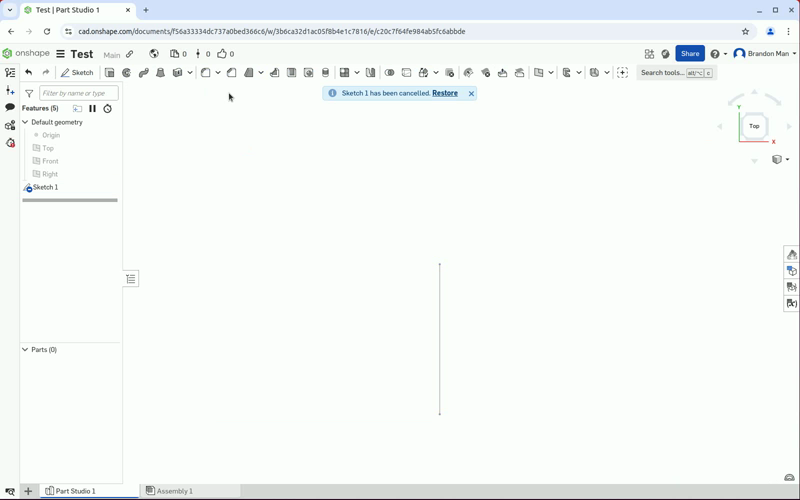
key(shift+s)
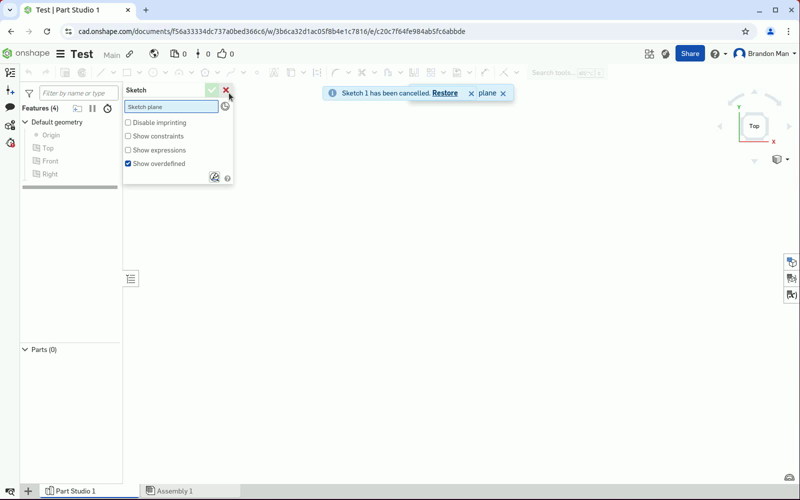
mouse_move(73, 150)
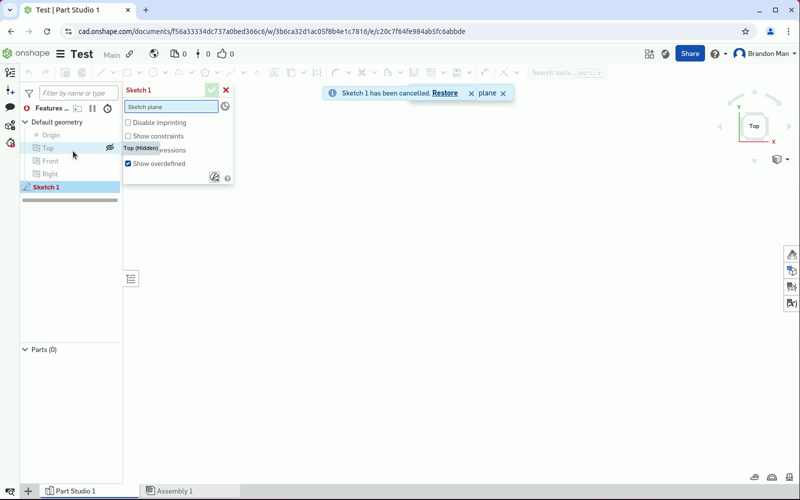
click(73, 150)
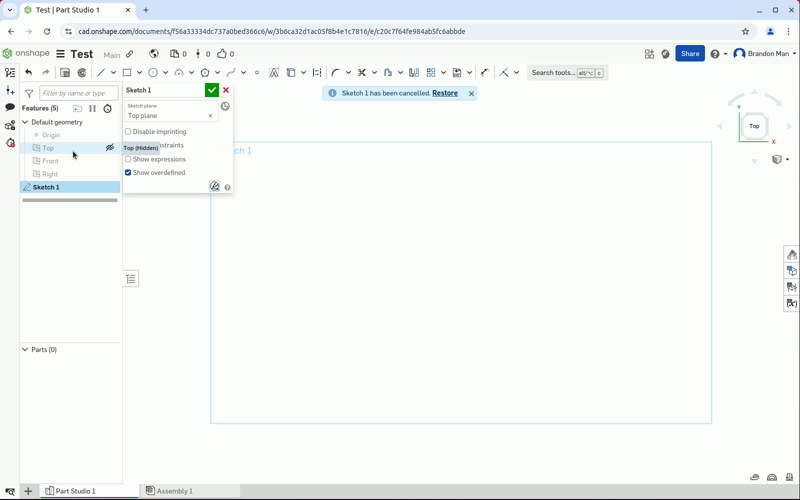
mouse_move(73, 352)
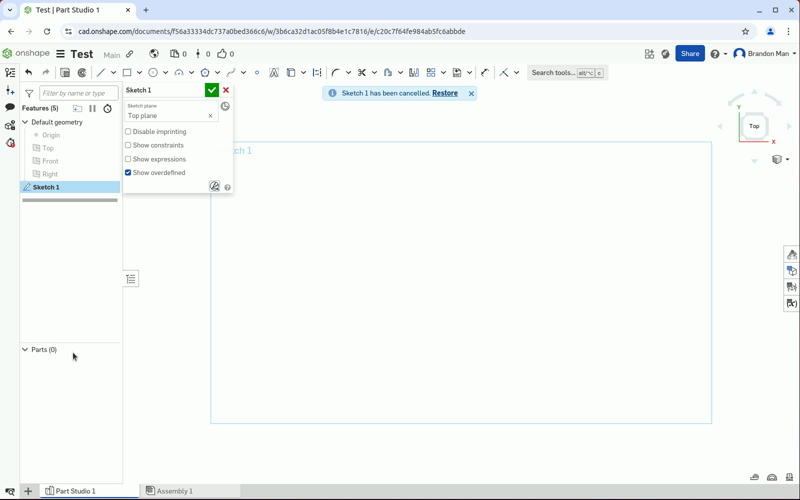
key(y)
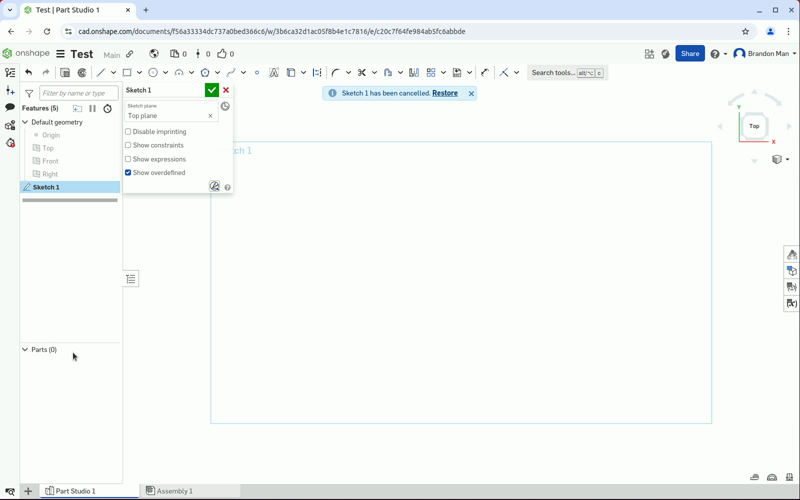
key(c)
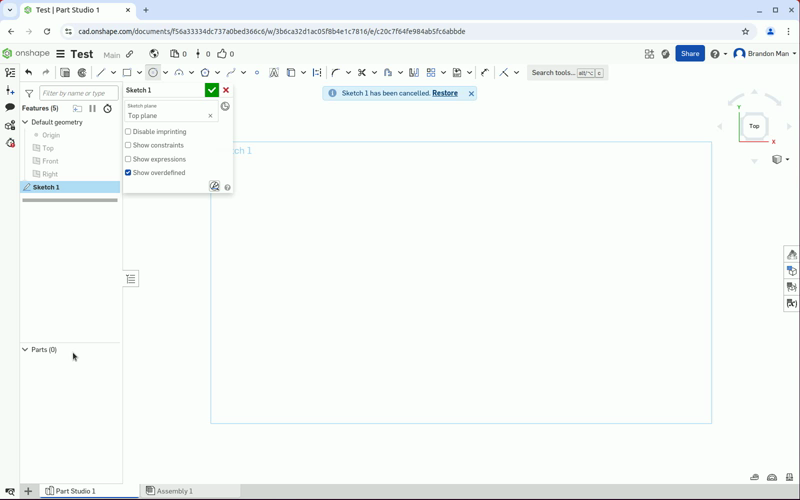
key_down(shift)
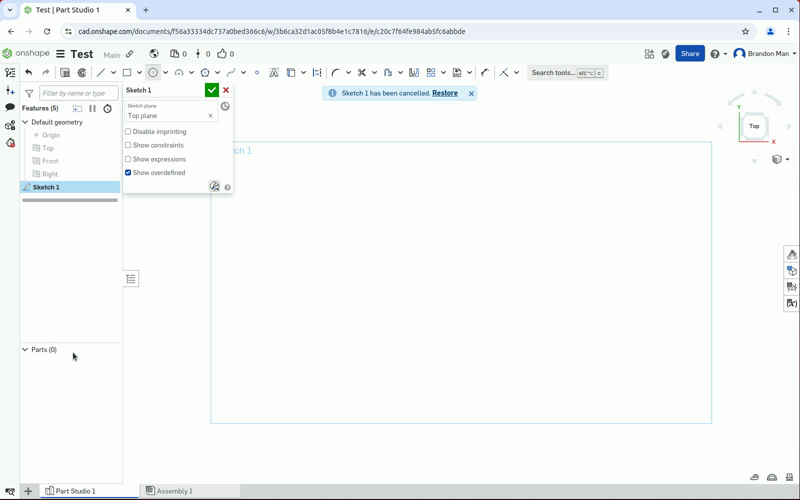
mouse_move(461, 282)
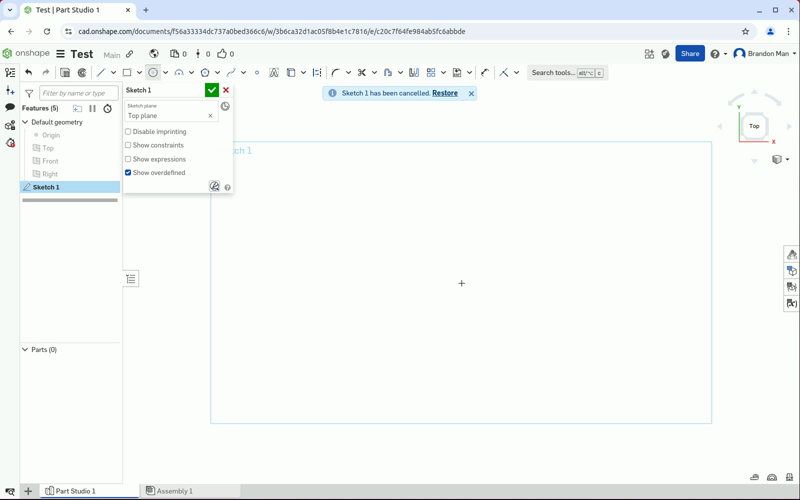
click(461, 282)
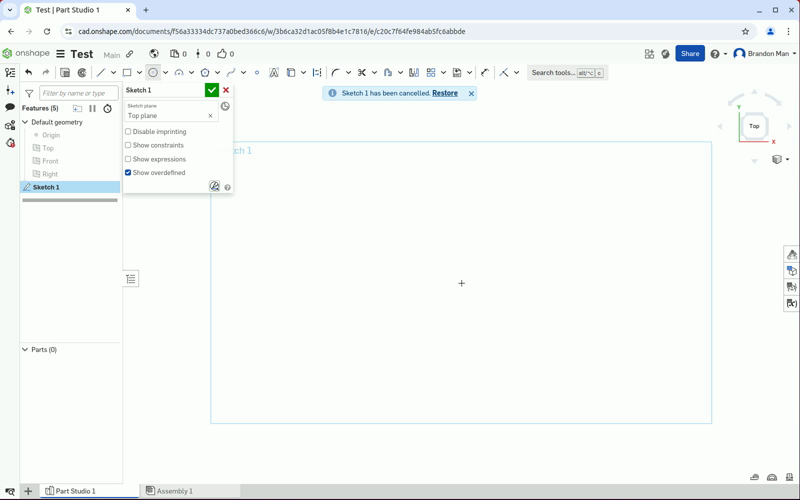
key_up(shift)
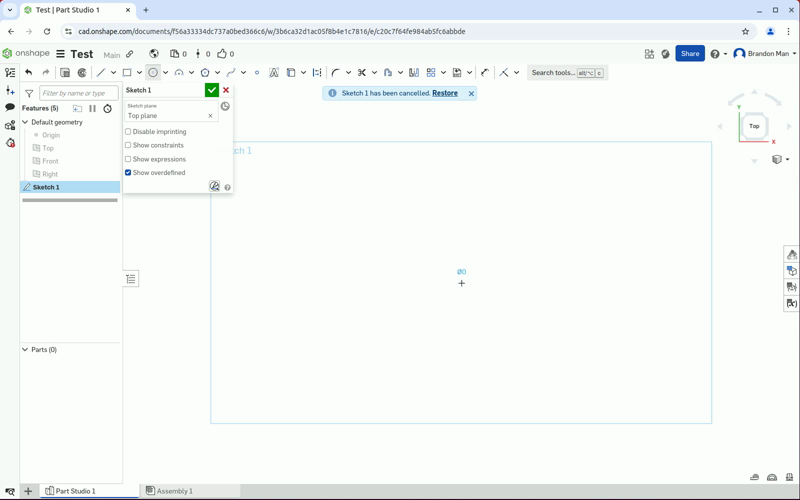
mouse_move(468, 282)
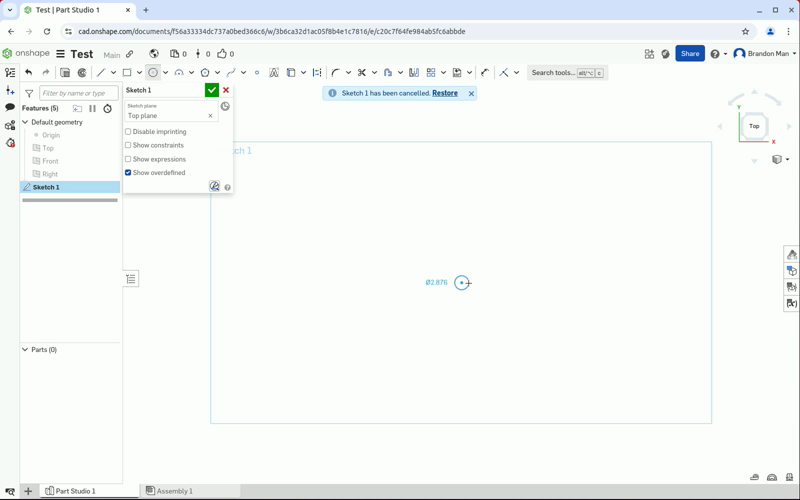
click(468, 282)
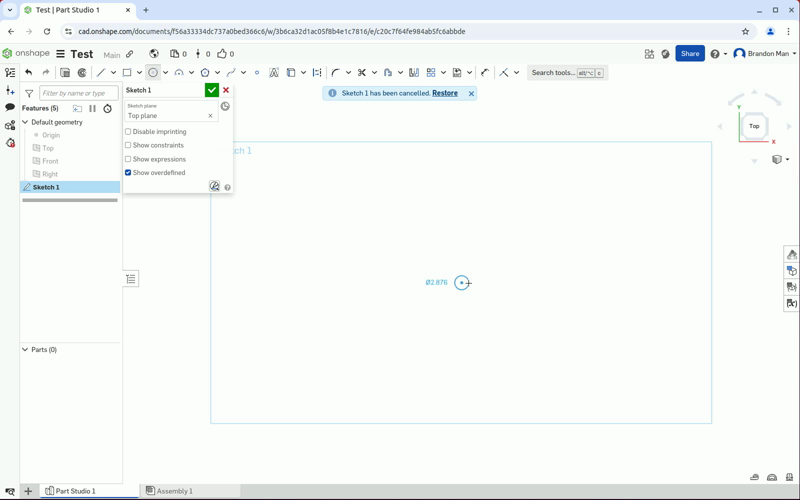
key(esc)
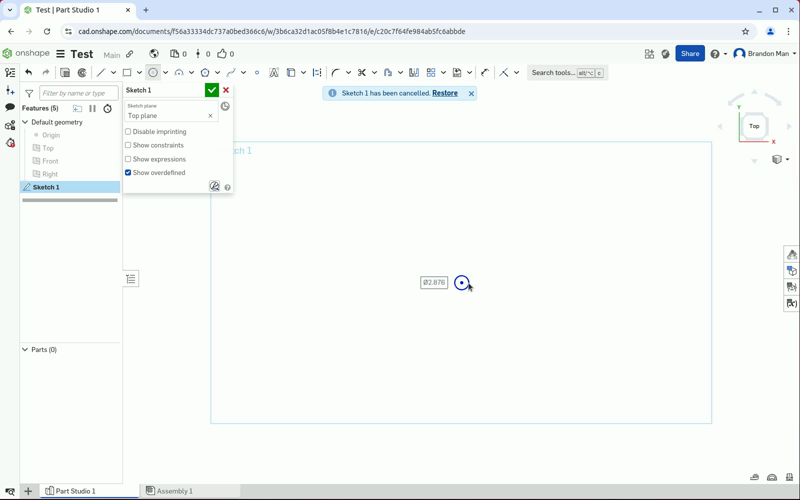
key(c)
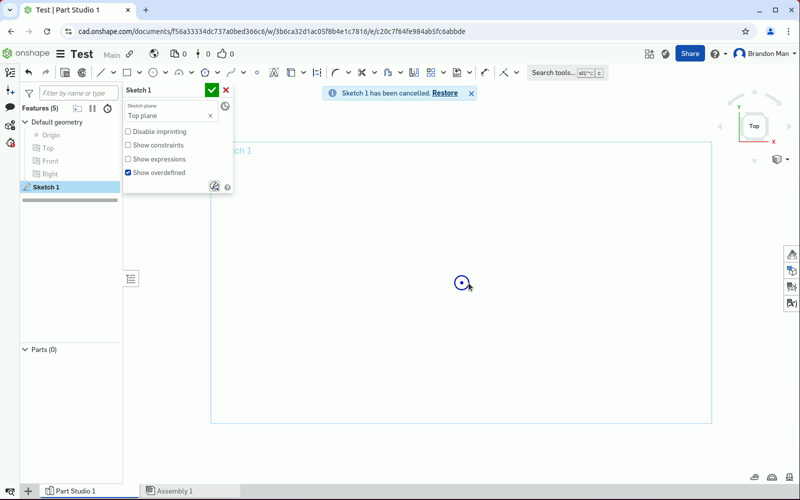
key_down(shift)
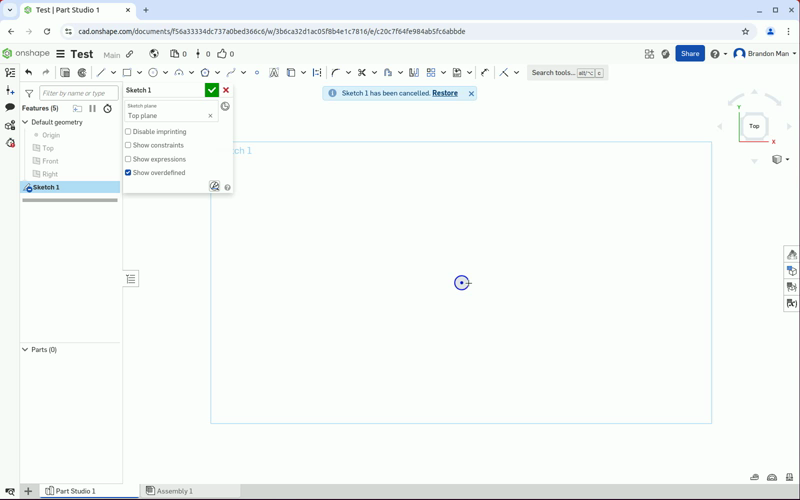
mouse_move(461, 282)
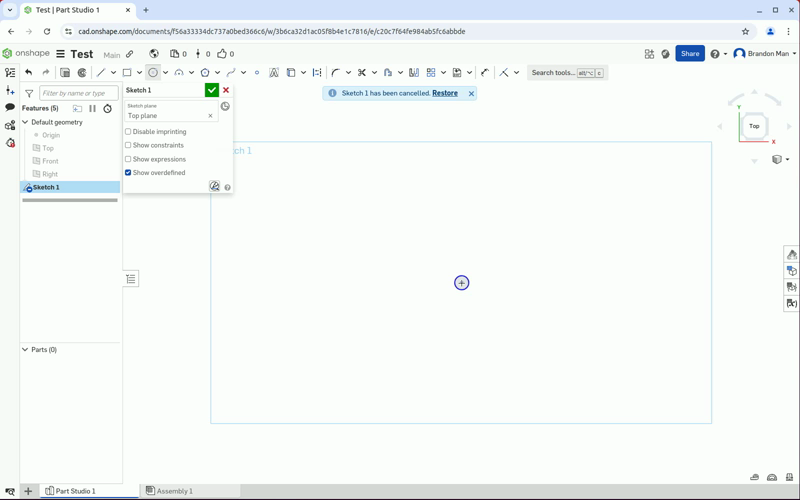
click(461, 282)
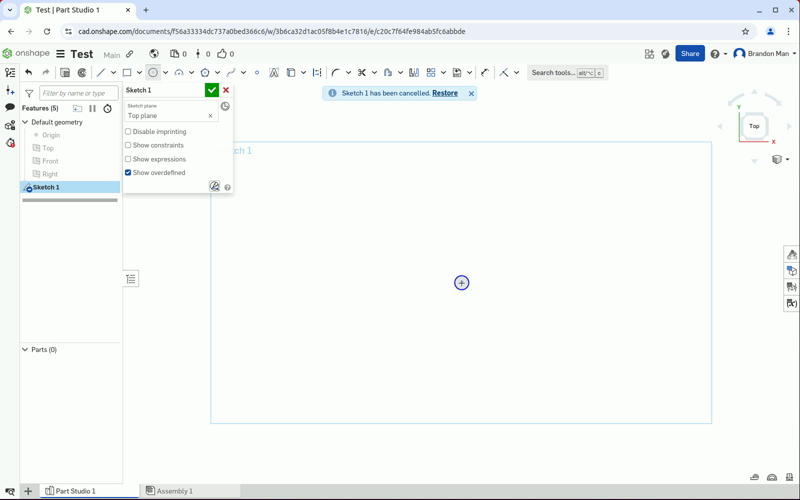
key_up(shift)
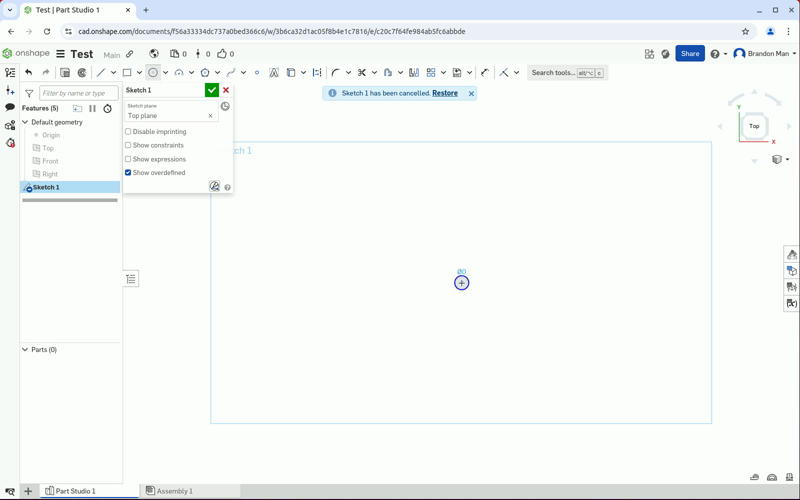
mouse_move(464, 282)
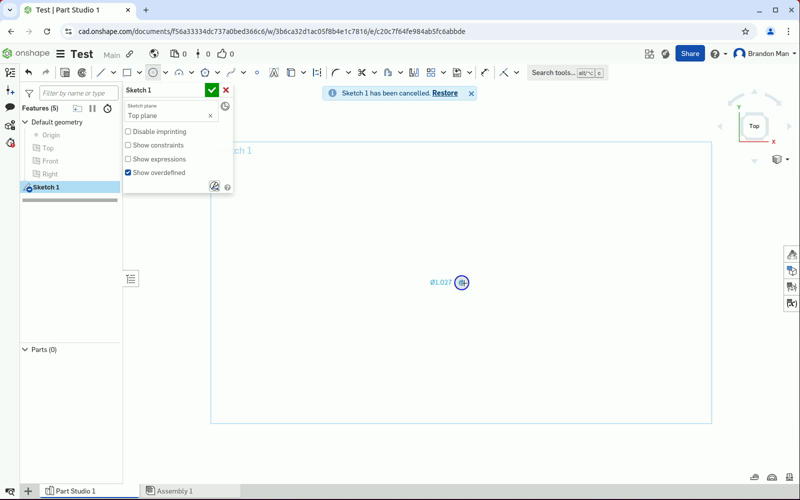
scroll(6)
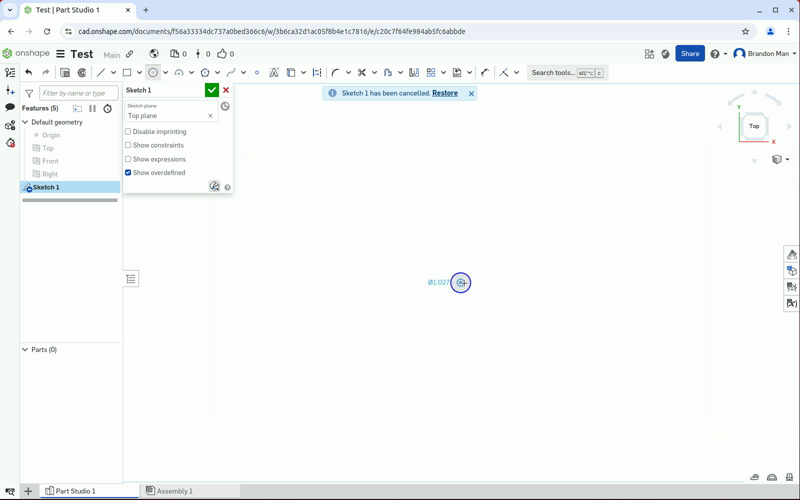
scroll(6)
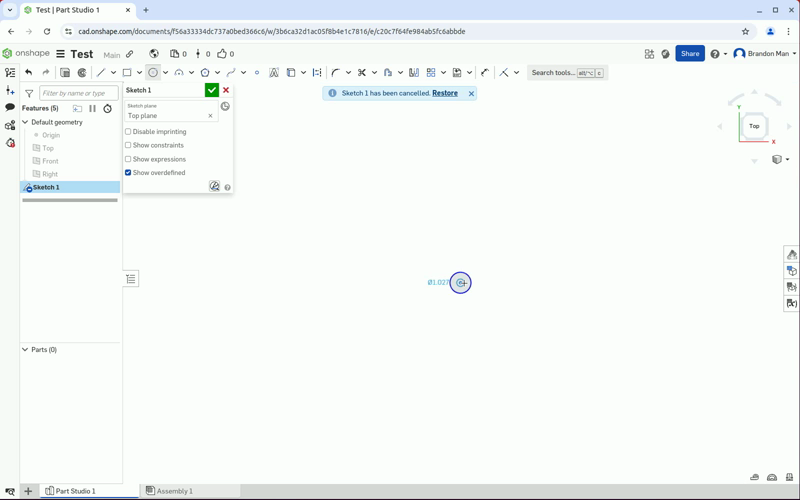
scroll(6)
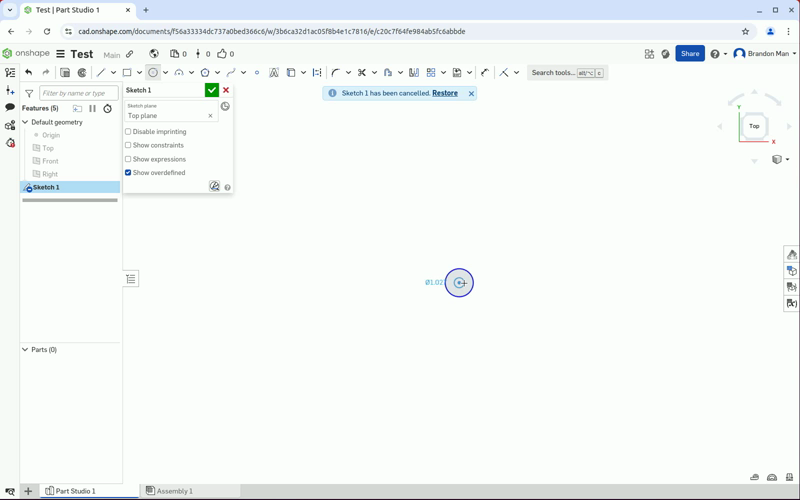
scroll(6)
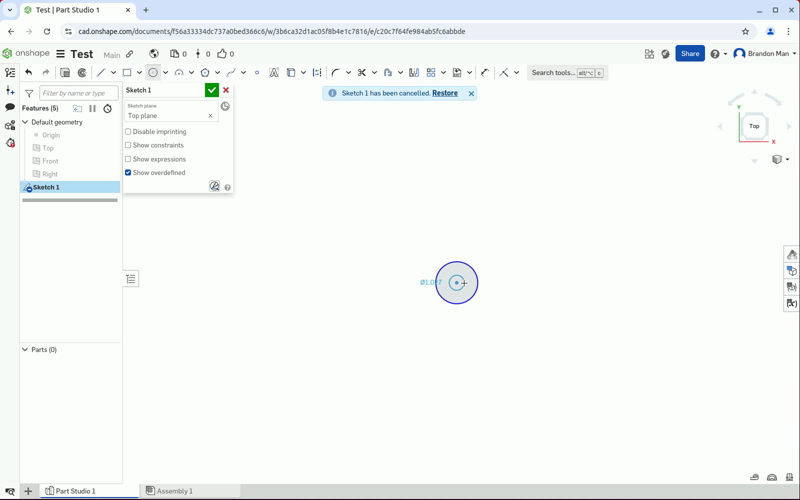
scroll(6)
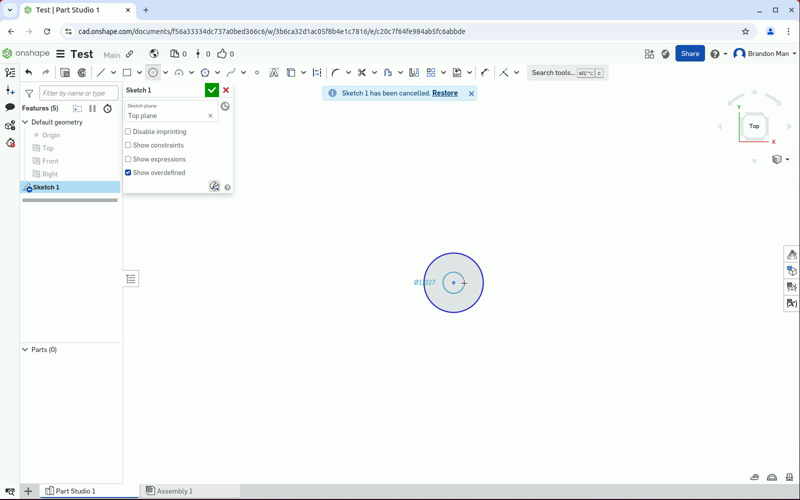
scroll(6)
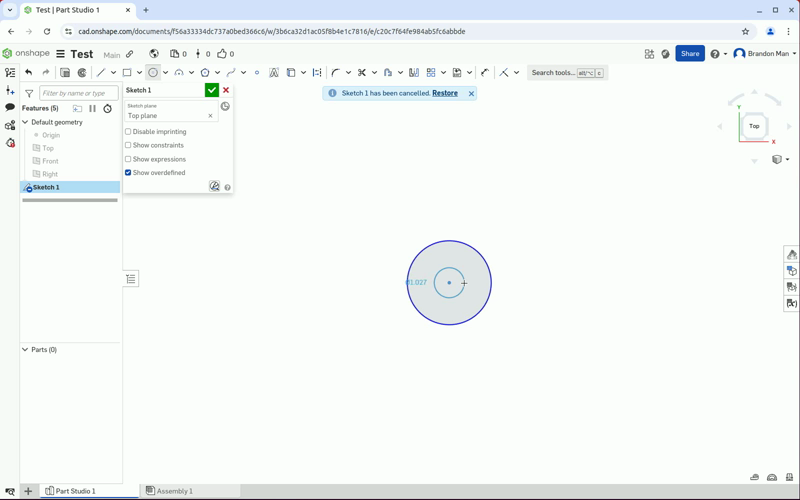
scroll(6)
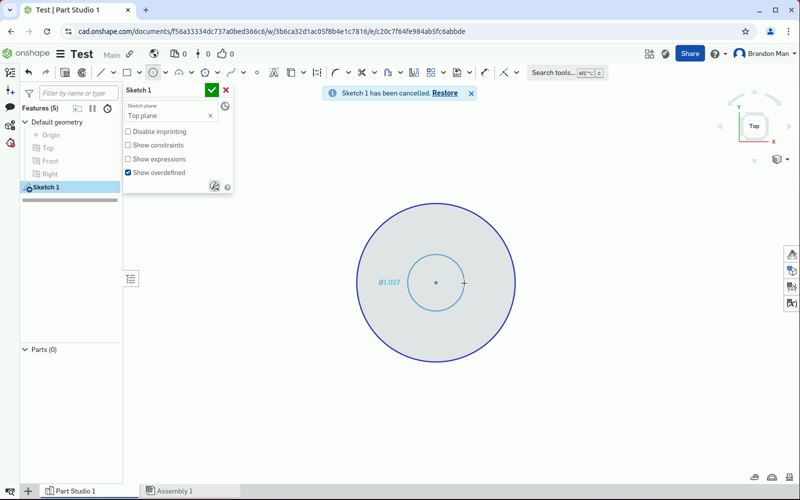
click(464, 282)
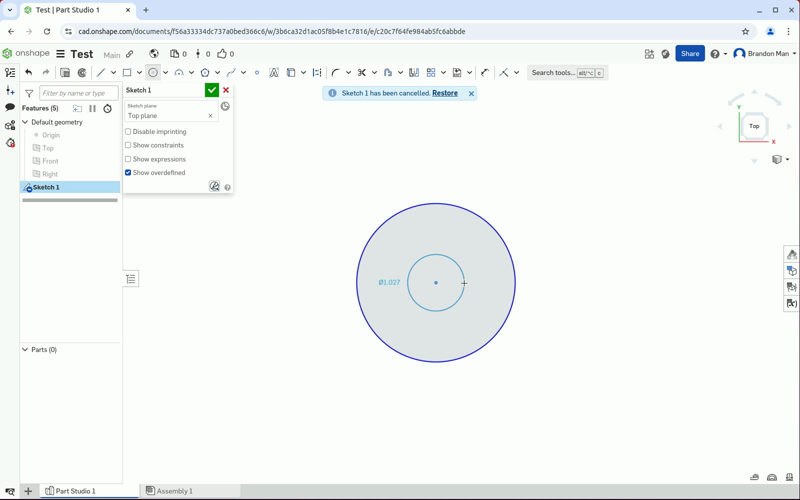
scroll(-6)
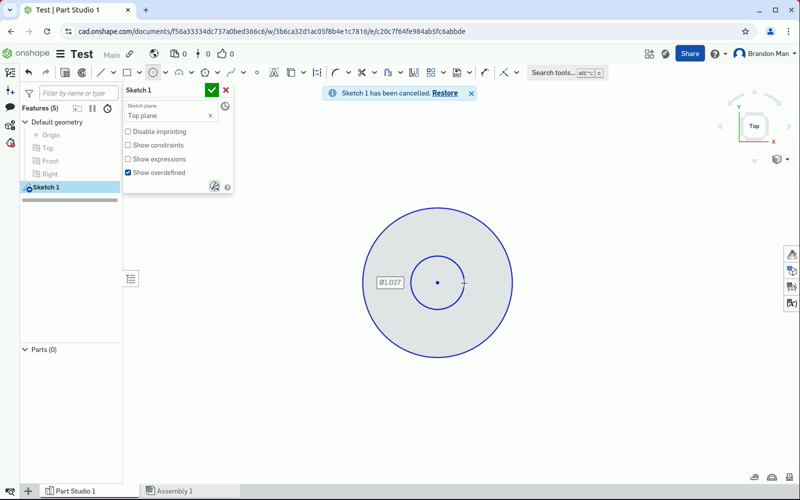
scroll(-6)
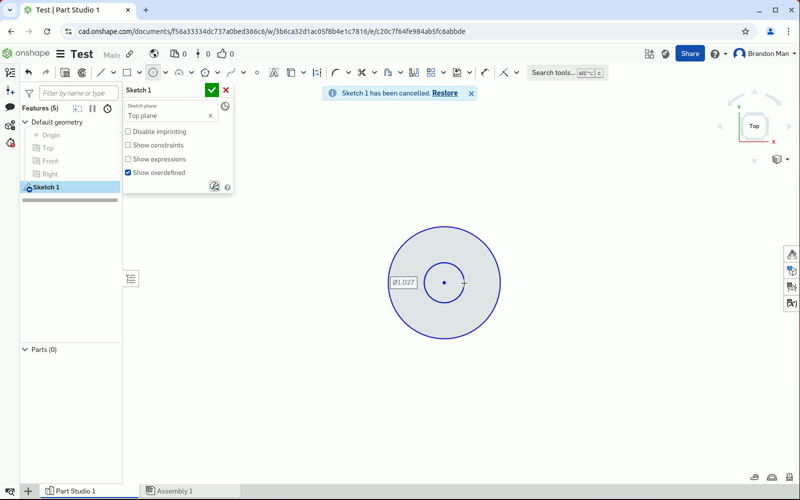
scroll(-6)
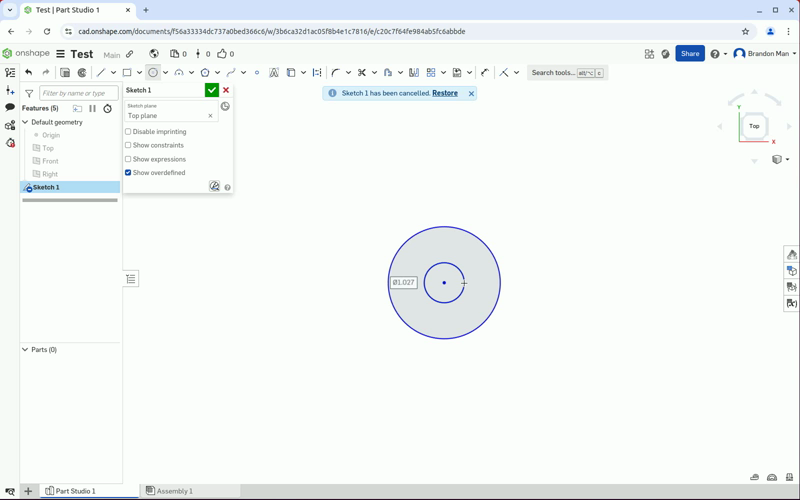
scroll(-6)
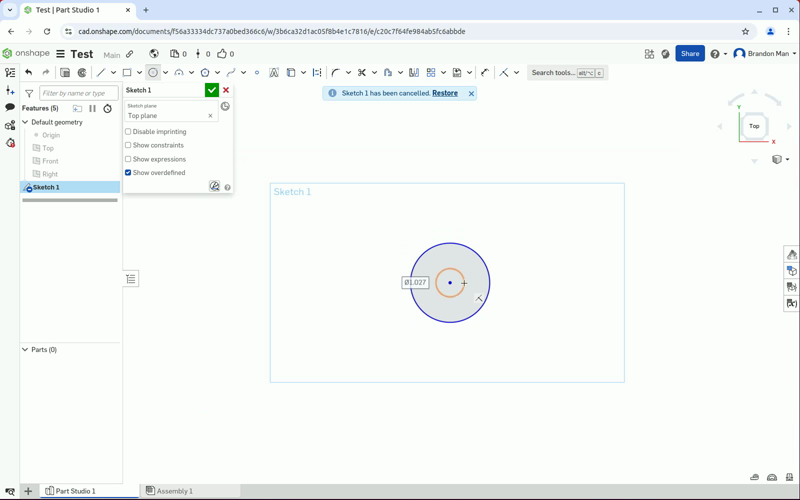
scroll(-6)
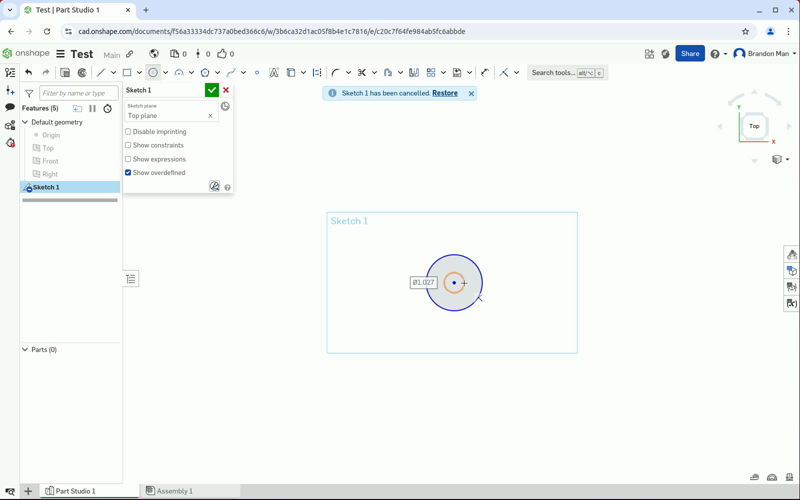
scroll(-6)
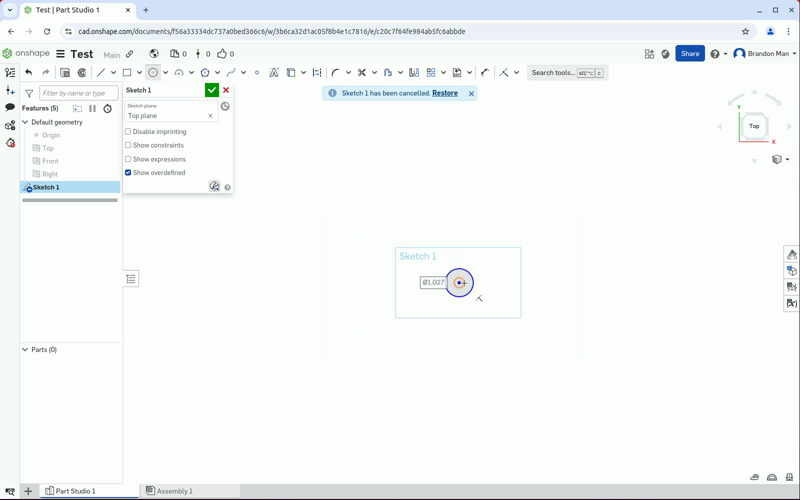
scroll(-6)
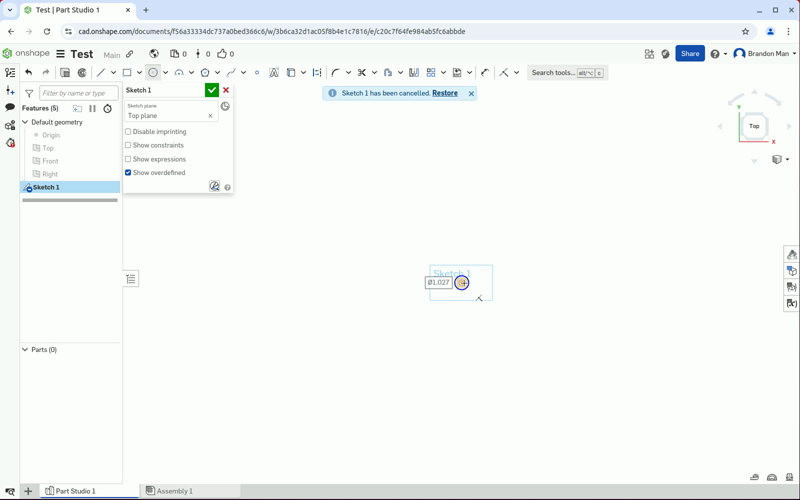
key(esc)
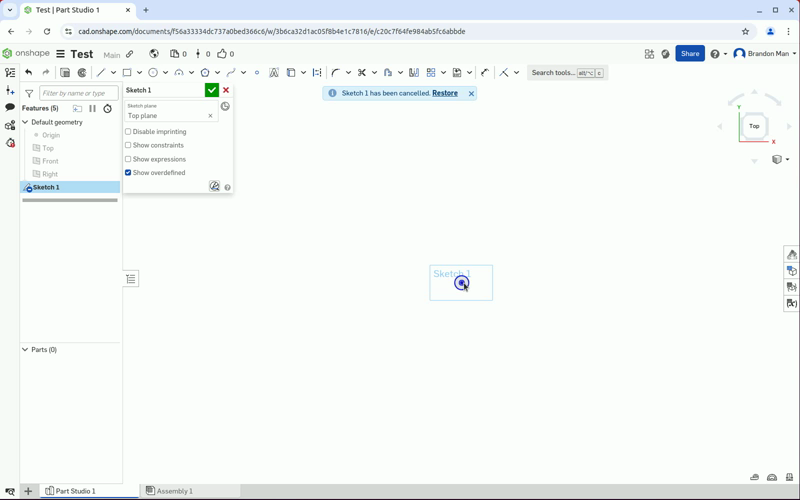
mouse_move(464, 283)
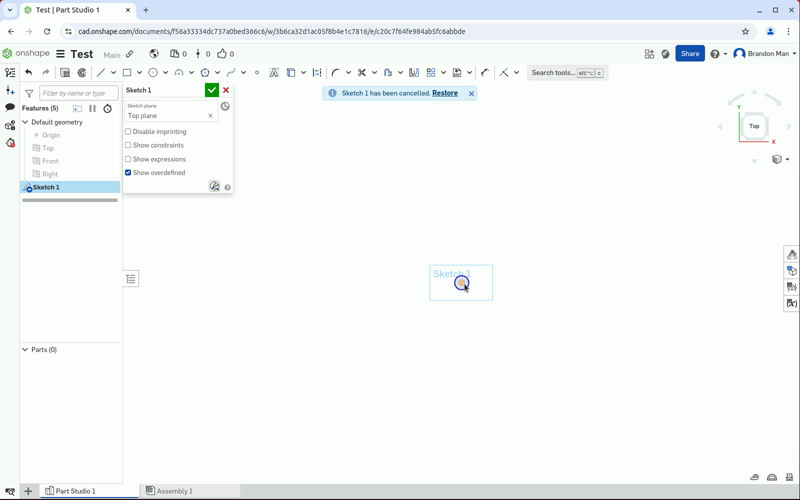
scroll(6)
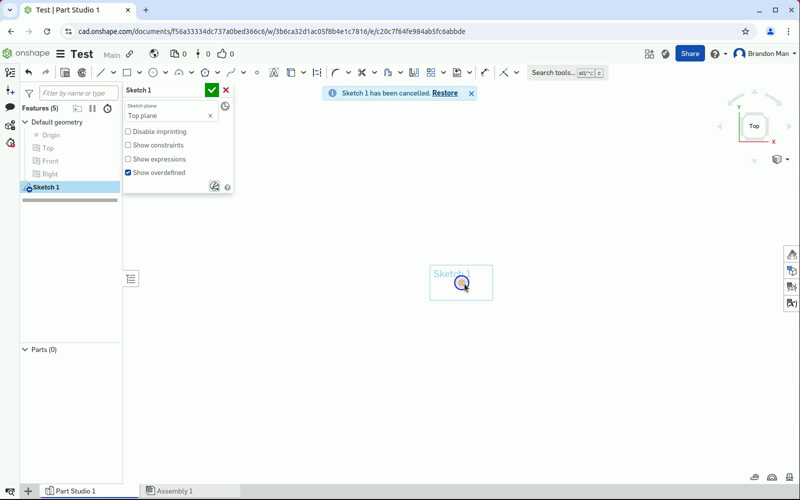
scroll(6)
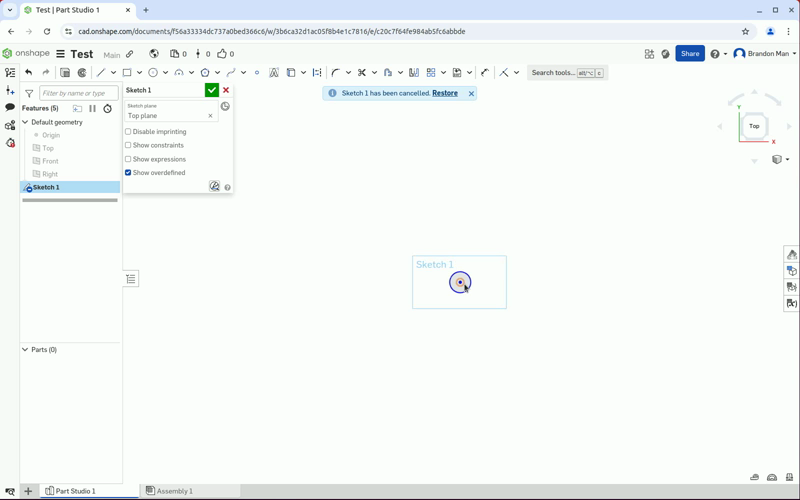
scroll(6)
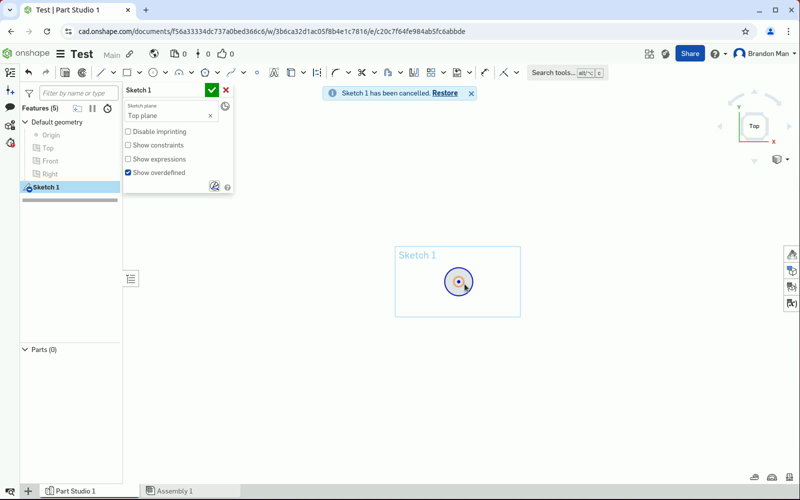
scroll(6)
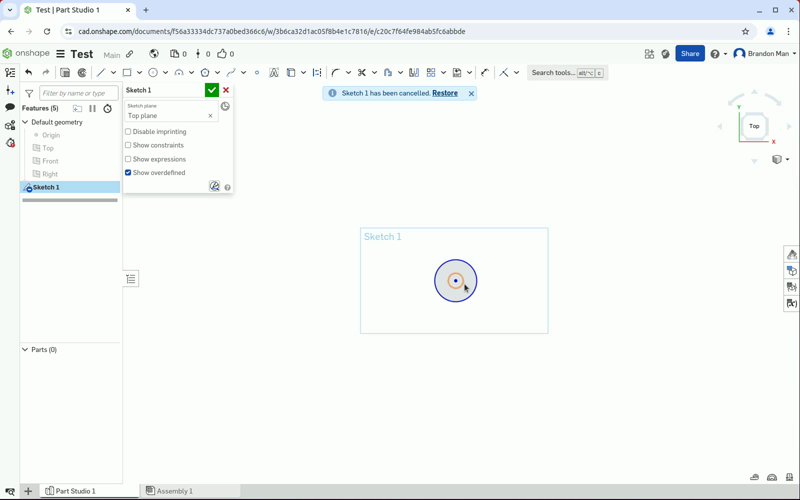
scroll(6)
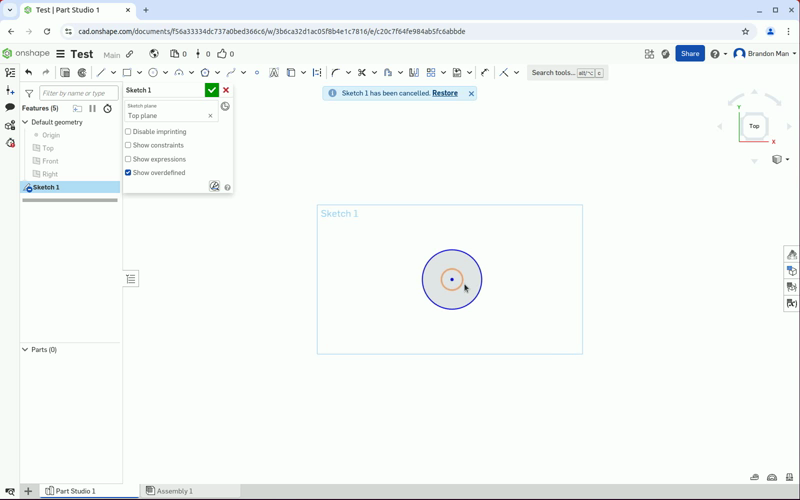
scroll(6)
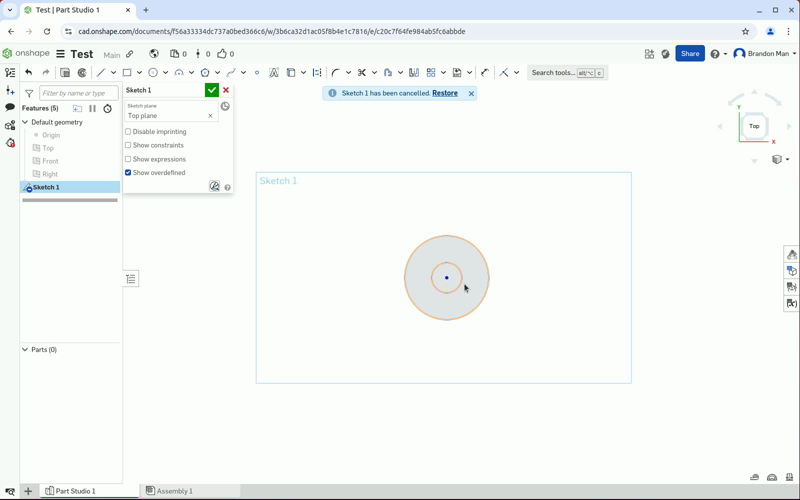
scroll(6)
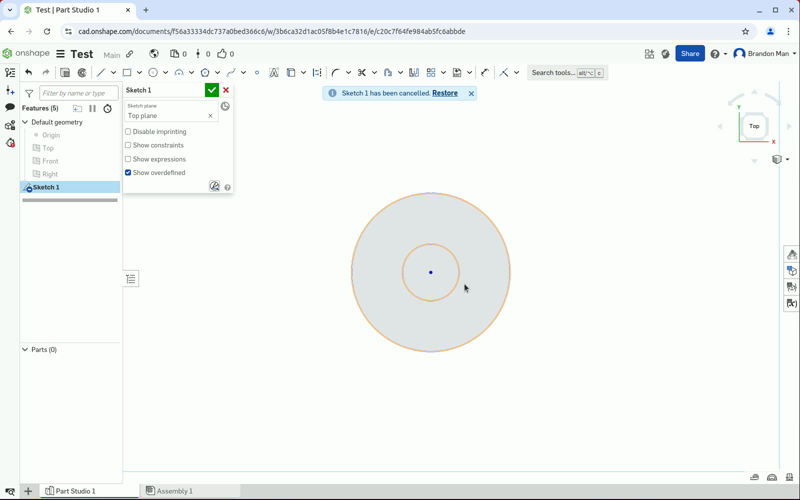
click(464, 283)
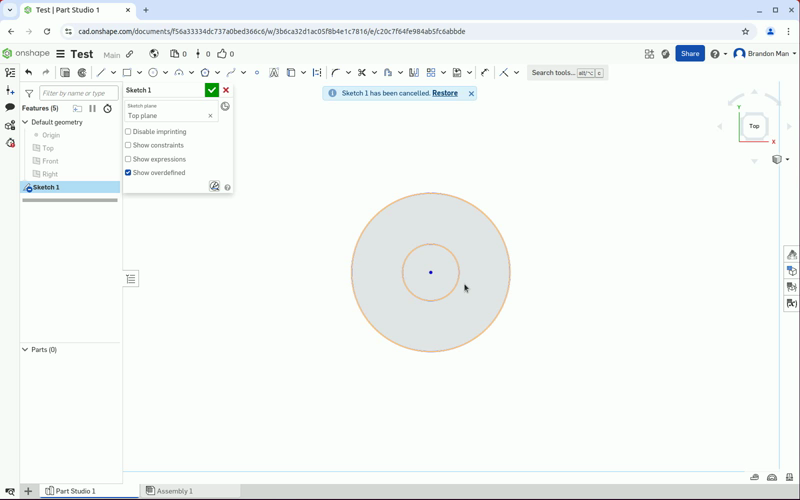
scroll(-6)
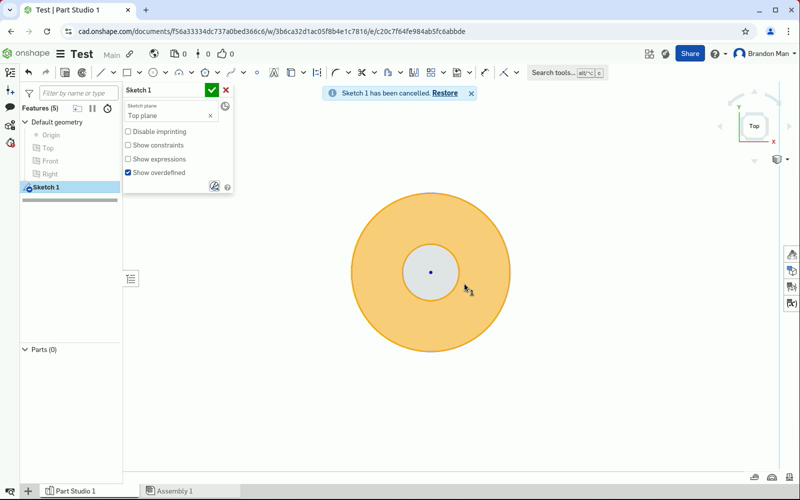
scroll(-6)
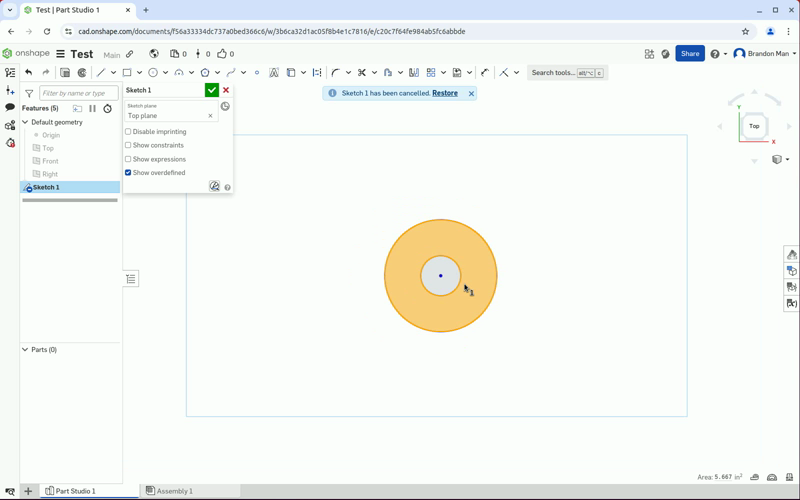
scroll(-6)
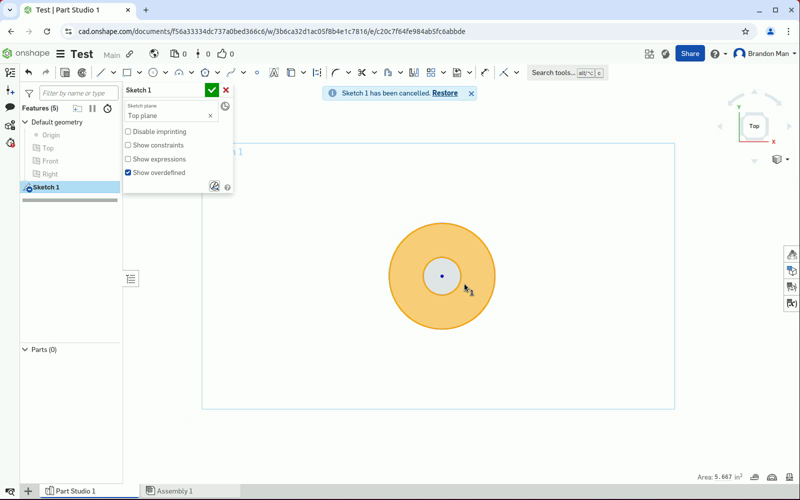
scroll(-6)
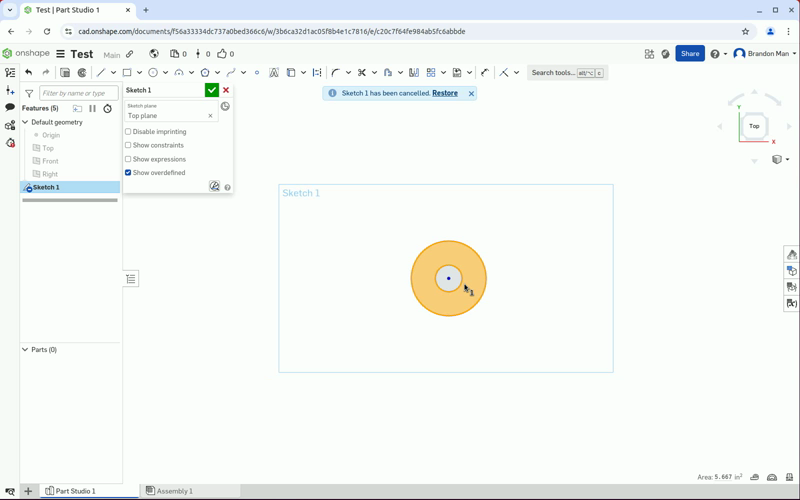
scroll(-6)
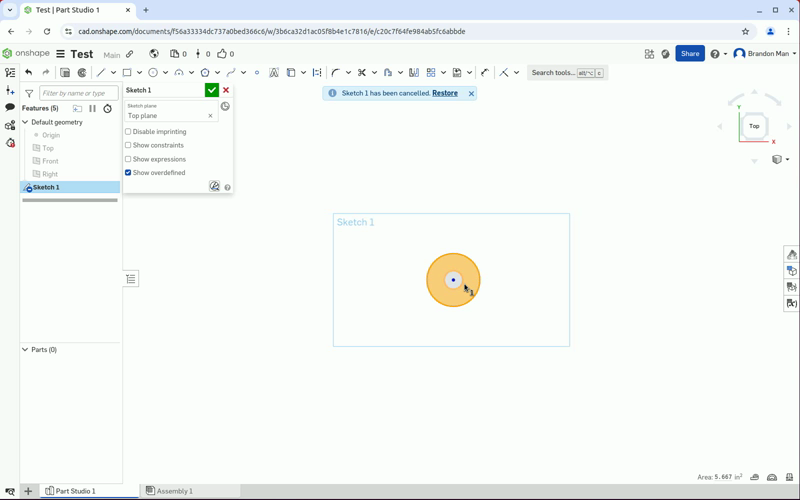
scroll(-6)
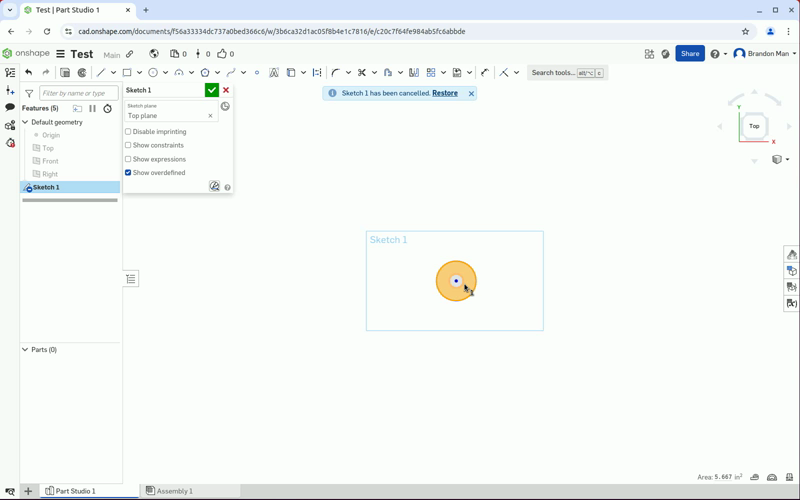
scroll(-6)
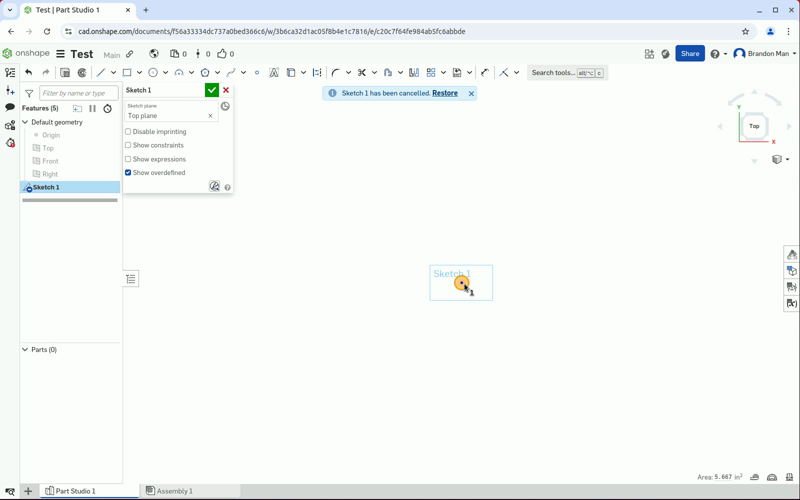
mouse_move(73, 352)
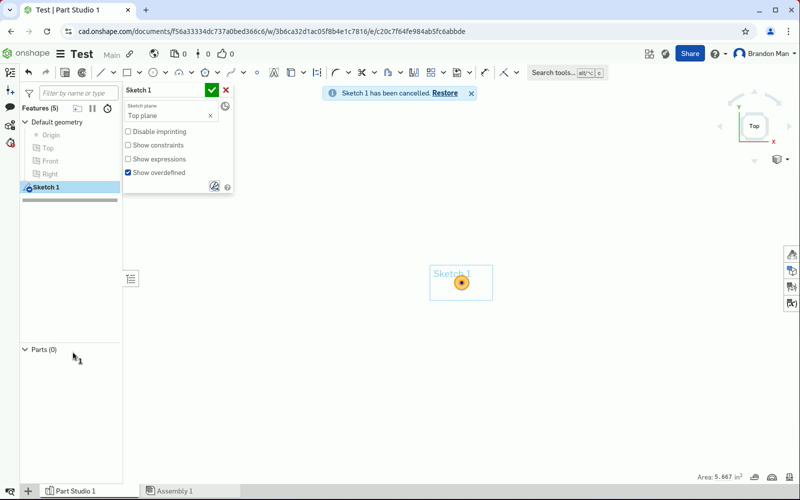
key(shift+y)
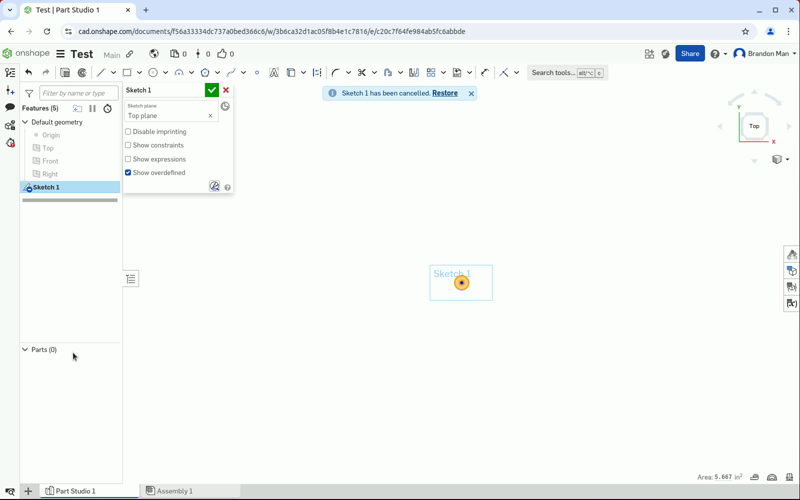
key(shift+e)
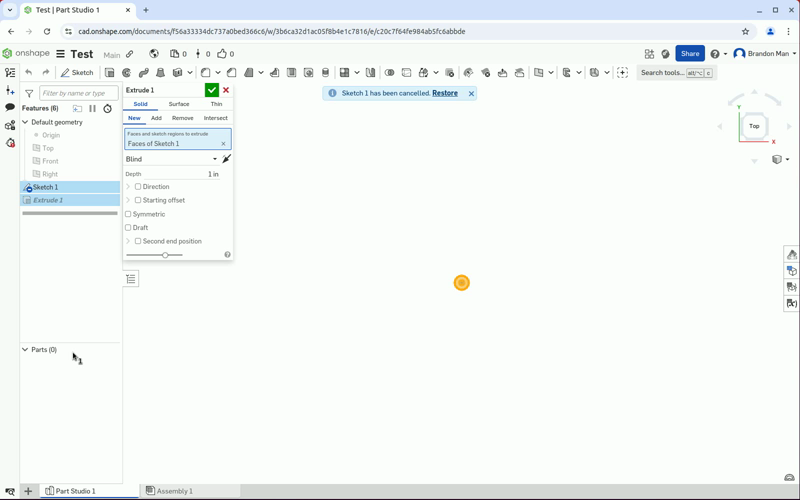
mouse_move(143, 106)
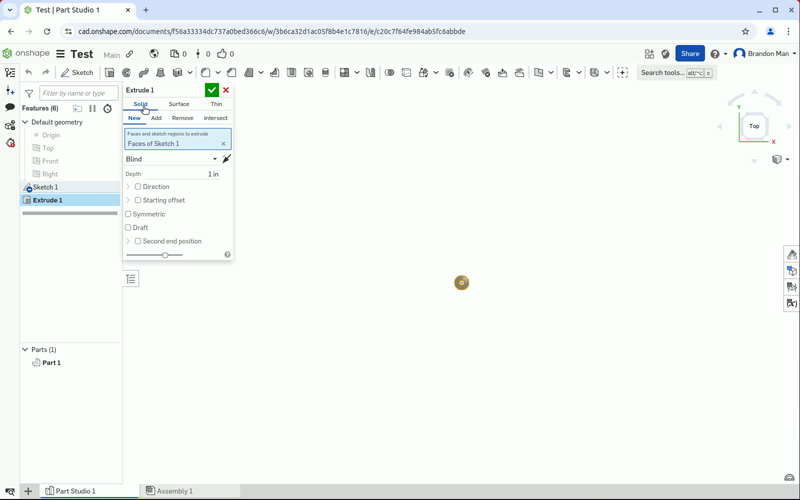
click(143, 106)
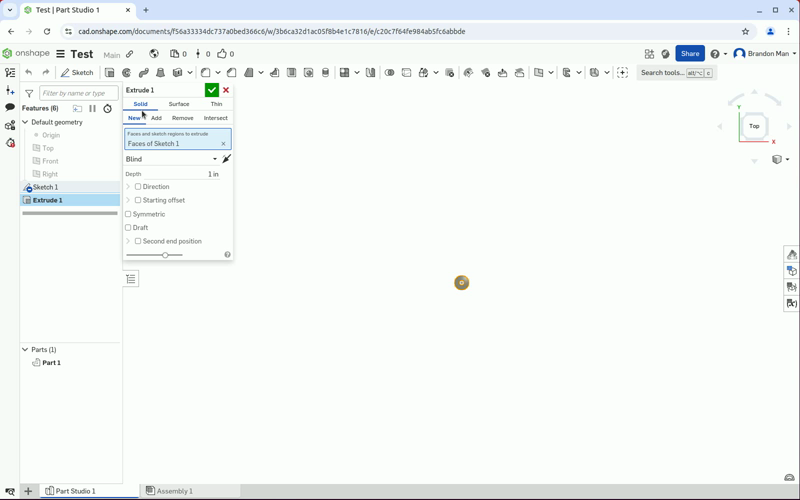
mouse_move(137, 120)
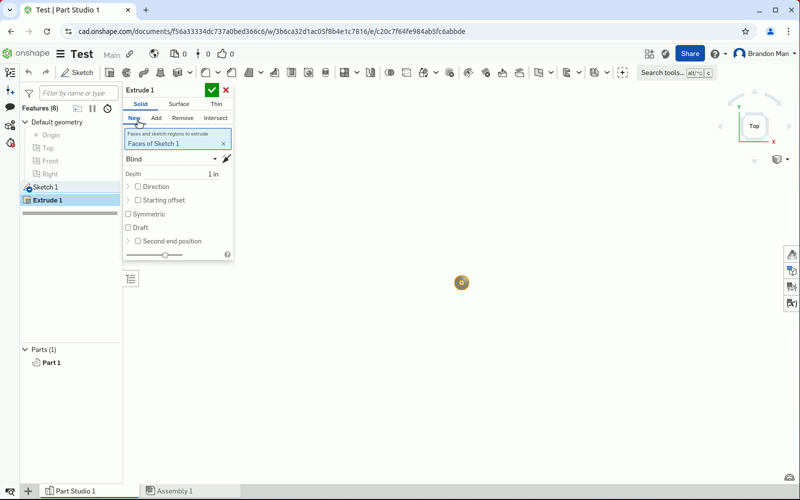
click(137, 120)
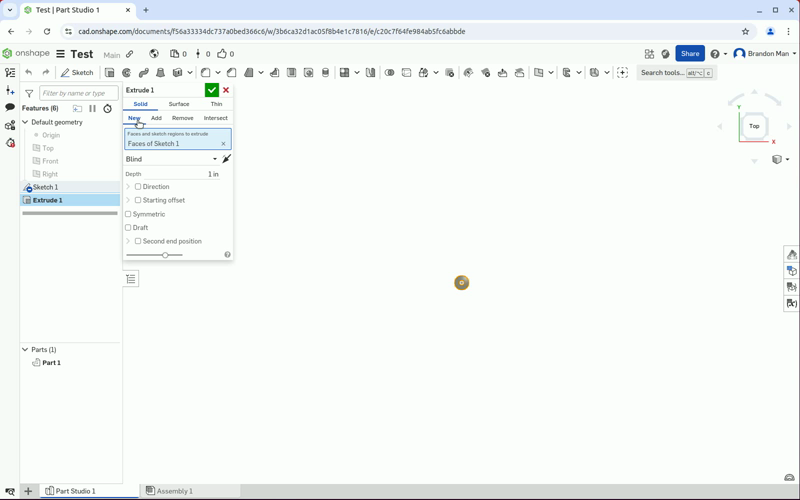
key(tab, 4)
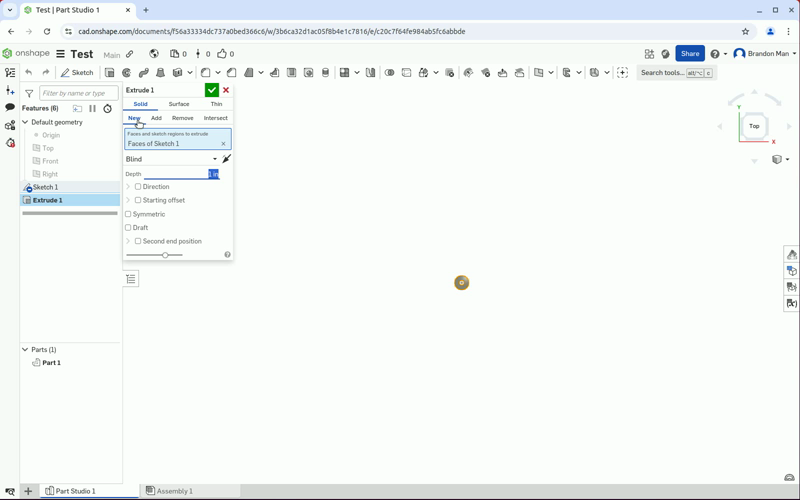
text(0.963)
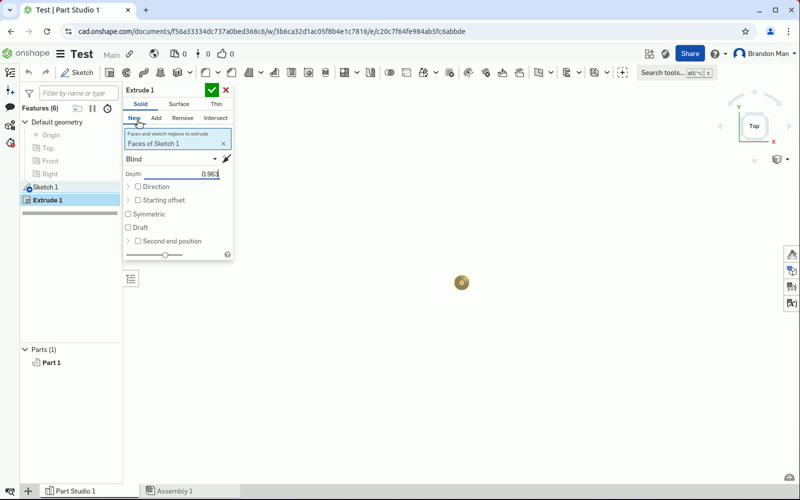
key(enter)
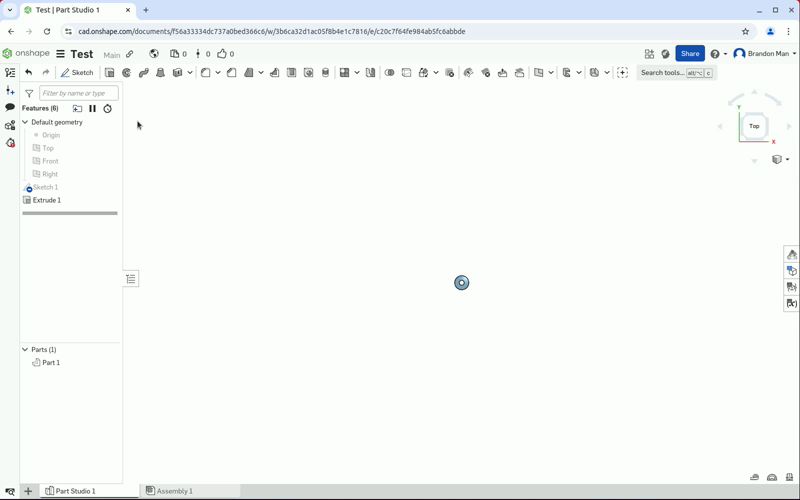
key(shift+h)
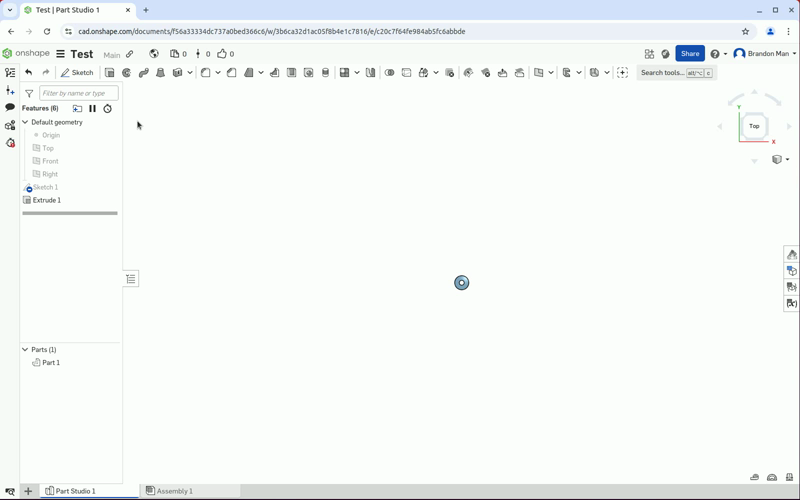
key(shift+h)
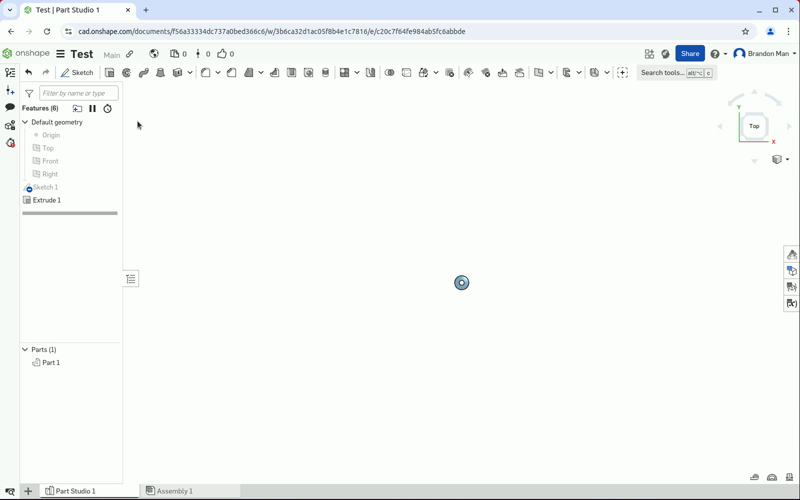
mouse_move(73, 189)
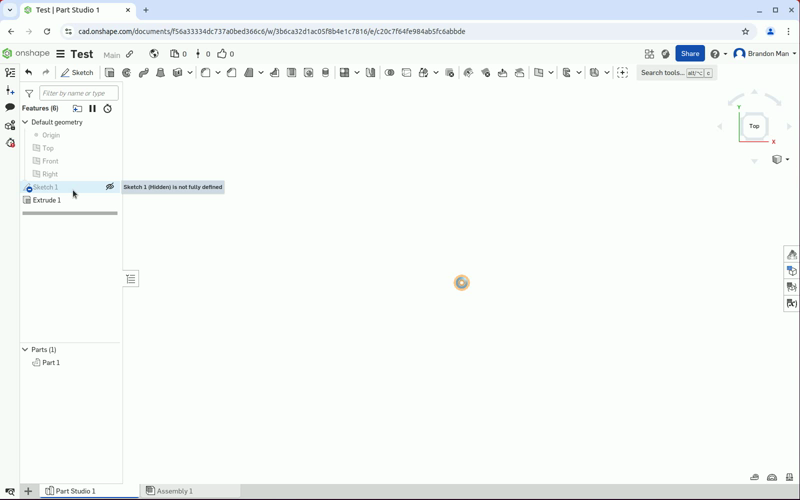
click(73, 189)
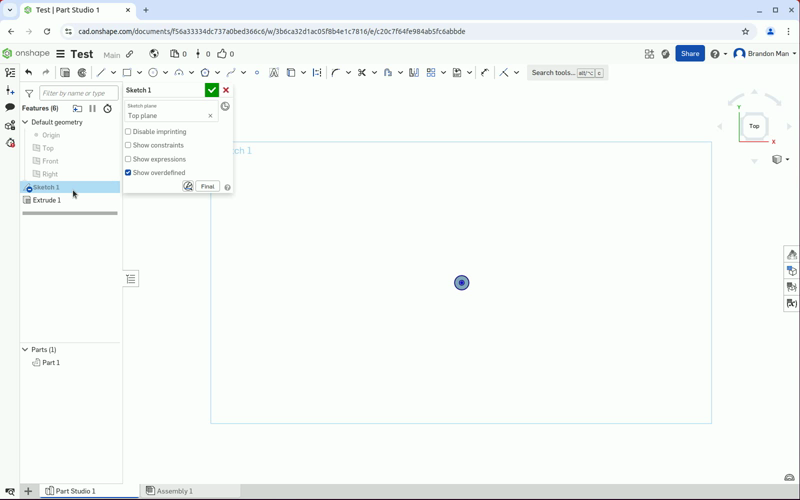
mouse_move(229, 92)
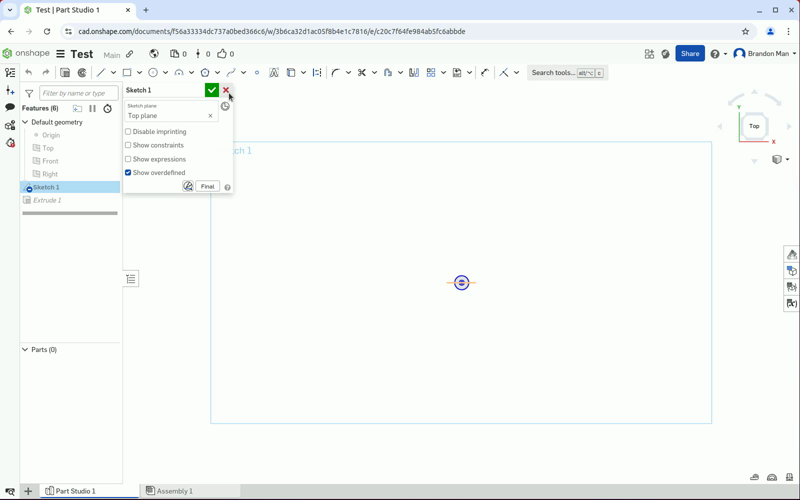
click(229, 92)
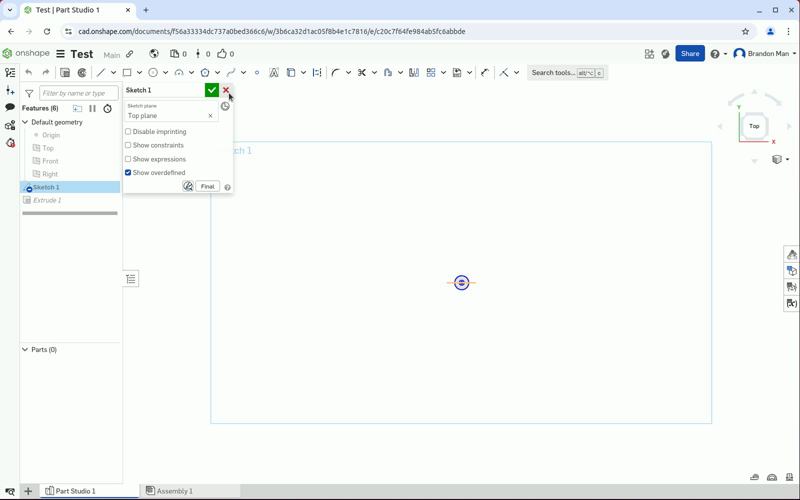
key(shift+s)
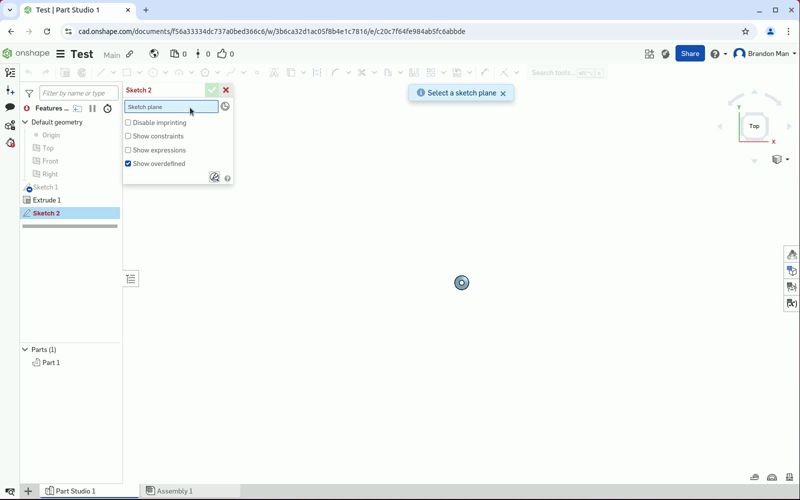
mouse_move(73, 150)
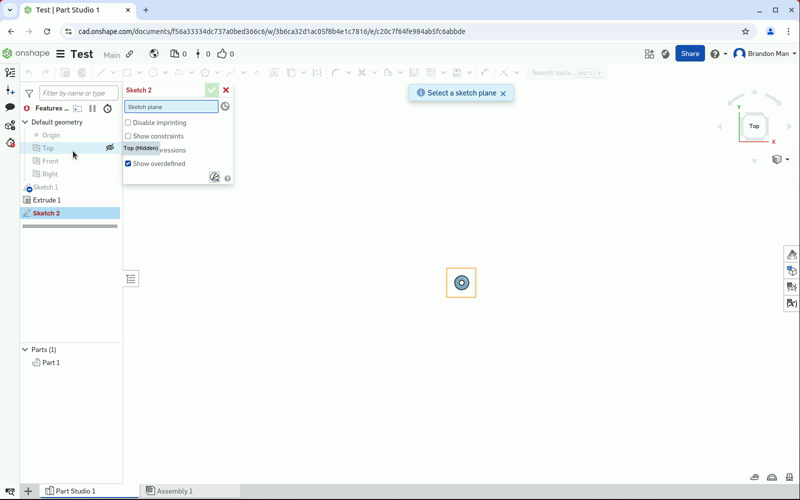
click(73, 150)
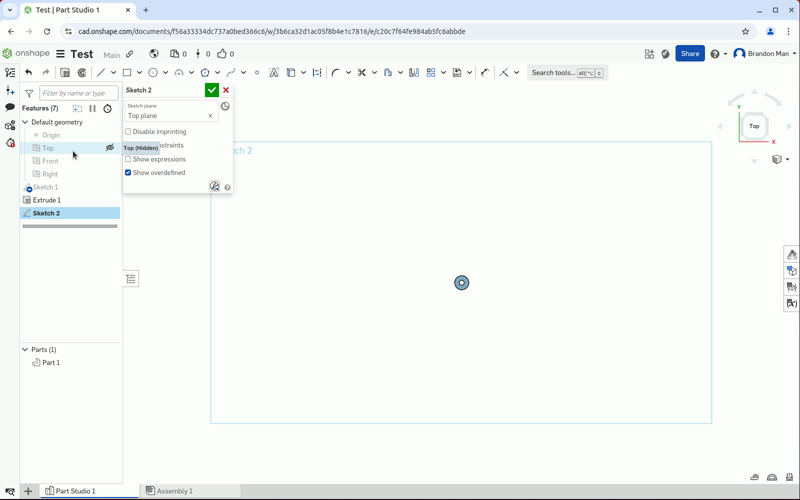
mouse_move(73, 352)
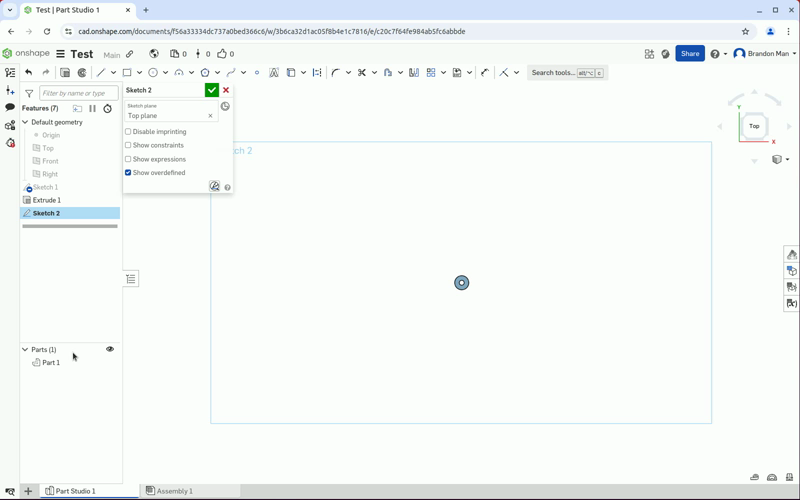
key(y)
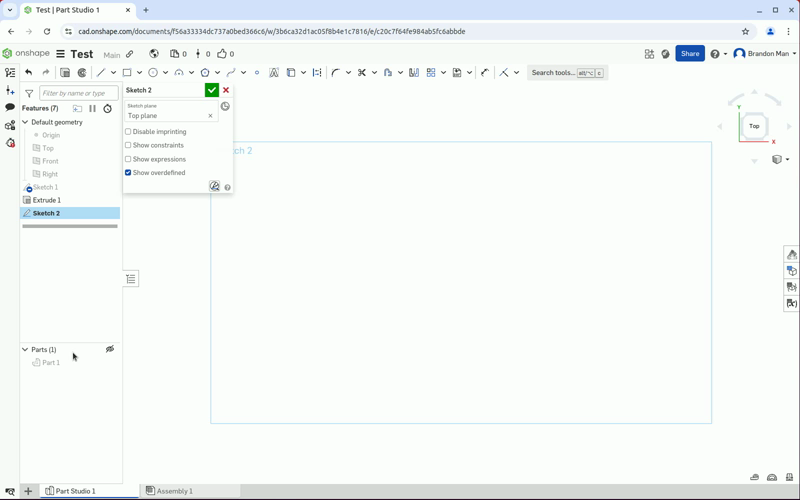
key(l)
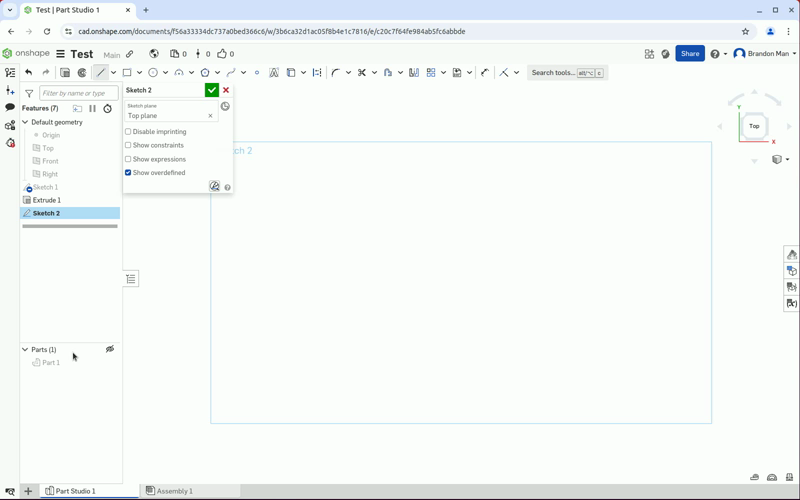
key_down(shift)
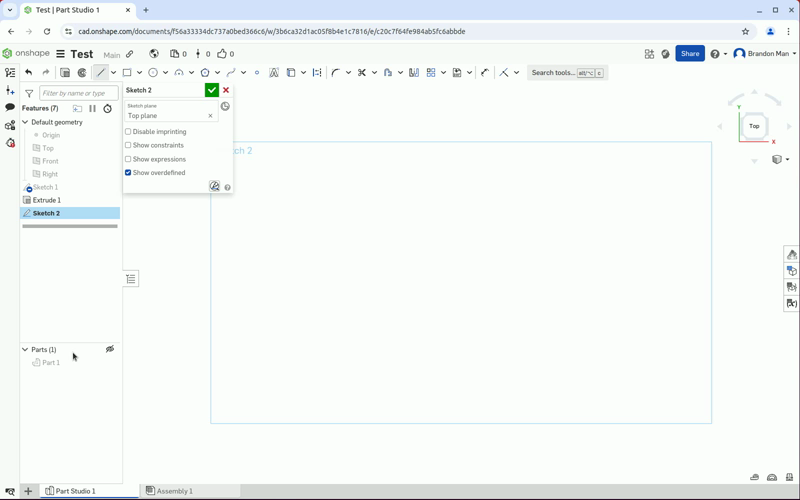
mouse_move(460, 288)
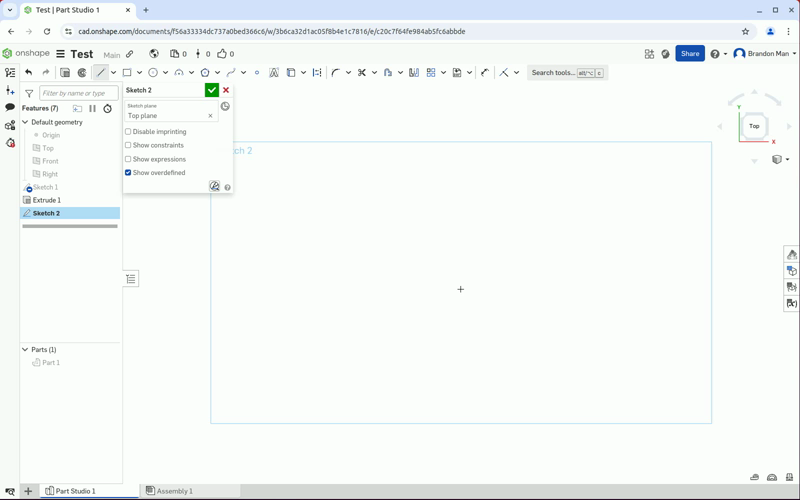
click(460, 288)
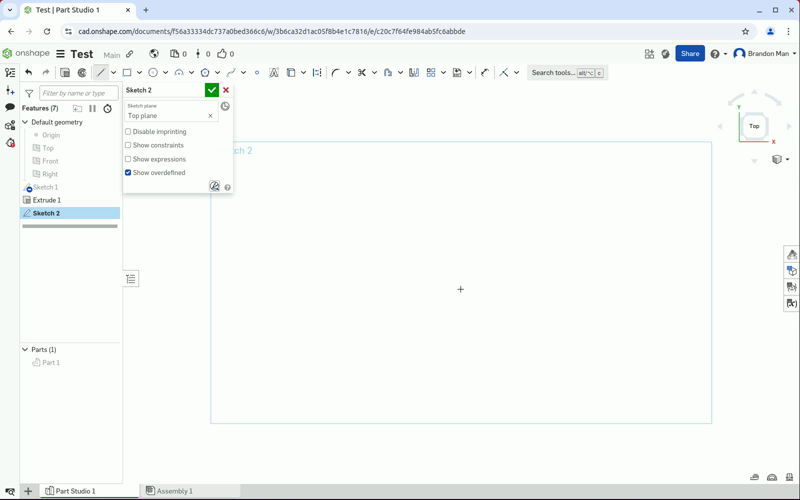
key_up(shift)
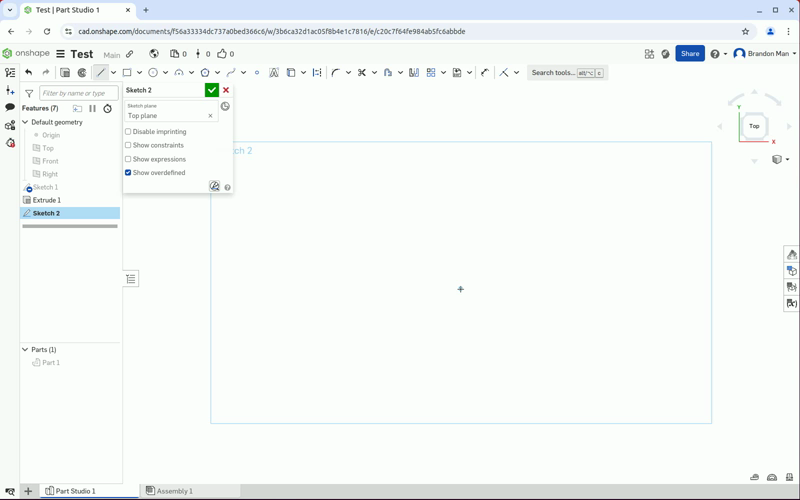
key_down(shift)
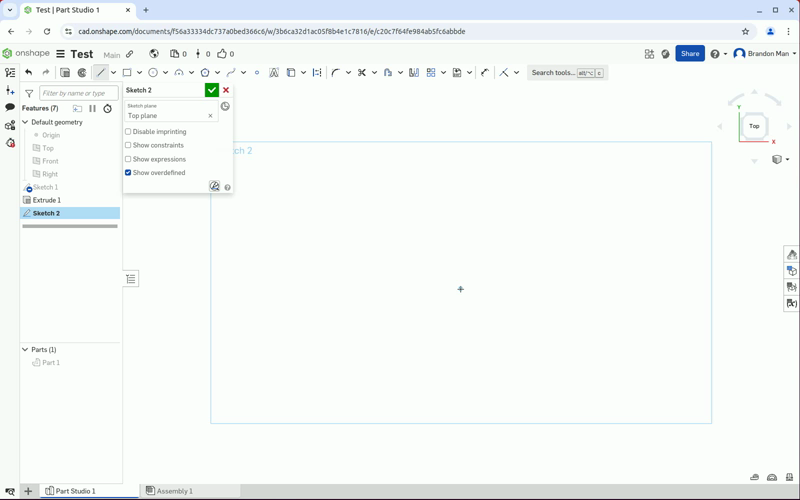
mouse_move(551, 288)
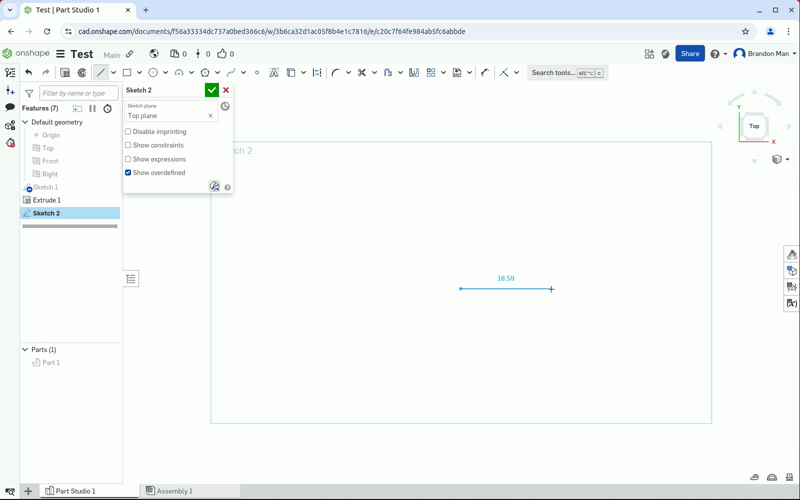
click(551, 288)
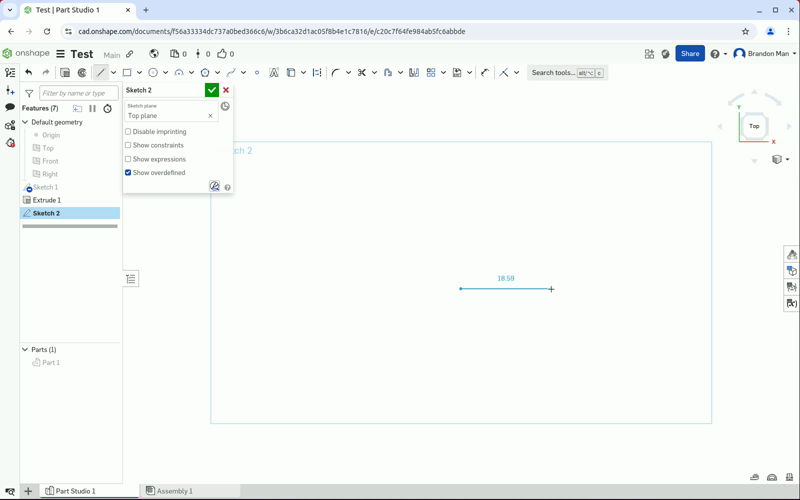
key_up(shift)
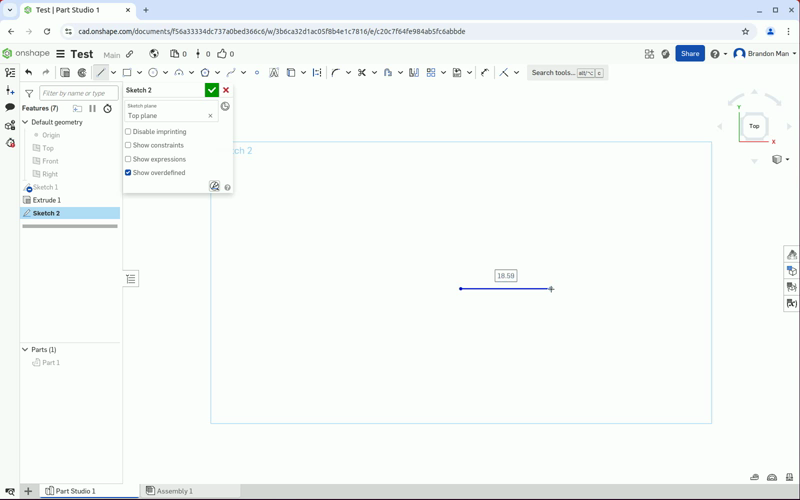
key_down(shift)
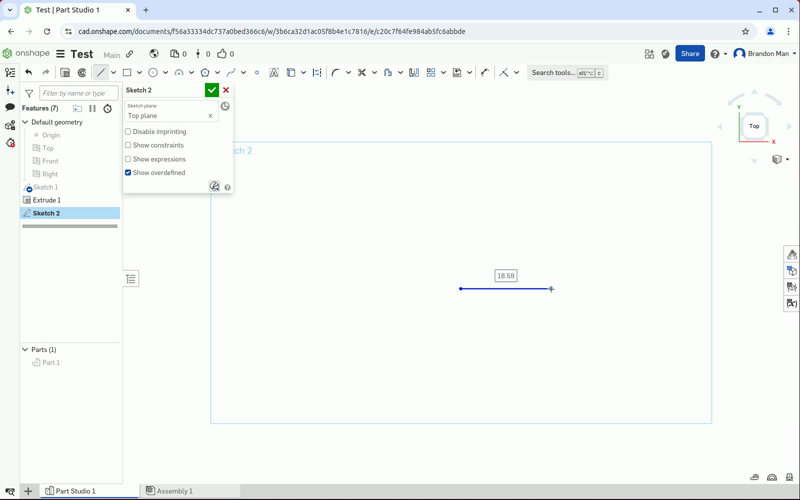
mouse_move(581, 288)
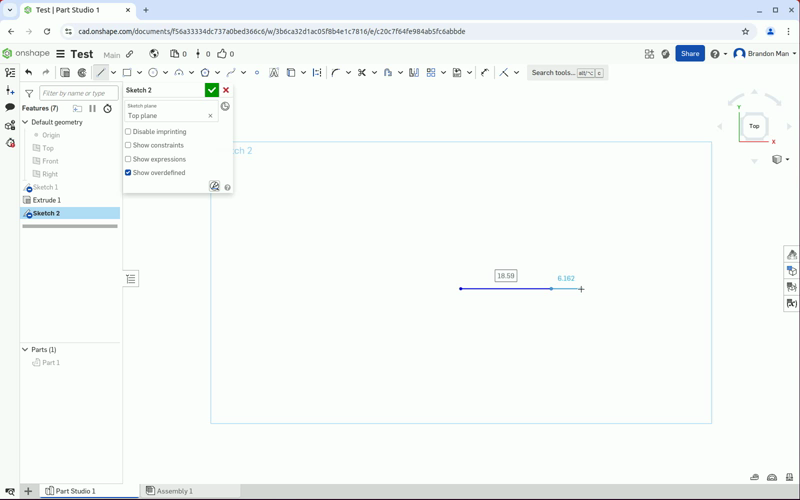
mouse_move(551, 276)
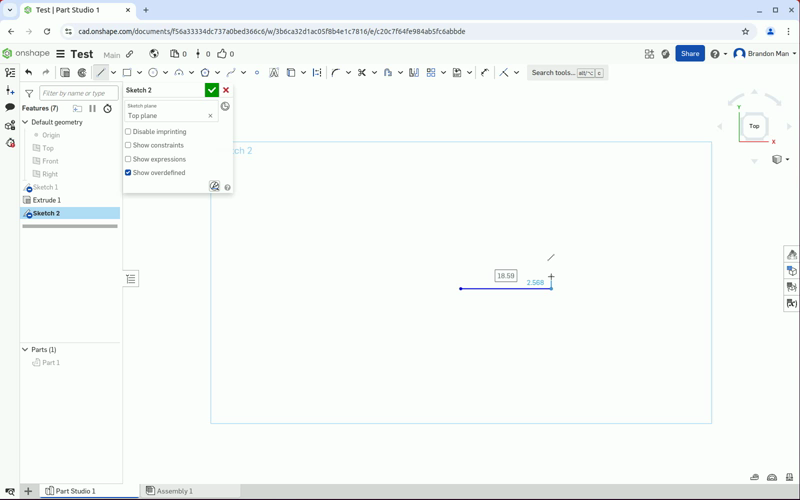
click(551, 276)
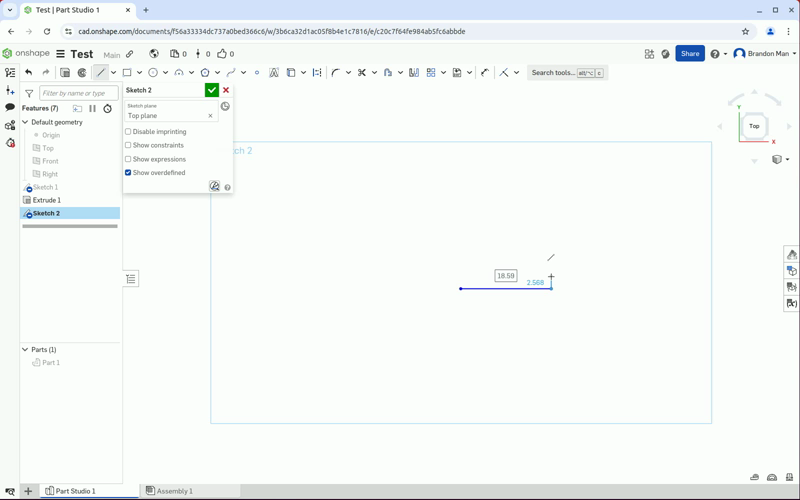
key_up(shift)
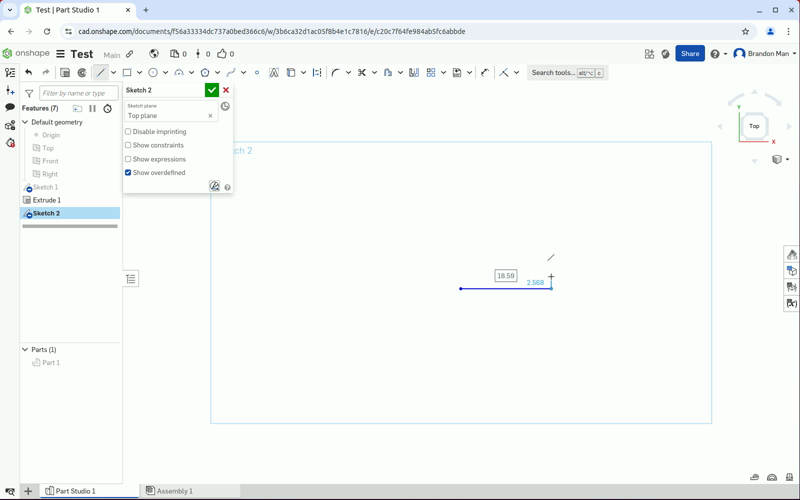
key_down(shift)
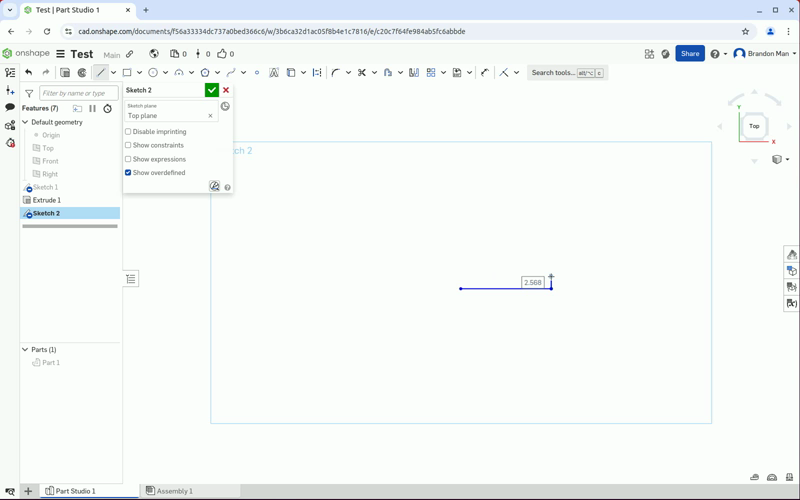
mouse_move(460, 276)
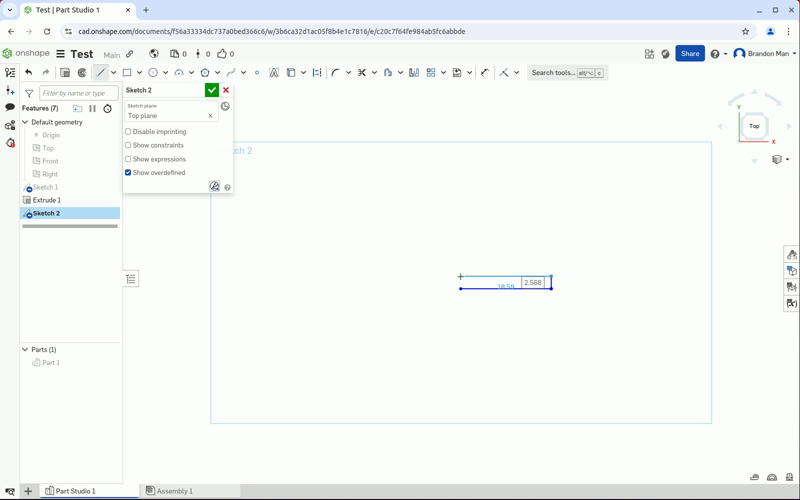
click(460, 276)
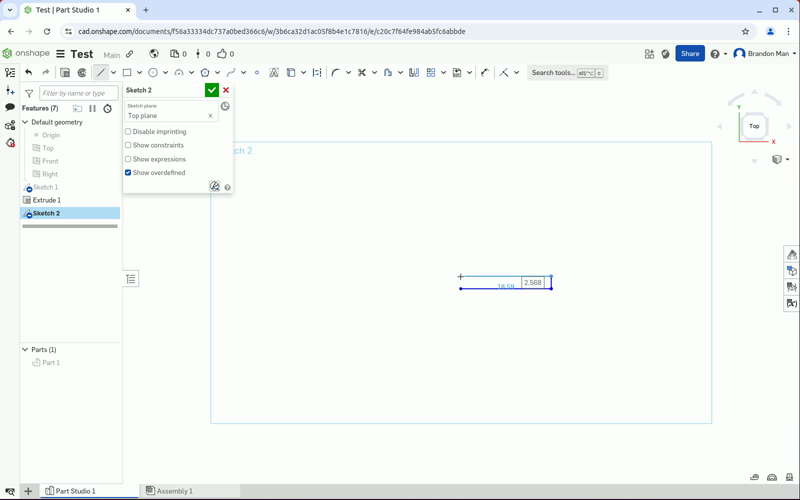
key_up(shift)
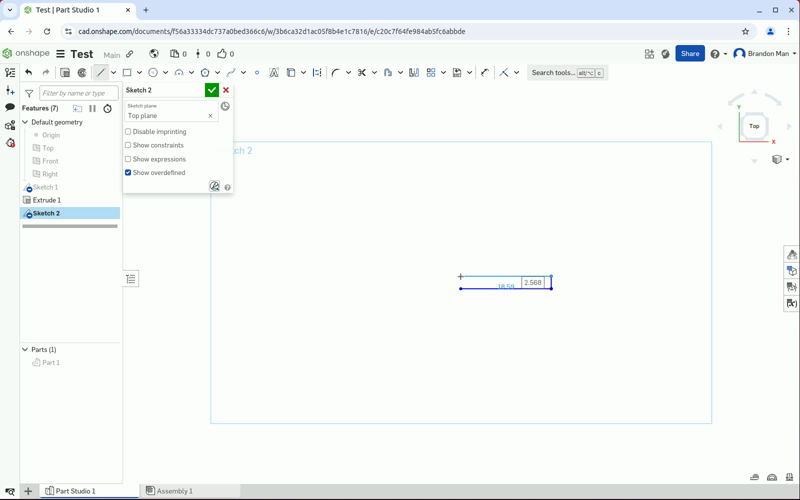
key(esc)
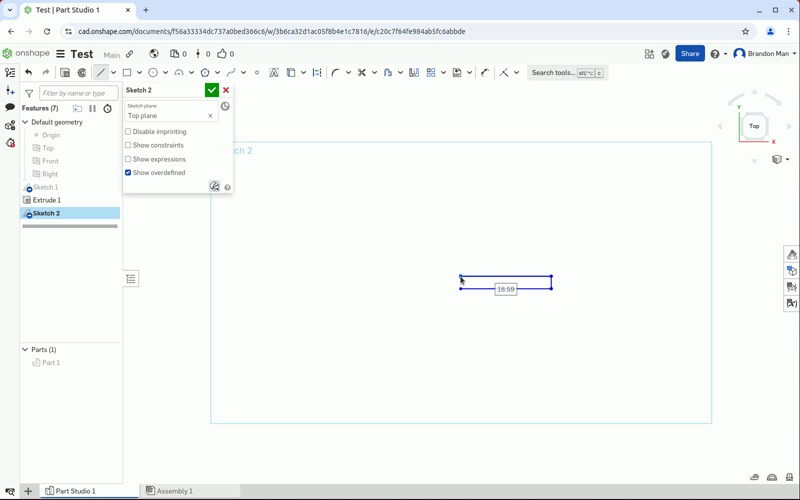
key(a)
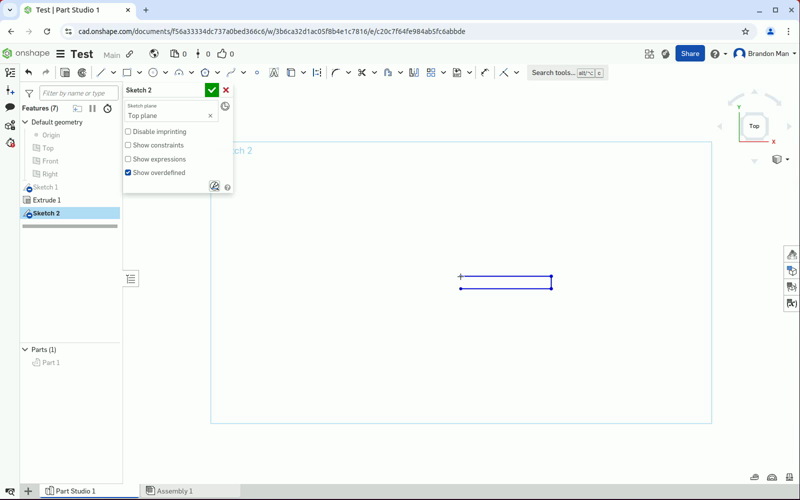
mouse_move(460, 276)
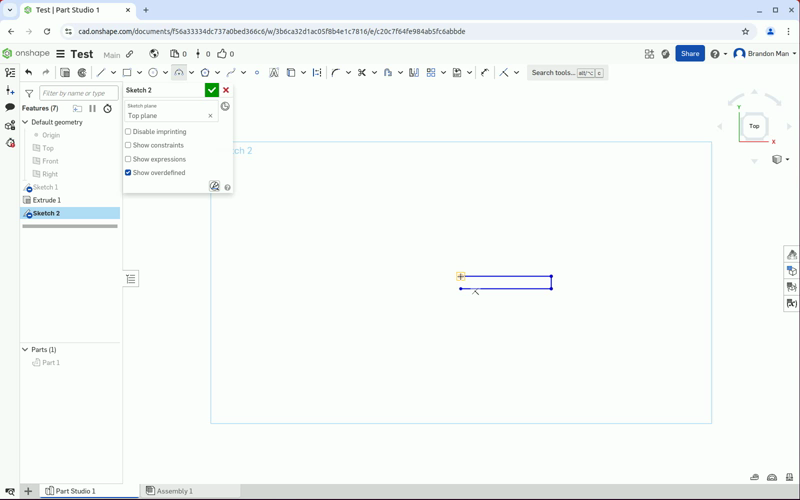
click(460, 276)
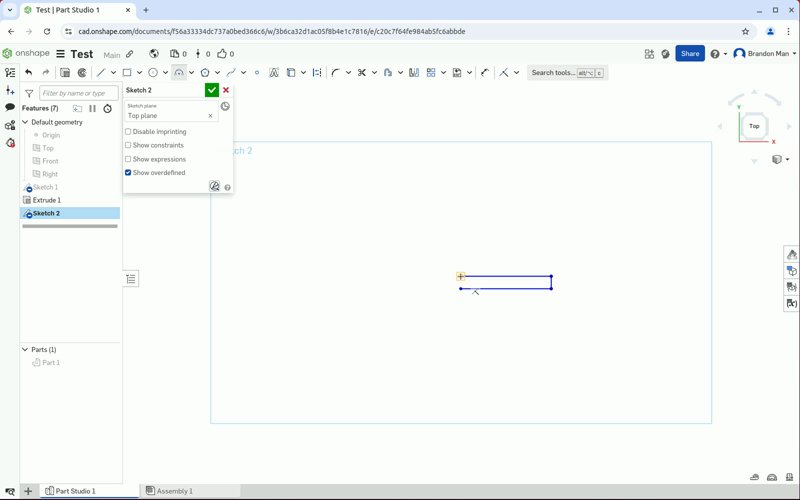
mouse_move(460, 288)
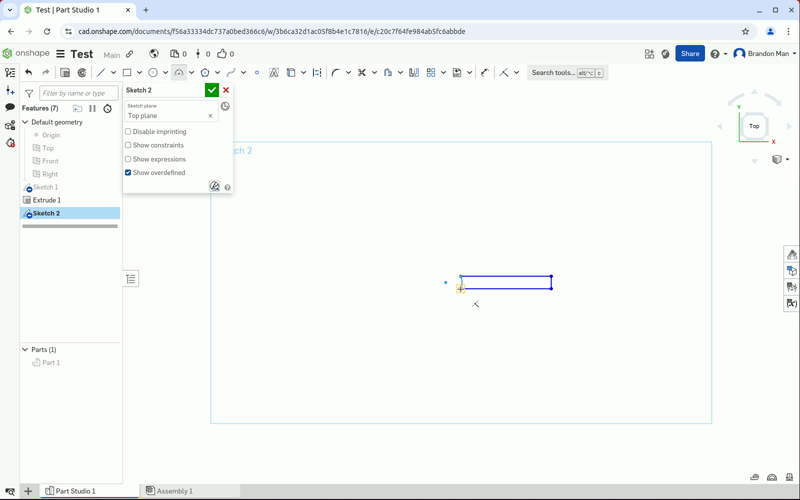
click(460, 288)
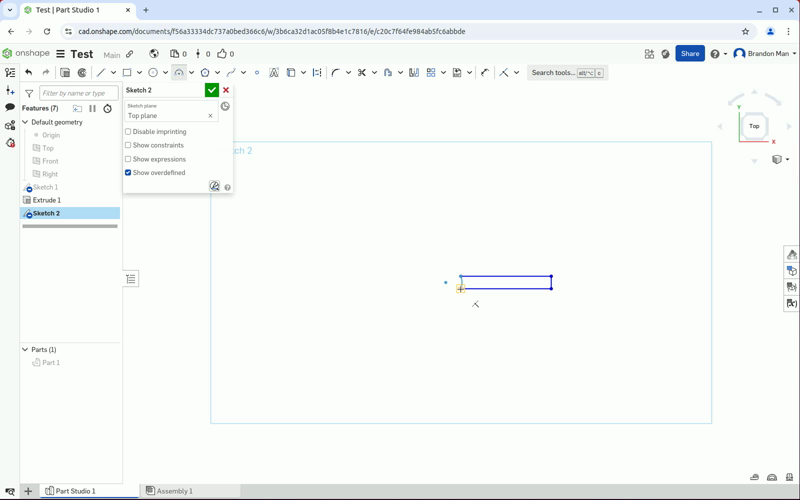
key_down(shift)
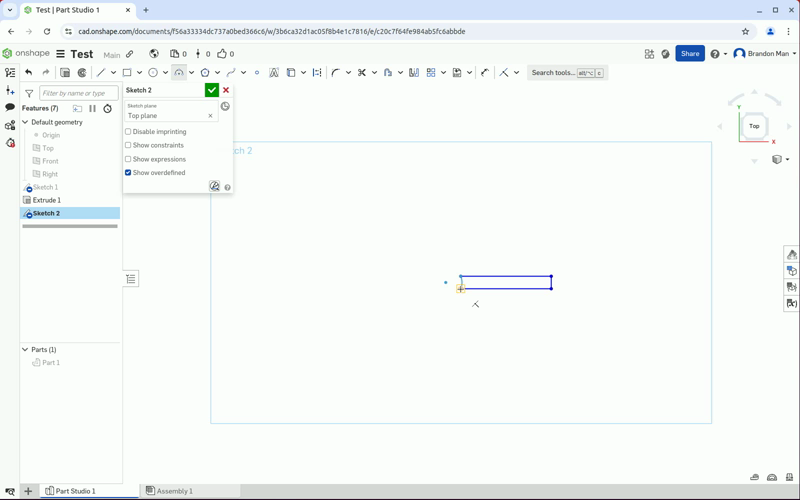
mouse_move(467, 282)
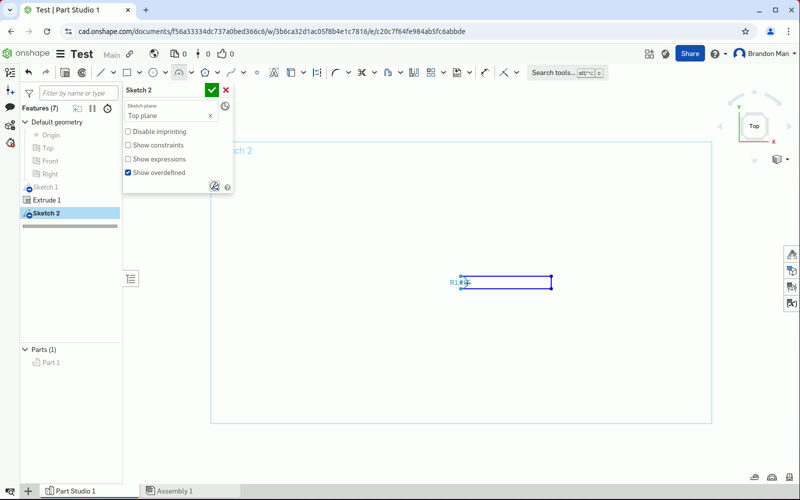
click(467, 282)
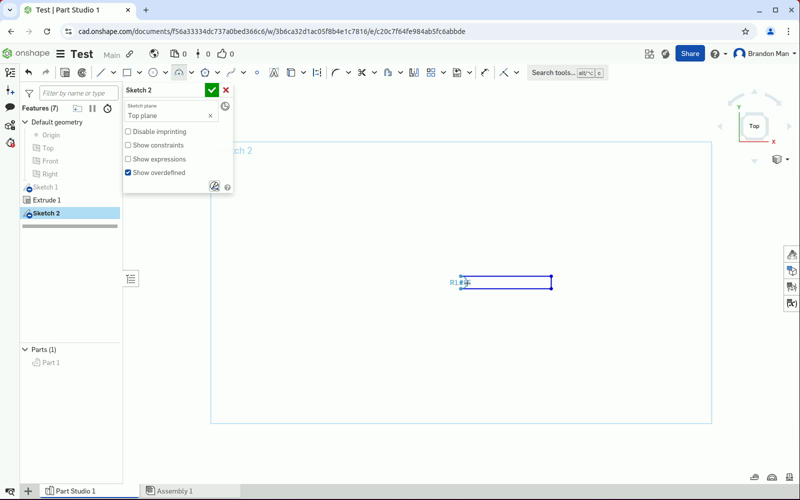
key_up(shift)
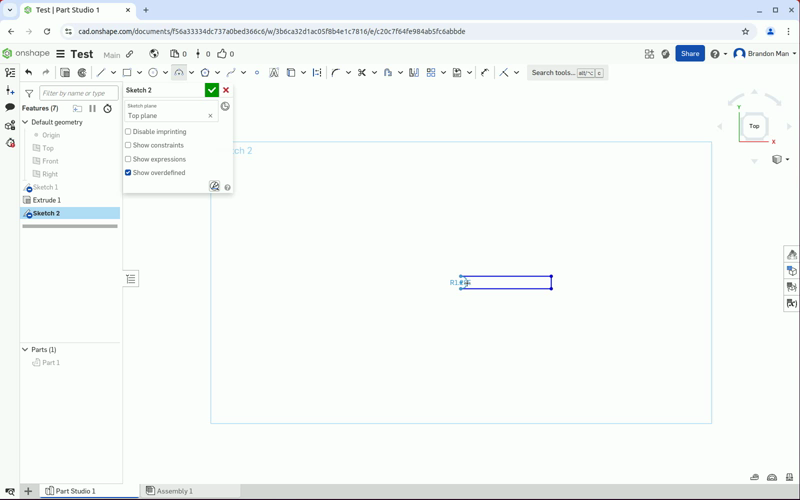
key(esc)
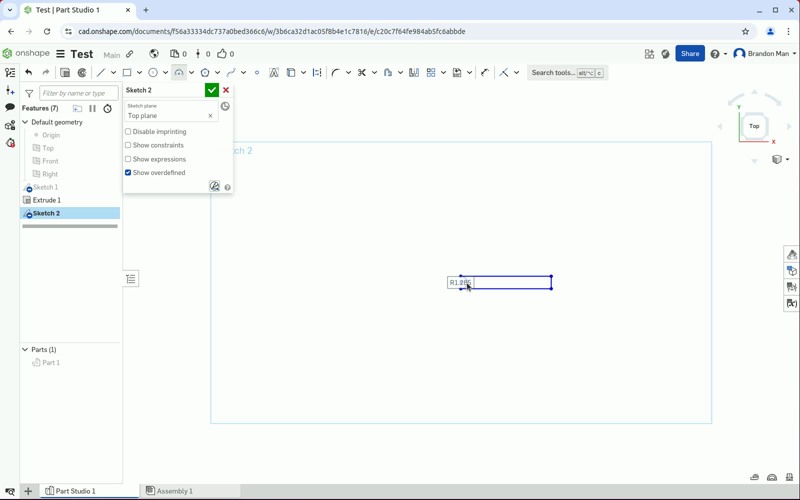
mouse_move(491, 284)
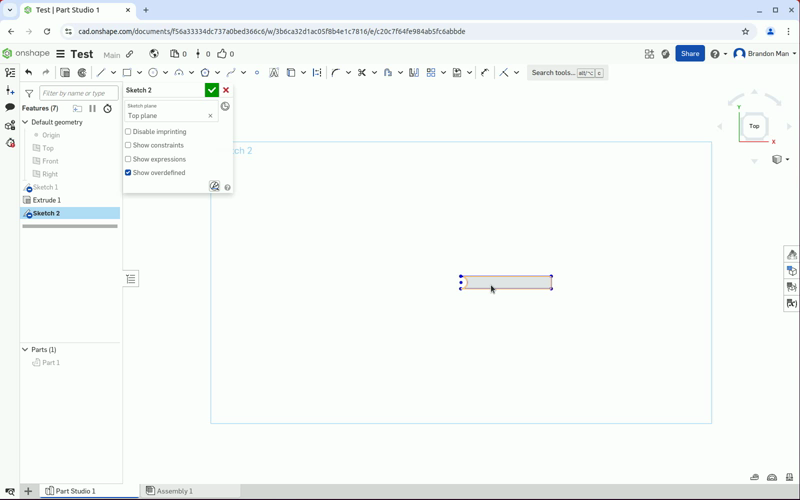
scroll(6)
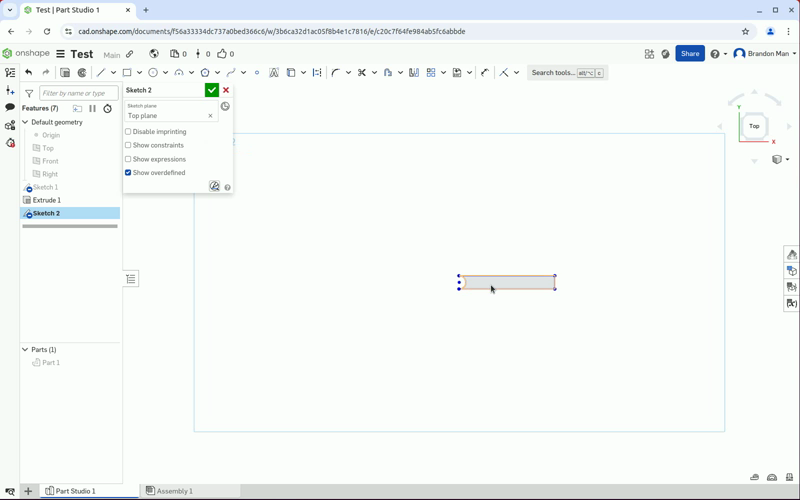
scroll(6)
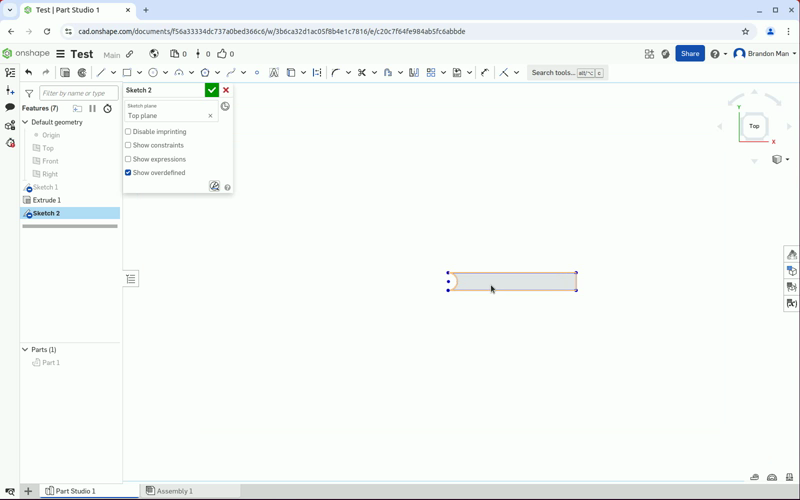
scroll(6)
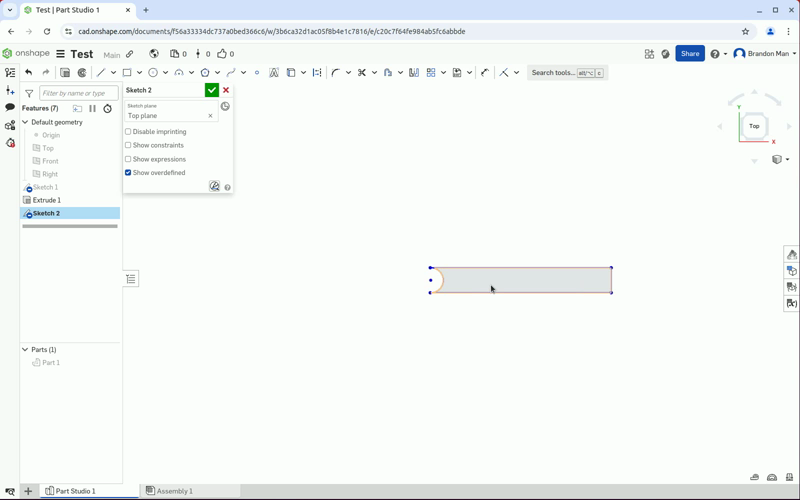
scroll(6)
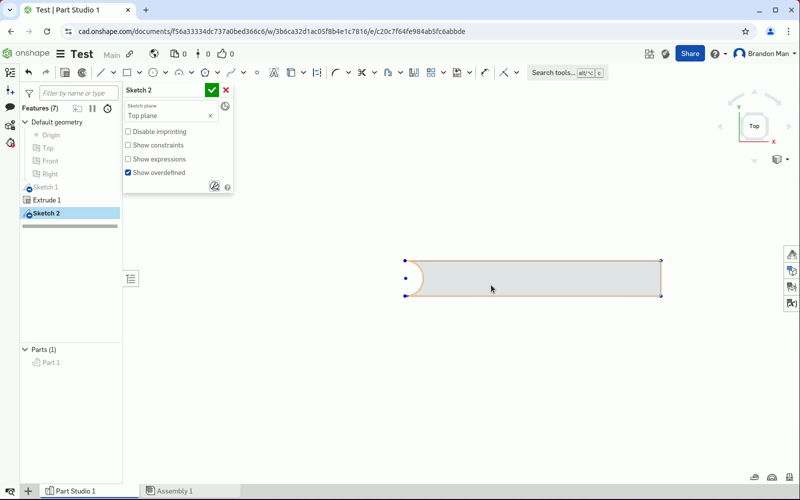
scroll(6)
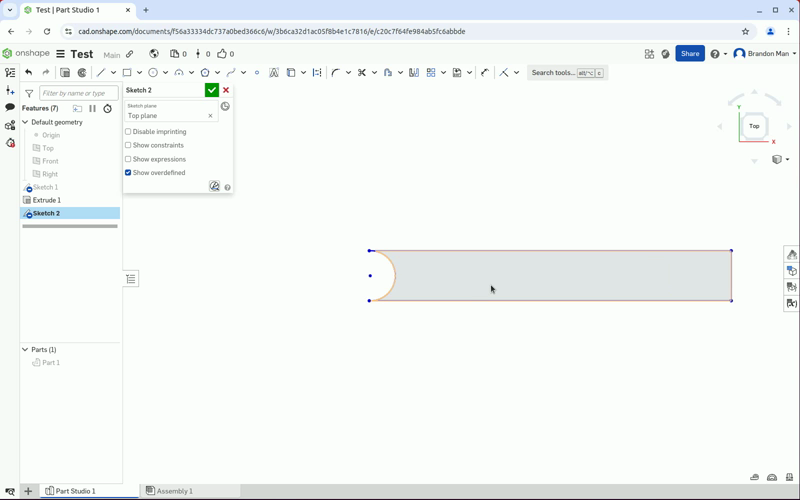
scroll(6)
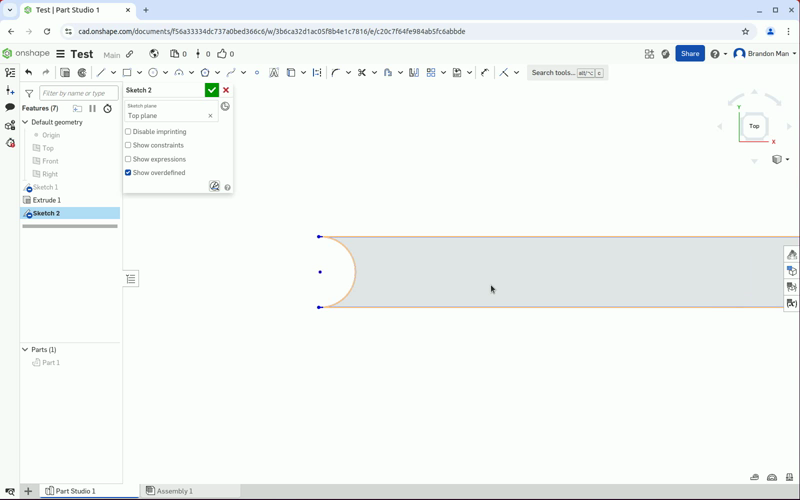
scroll(6)
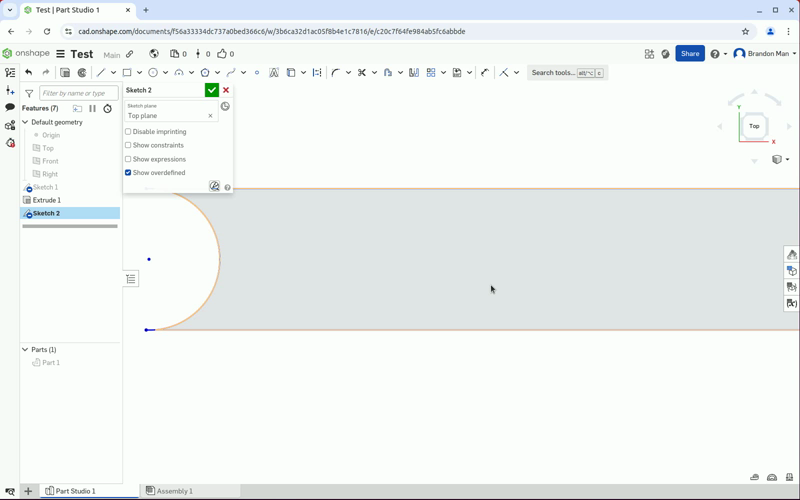
click(491, 284)
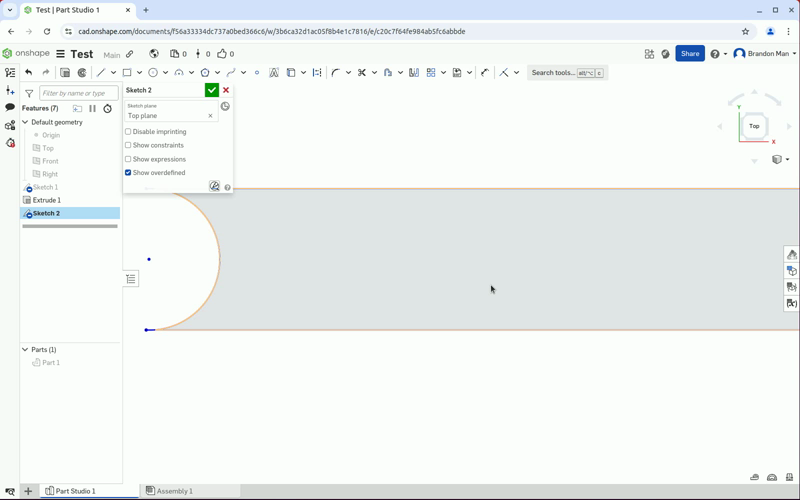
scroll(-6)
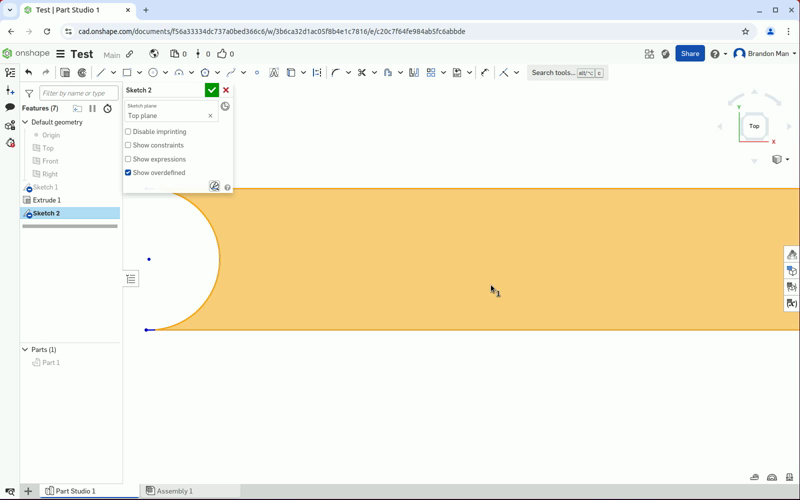
scroll(-6)
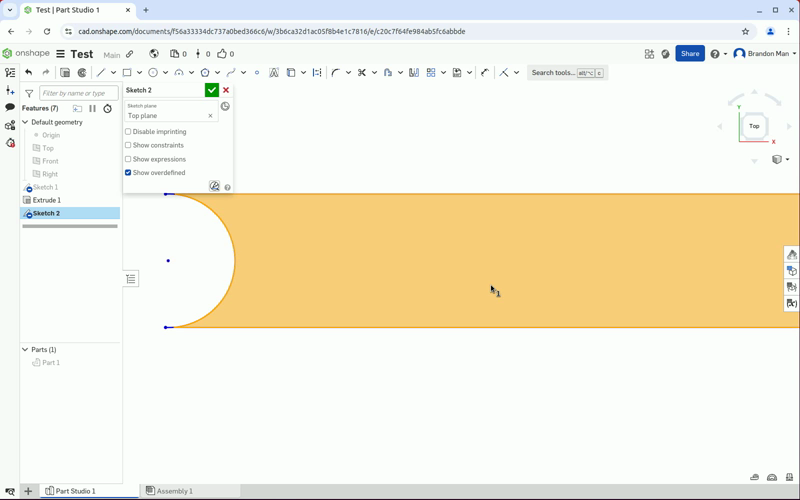
scroll(-6)
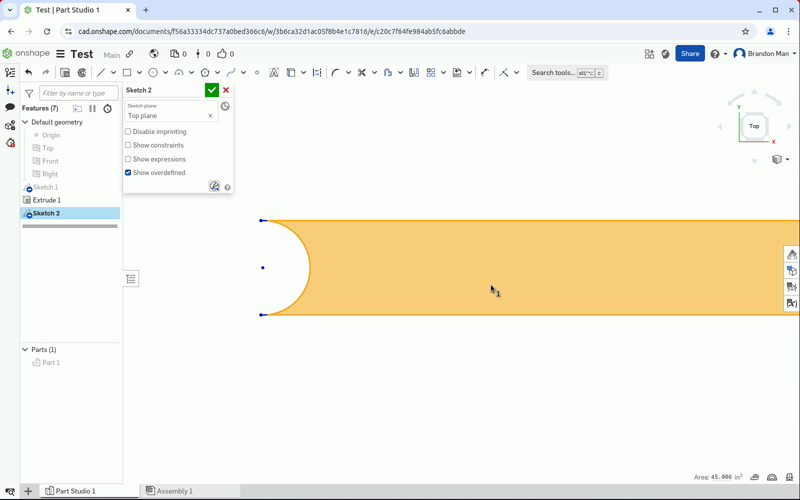
scroll(-6)
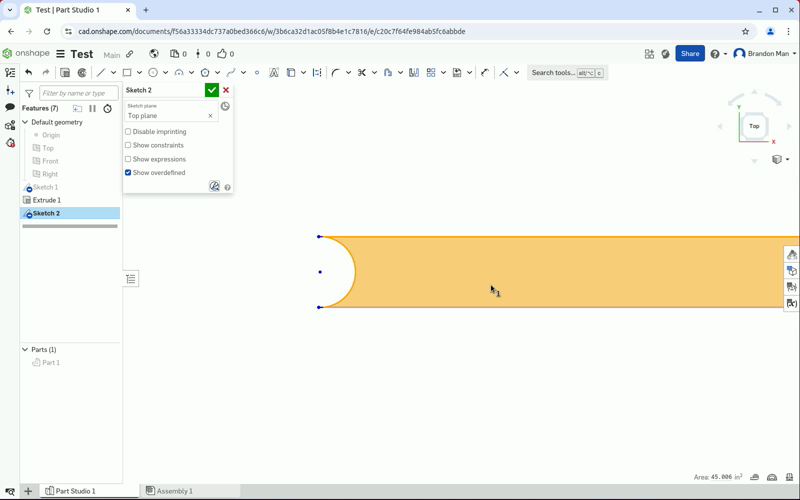
scroll(-6)
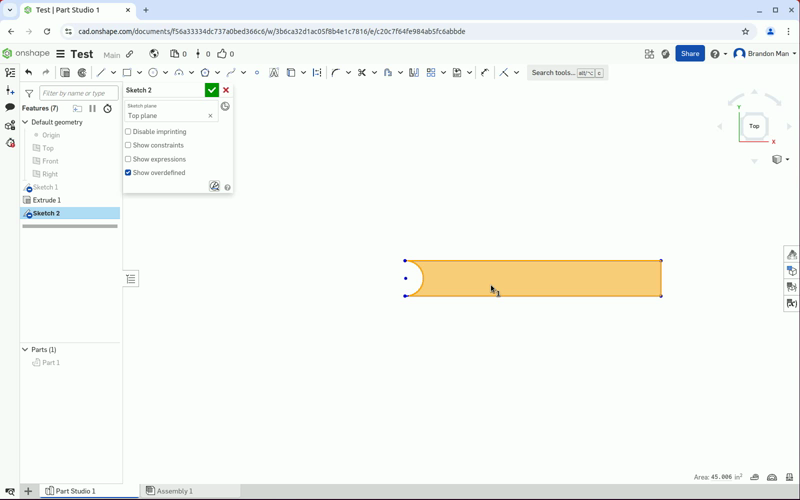
scroll(-6)
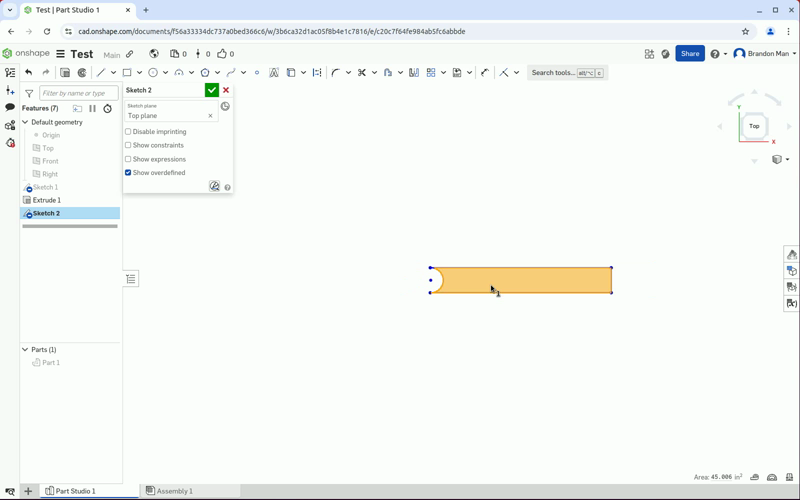
scroll(-6)
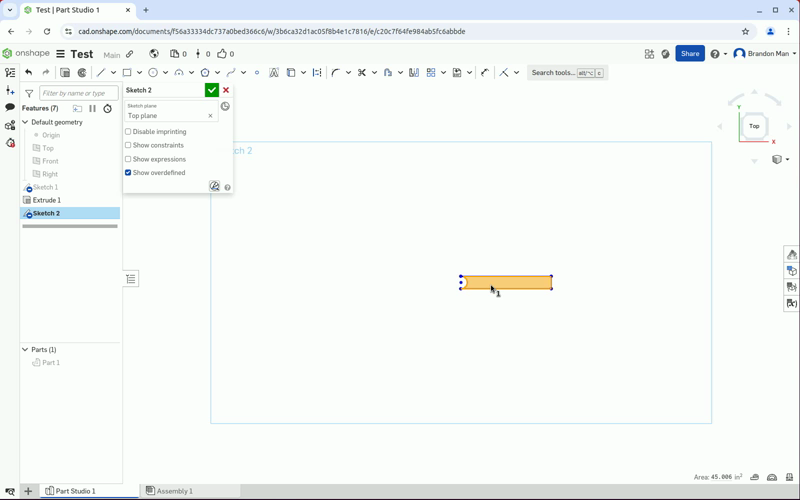
mouse_move(73, 352)
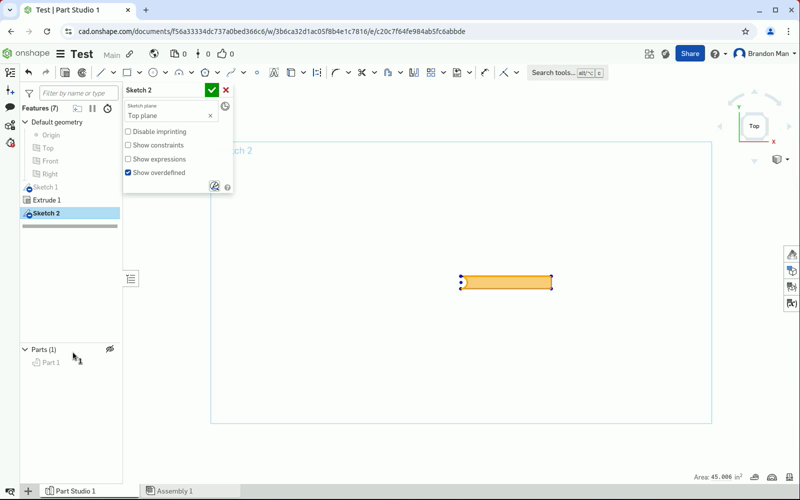
key(shift+y)
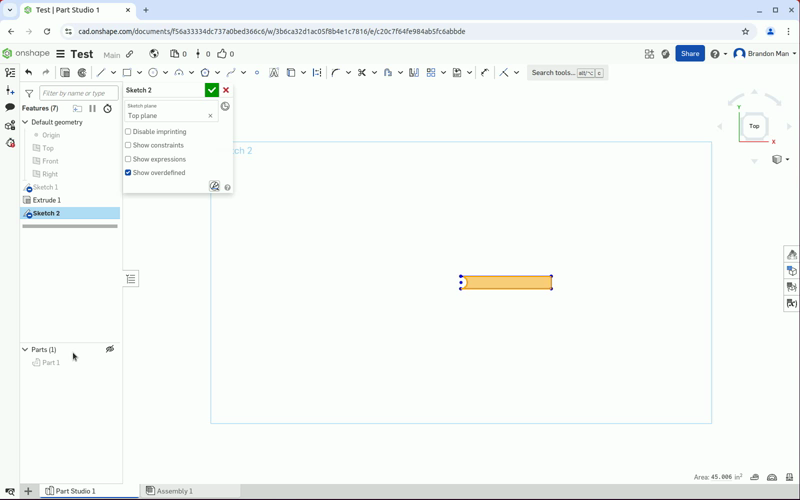
key(shift+e)
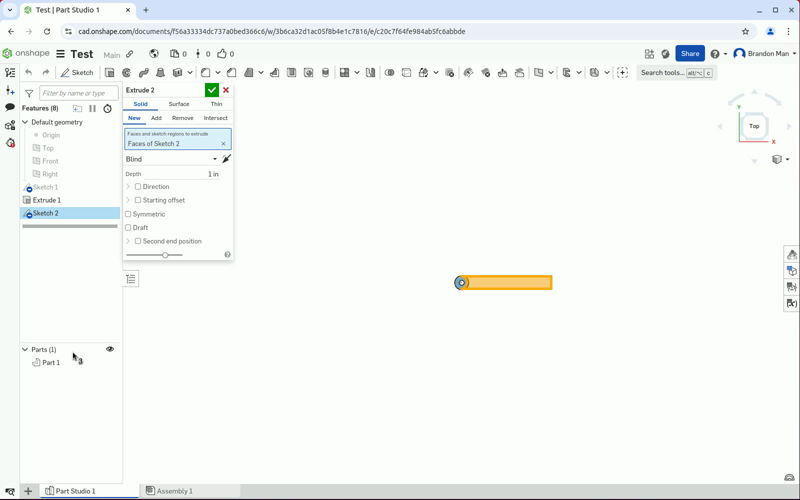
mouse_move(143, 106)
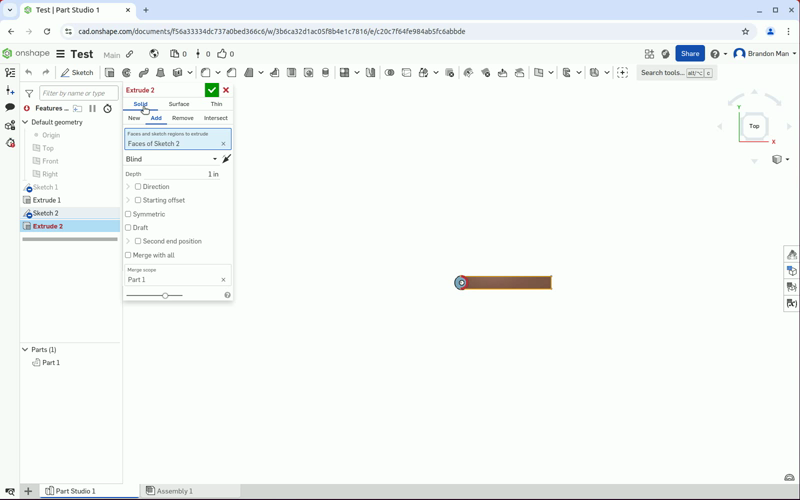
click(143, 106)
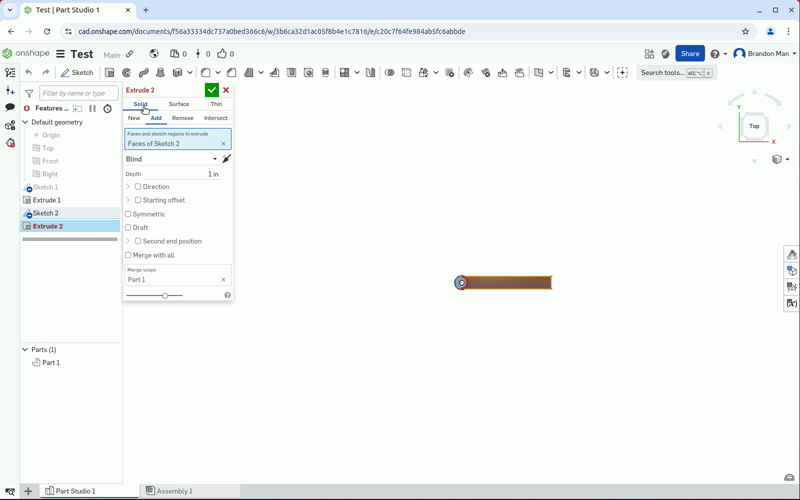
mouse_move(137, 120)
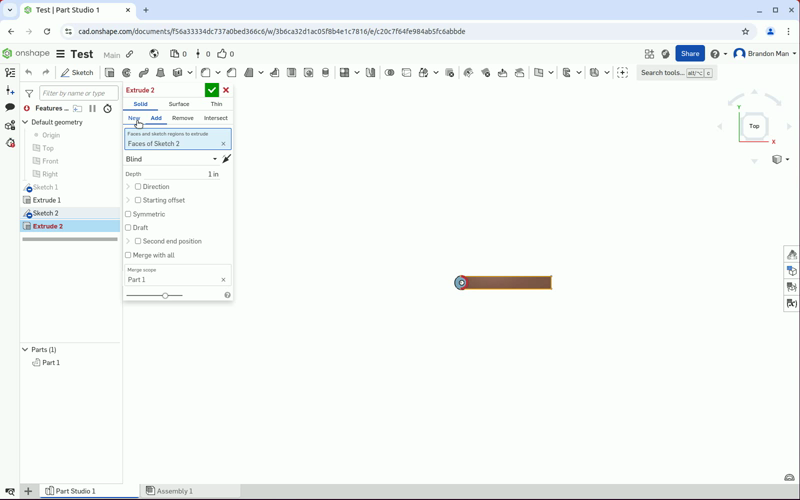
click(137, 120)
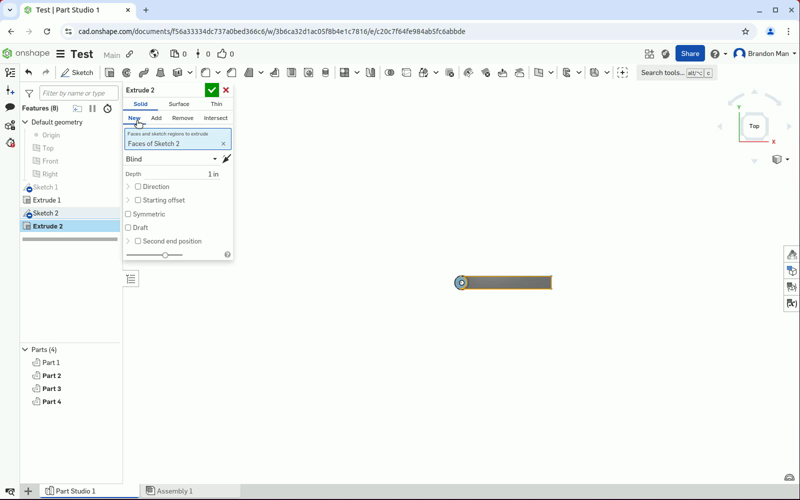
key(tab, 4)
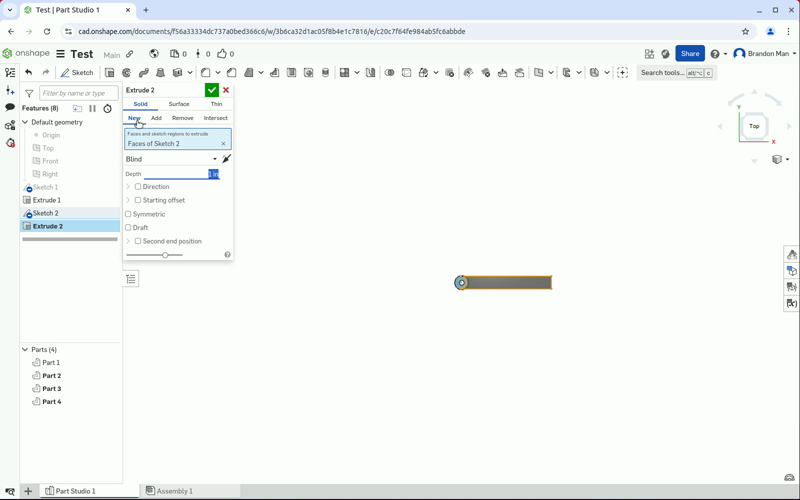
text(0.963)
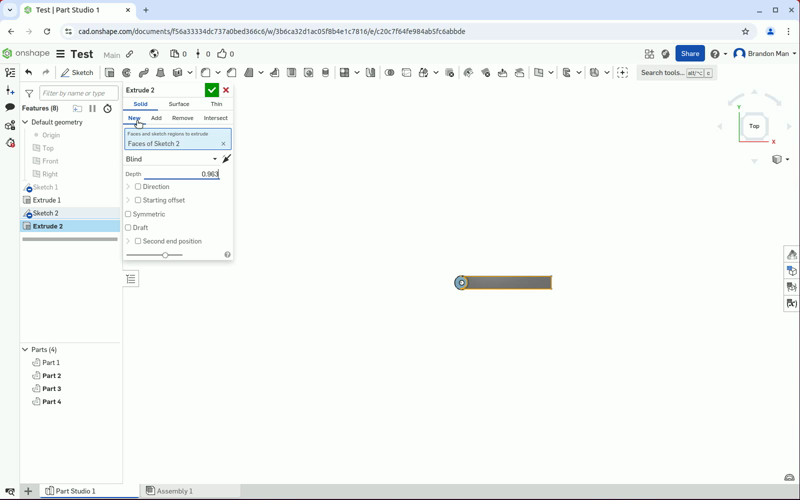
key(enter)
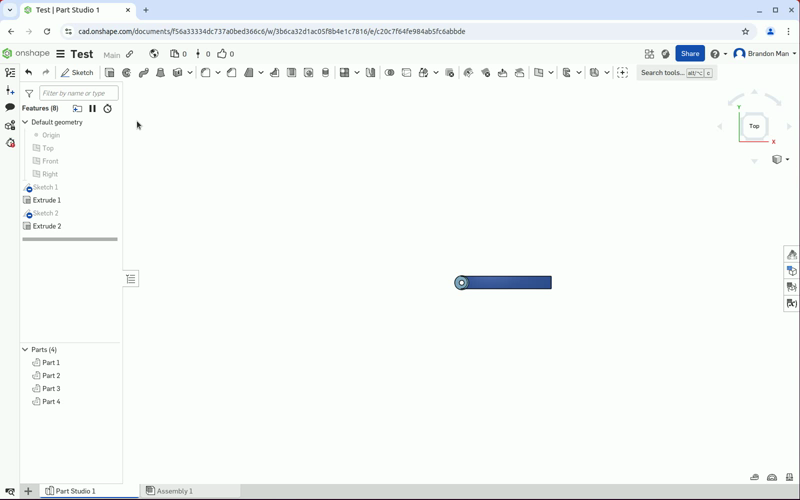
key(shift+h)
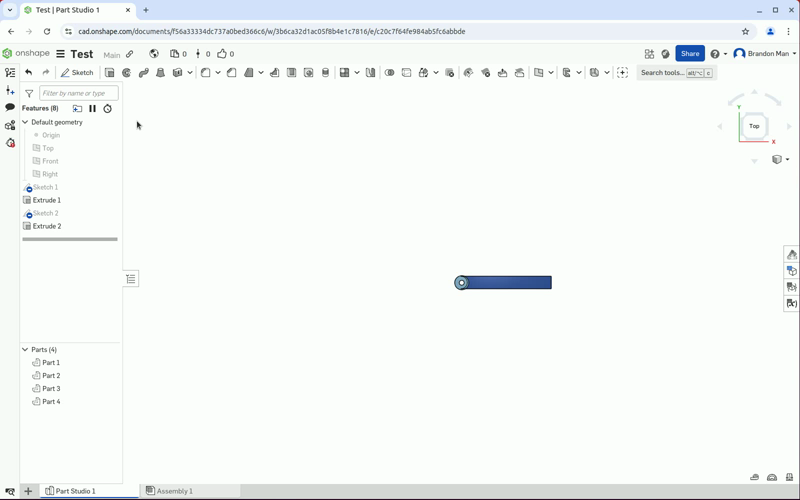
key(shift+h)
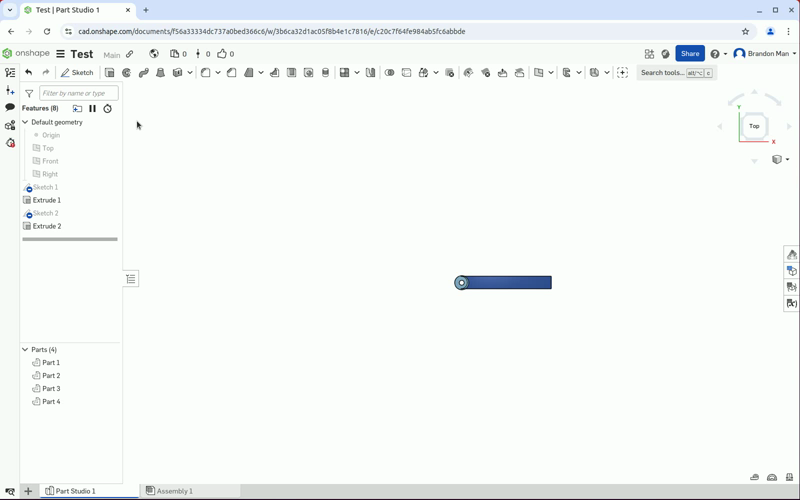
mouse_move(73, 189)
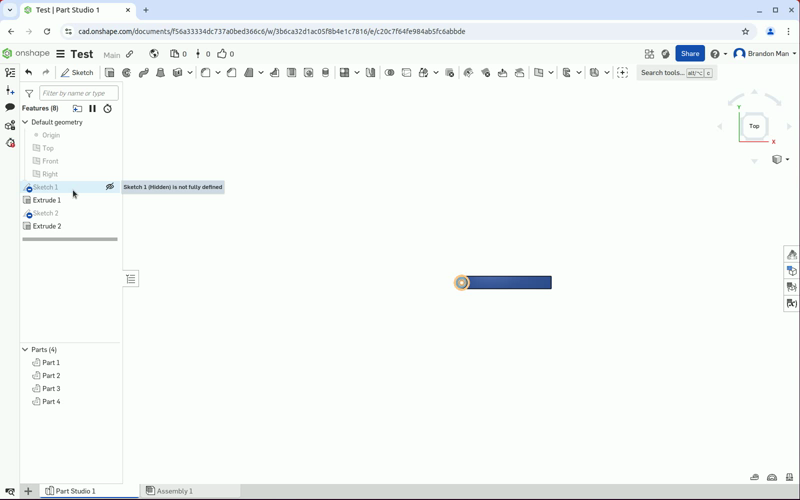
click(73, 189)
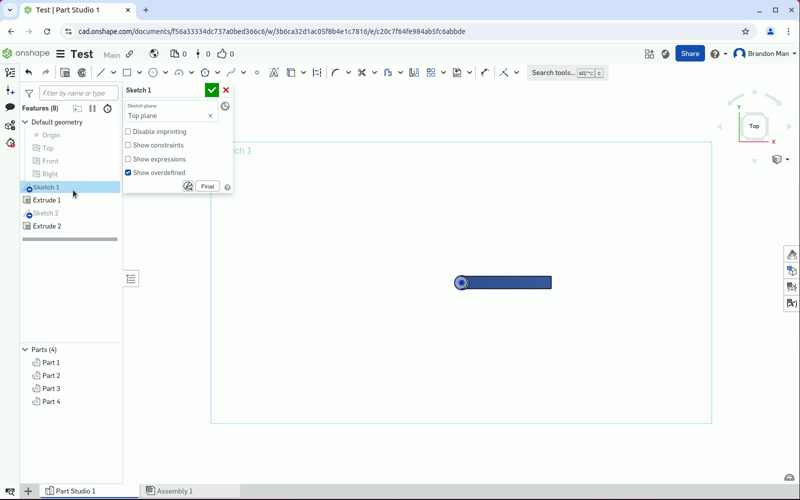
mouse_move(229, 92)
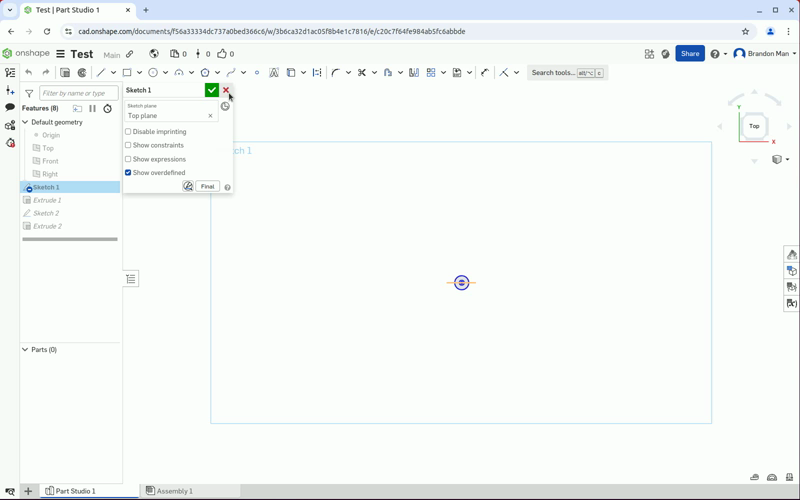
click(229, 92)
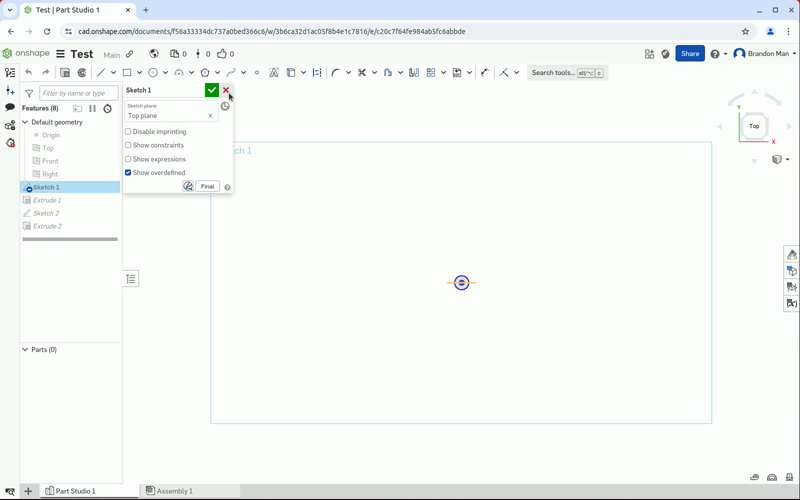
key(shift+s)
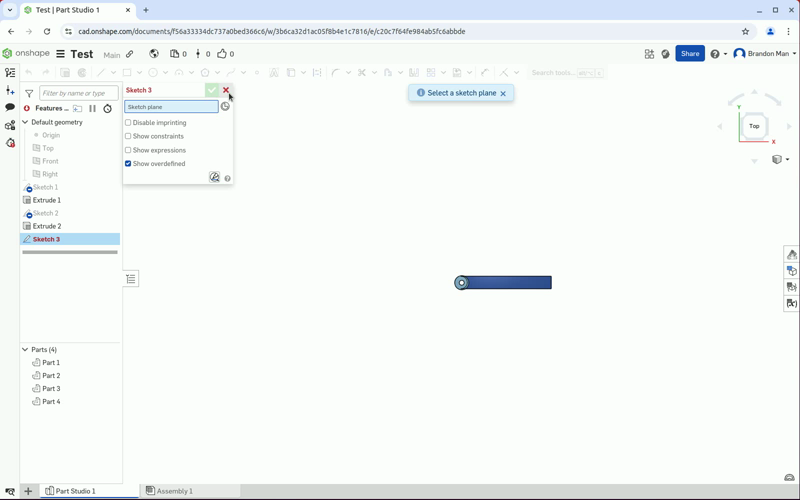
mouse_move(73, 150)
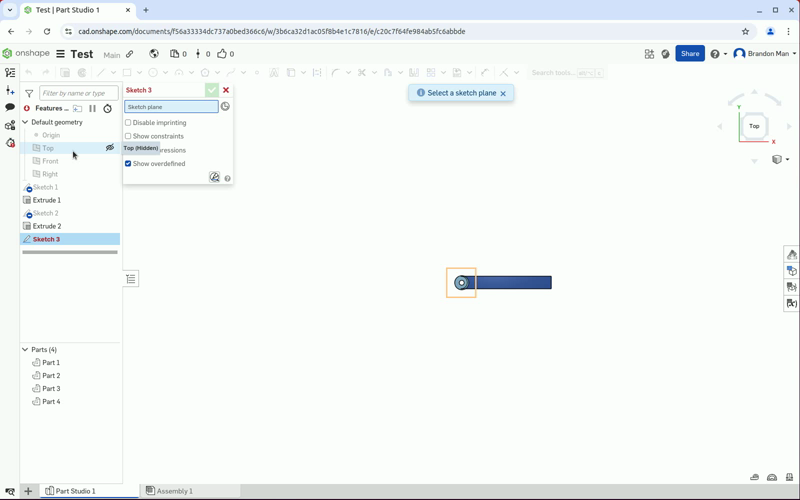
click(73, 150)
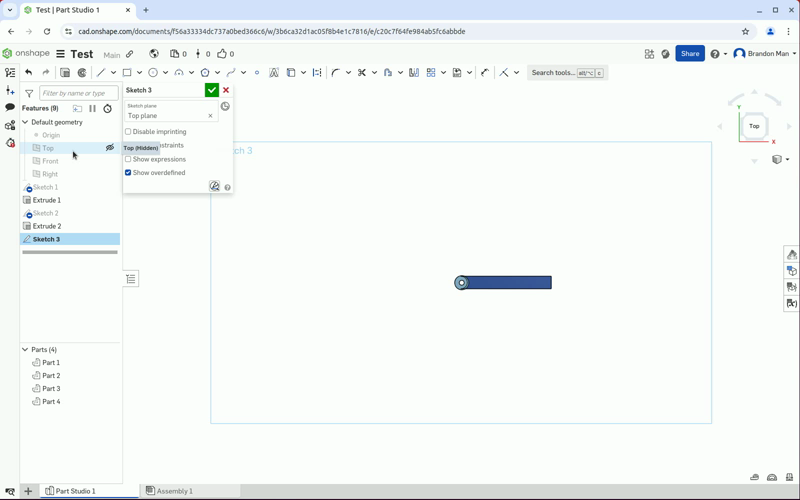
mouse_move(73, 352)
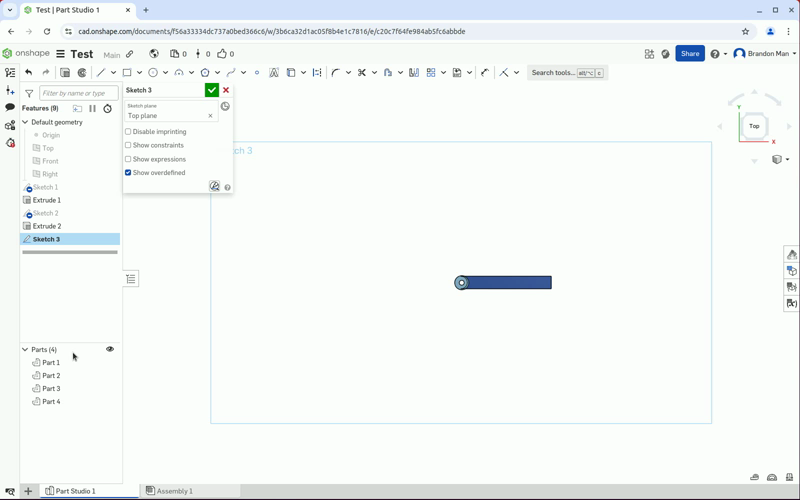
key(y)
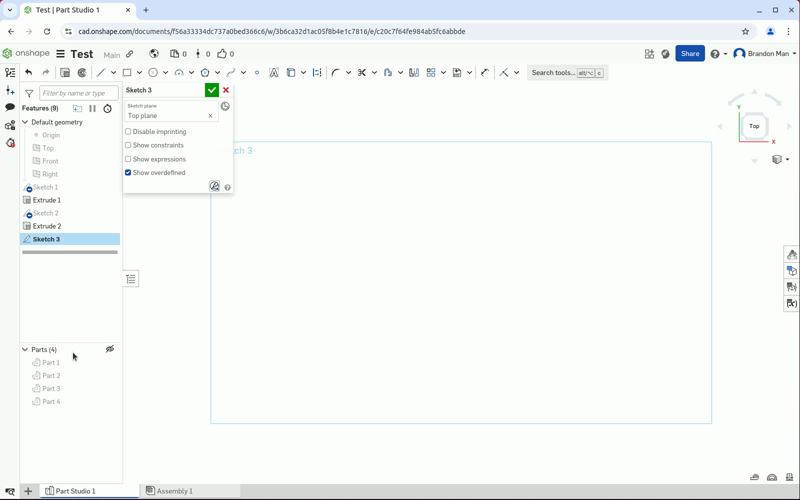
key(c)
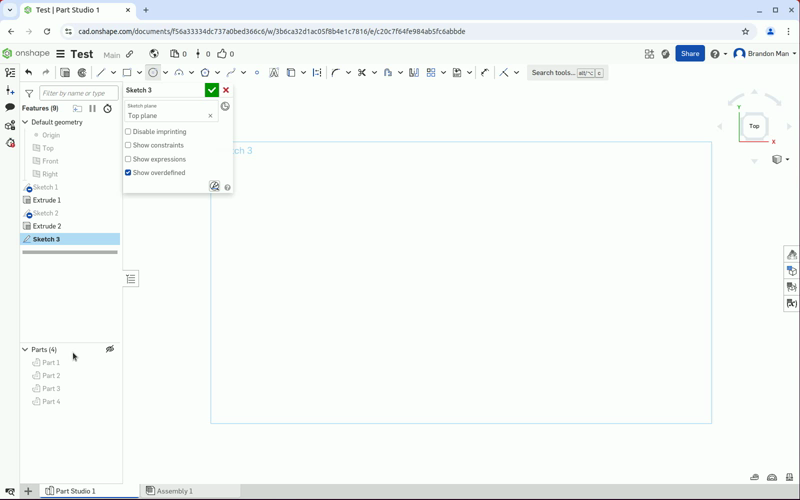
key_down(shift)
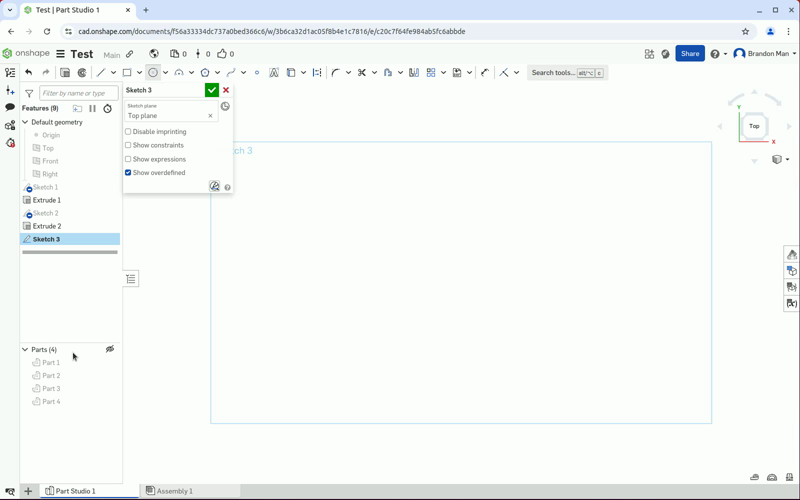
mouse_move(567, 282)
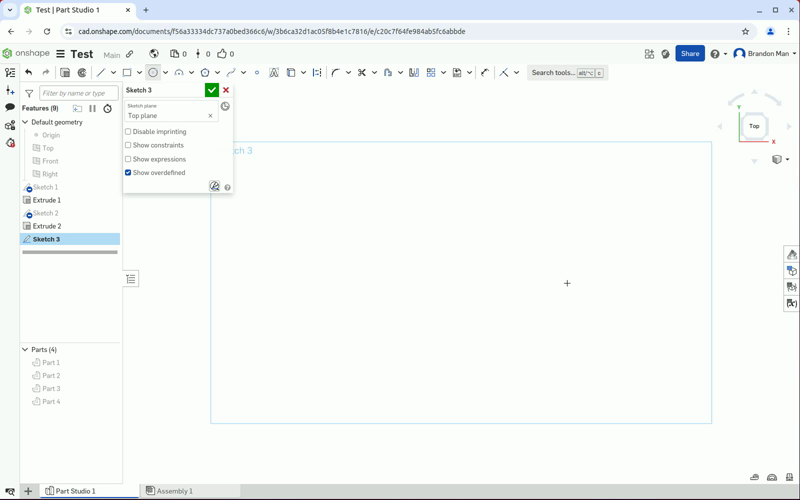
click(567, 282)
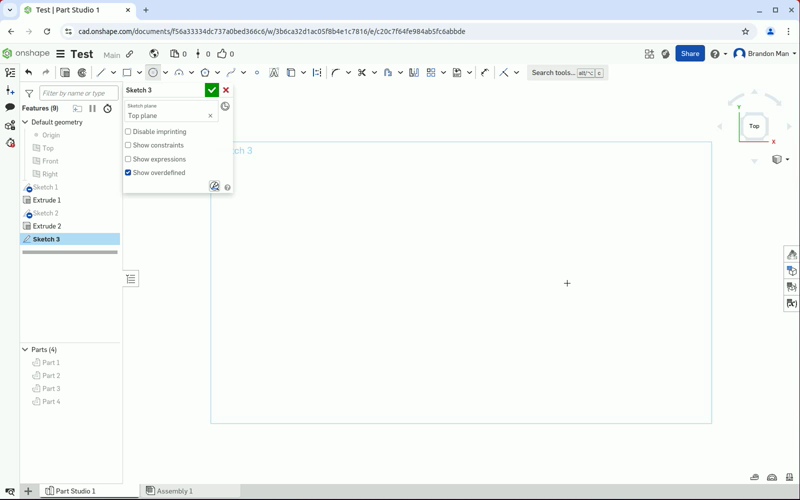
key_up(shift)
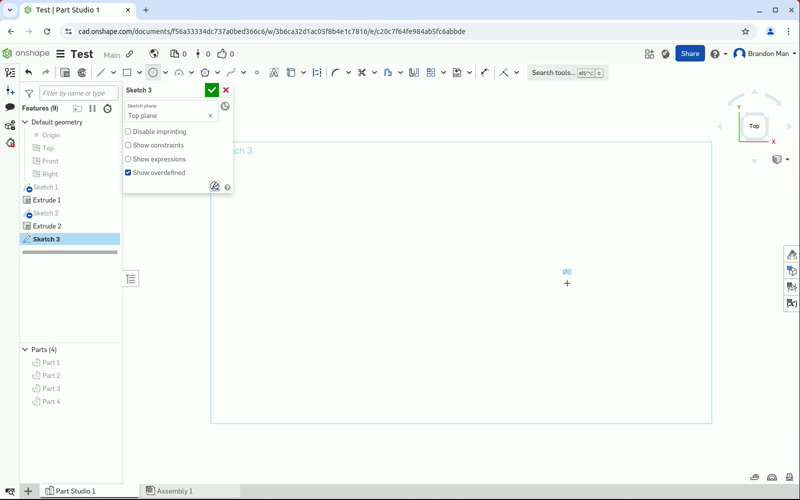
mouse_move(574, 282)
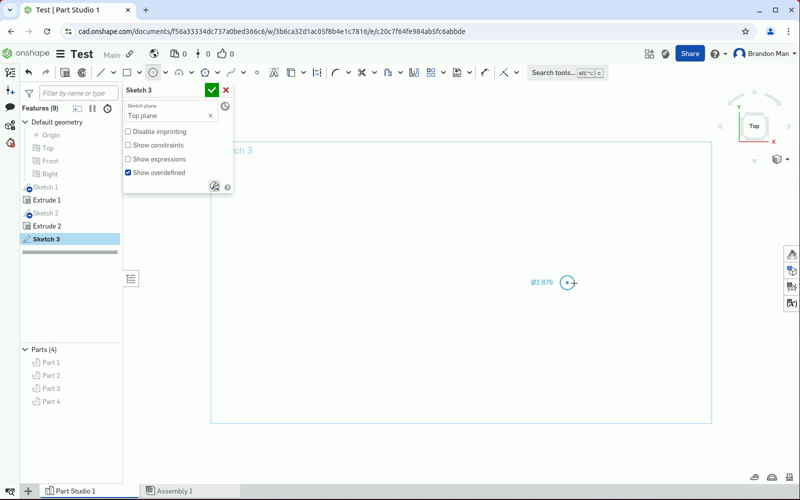
click(574, 282)
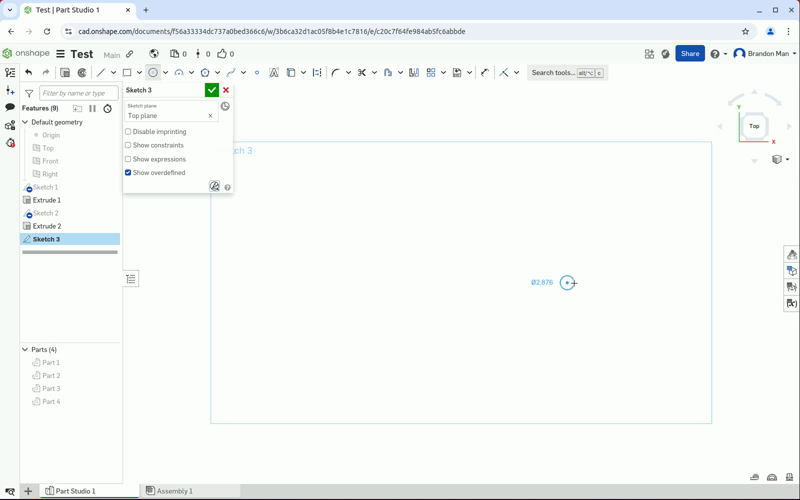
key(esc)
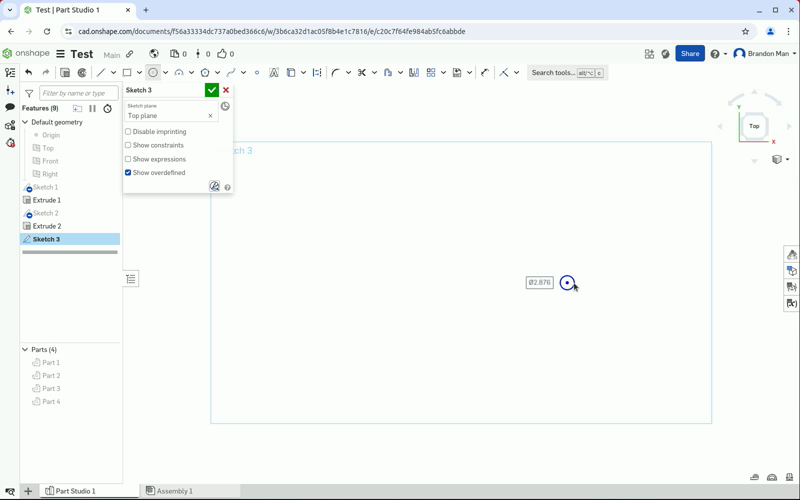
key(c)
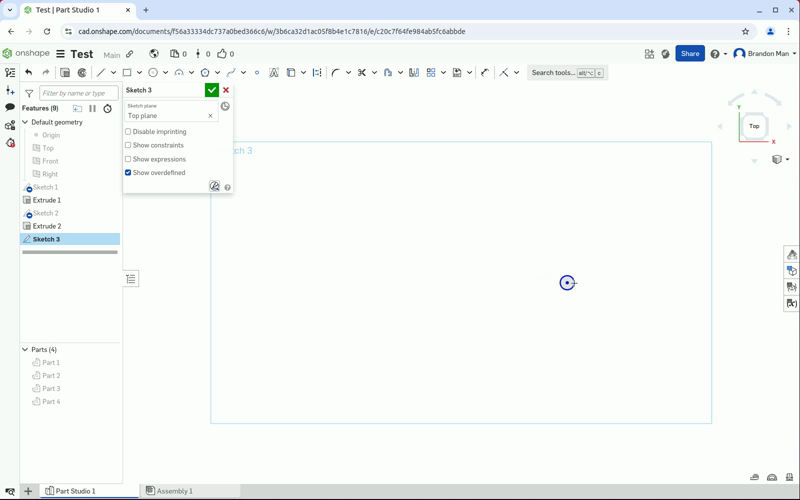
key_down(shift)
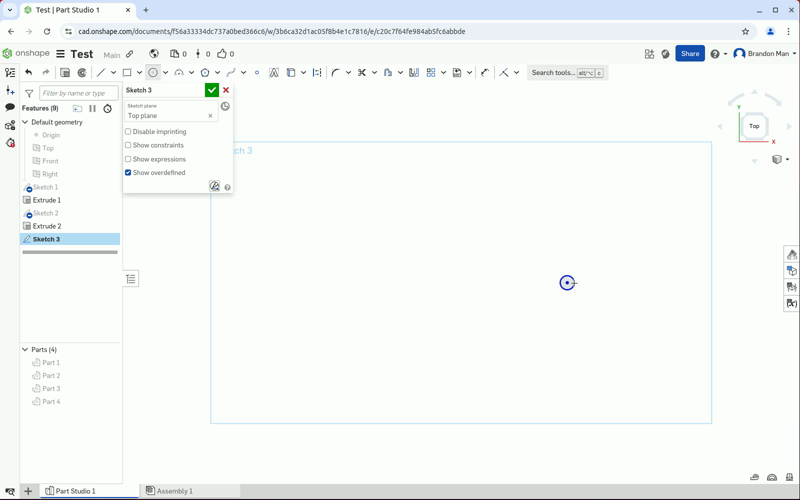
mouse_move(567, 282)
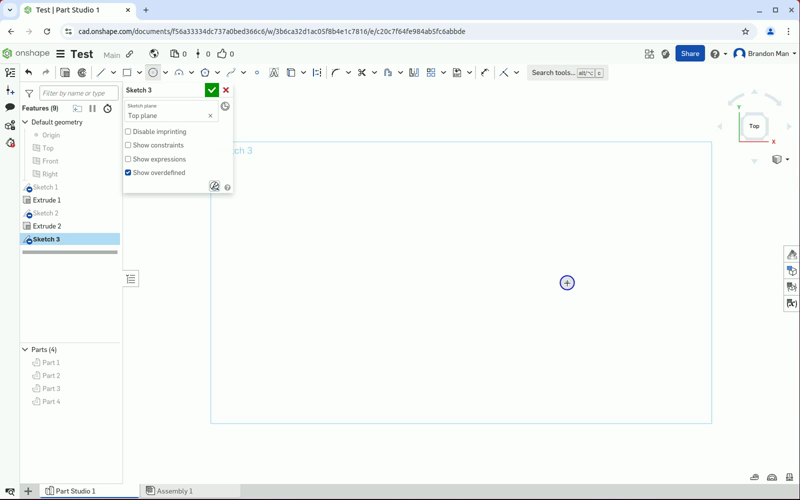
click(567, 282)
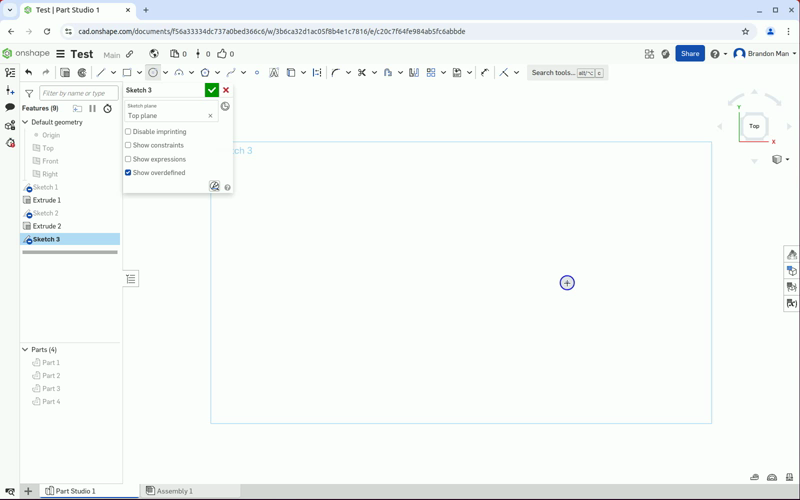
key_up(shift)
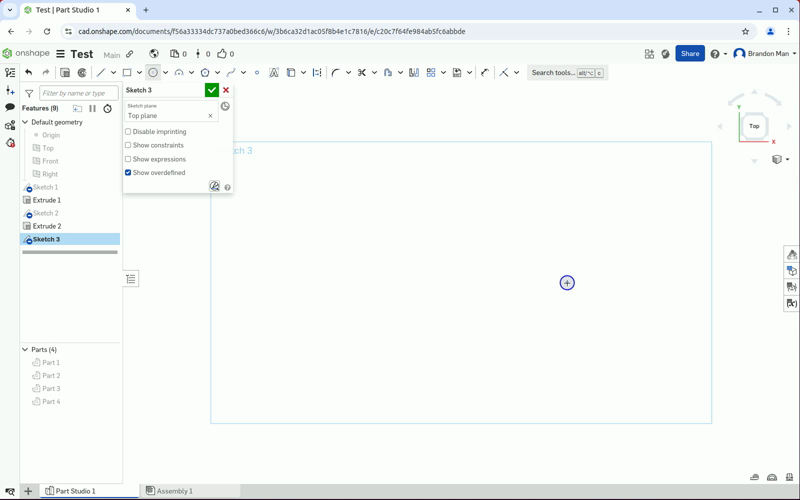
mouse_move(568, 282)
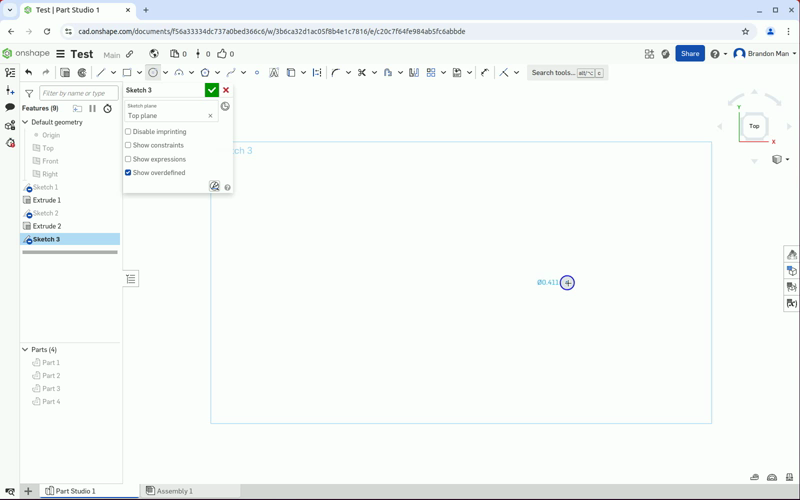
scroll(6)
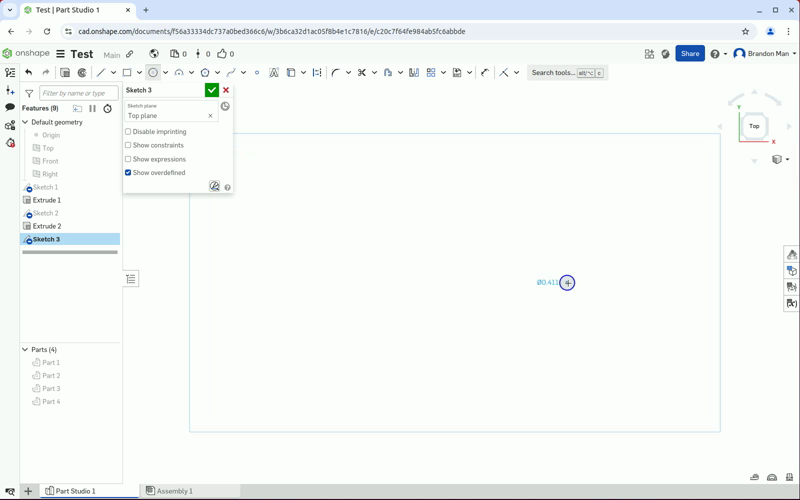
scroll(6)
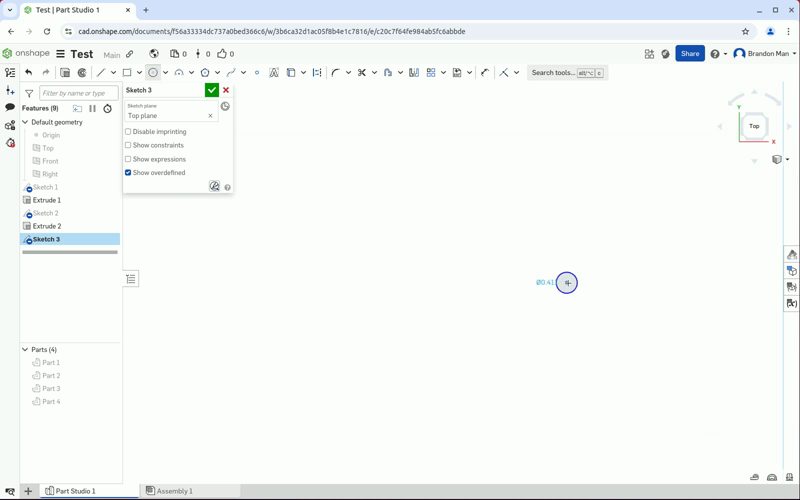
scroll(6)
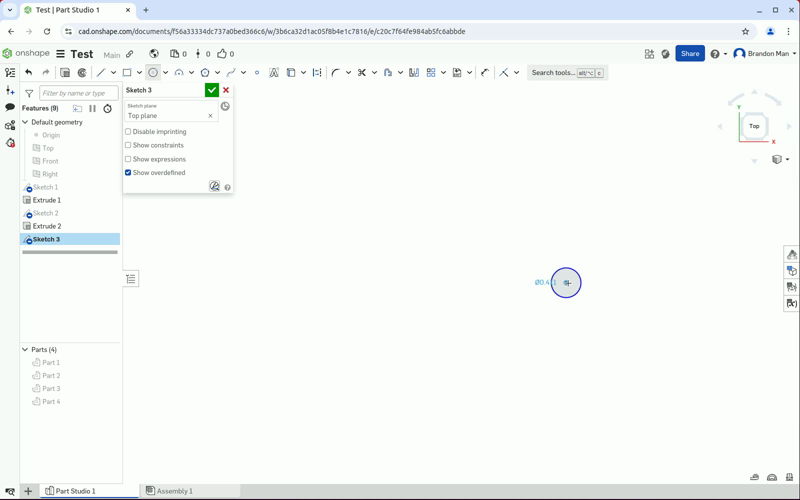
scroll(6)
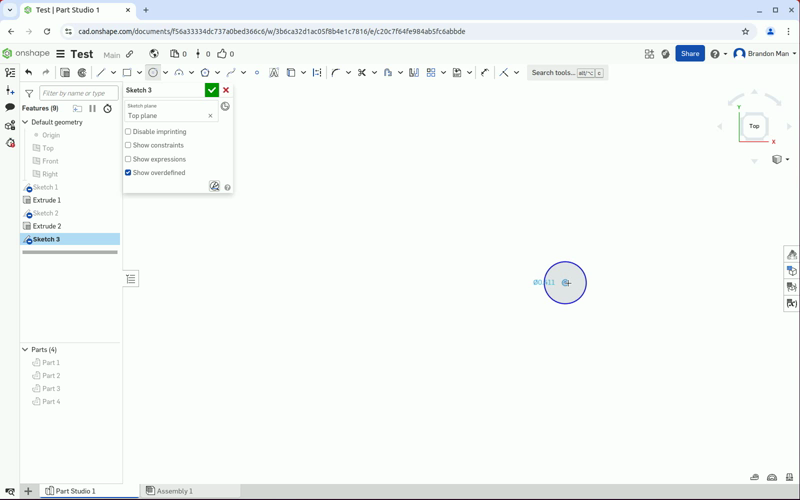
scroll(6)
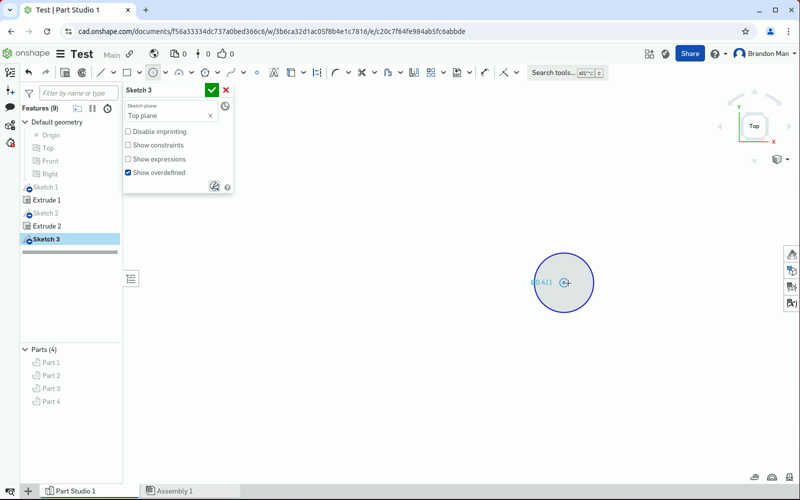
scroll(6)
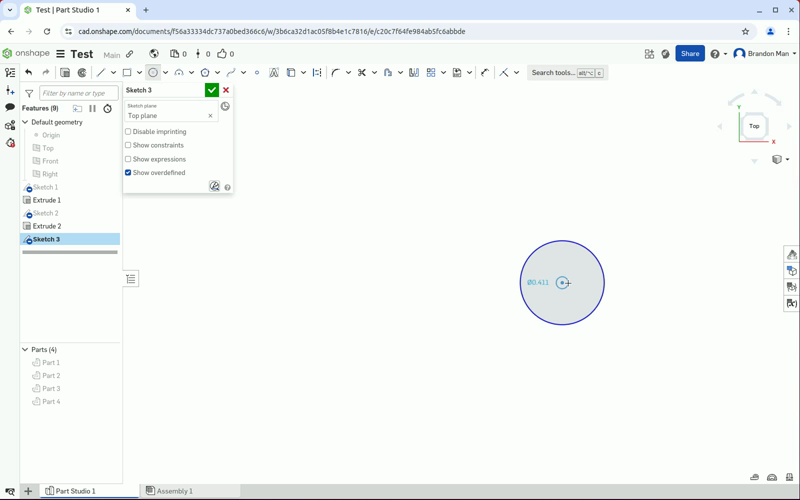
scroll(6)
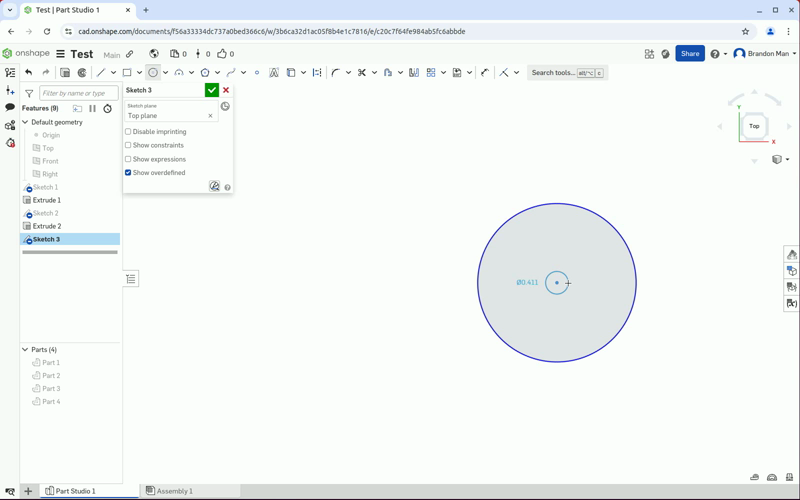
click(568, 282)
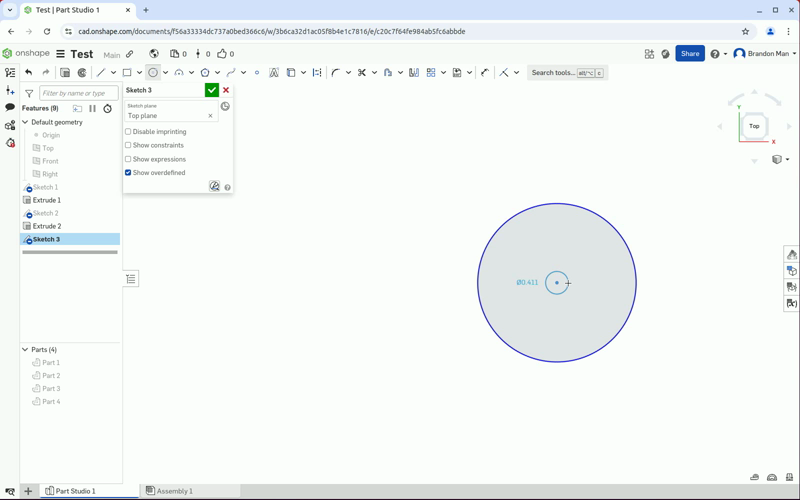
scroll(-6)
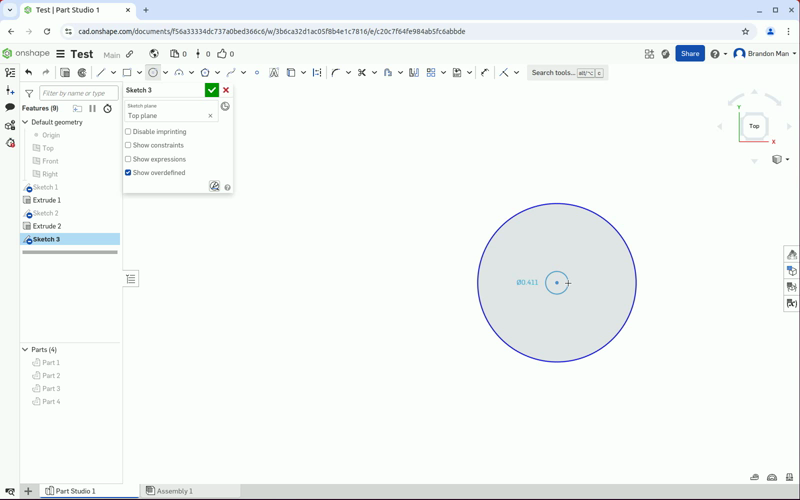
scroll(-6)
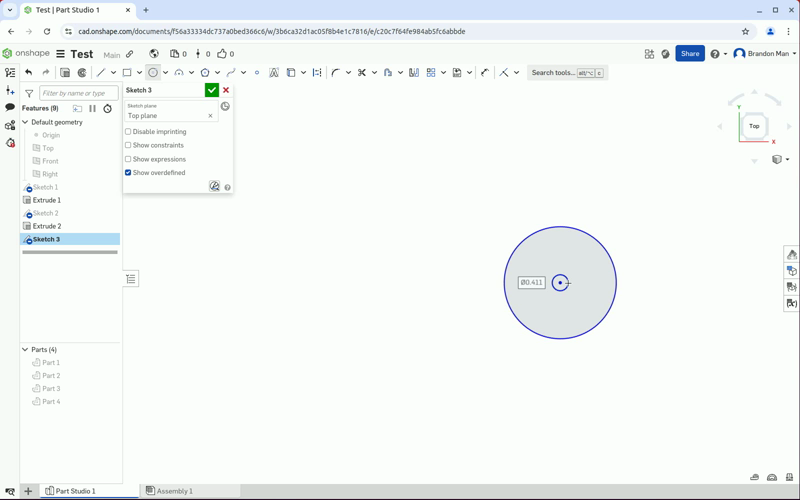
scroll(-6)
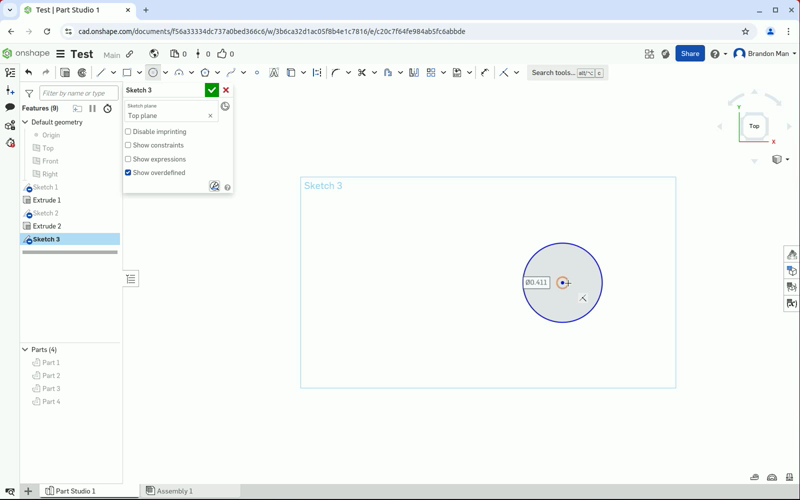
scroll(-6)
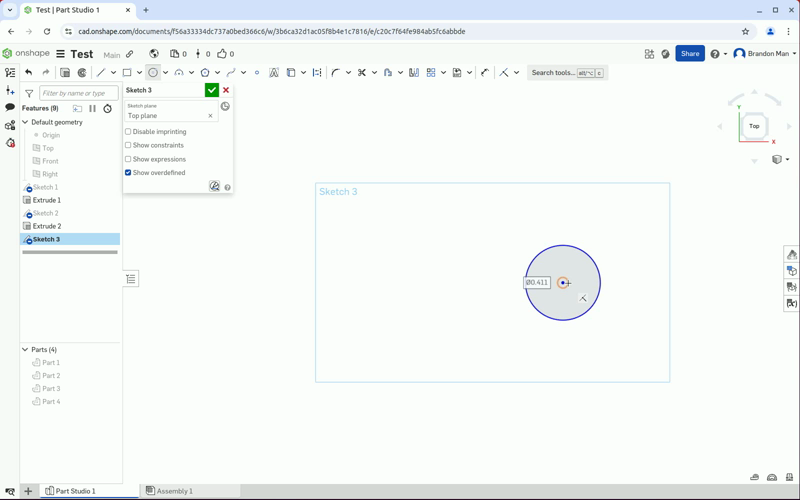
scroll(-6)
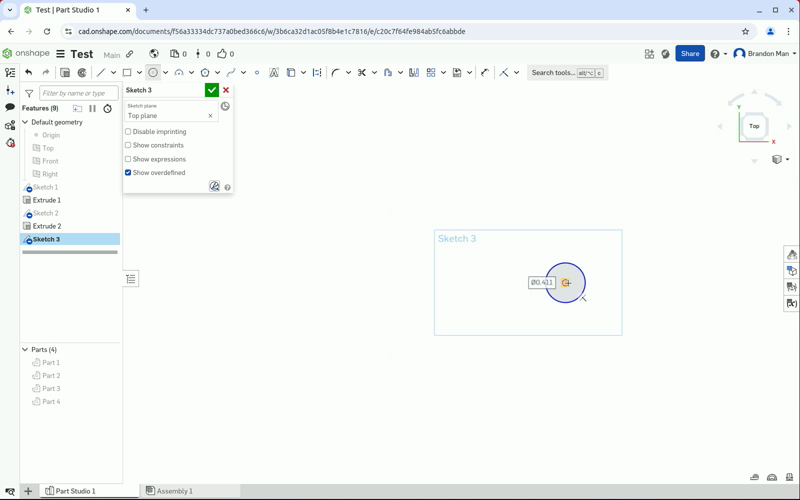
scroll(-6)
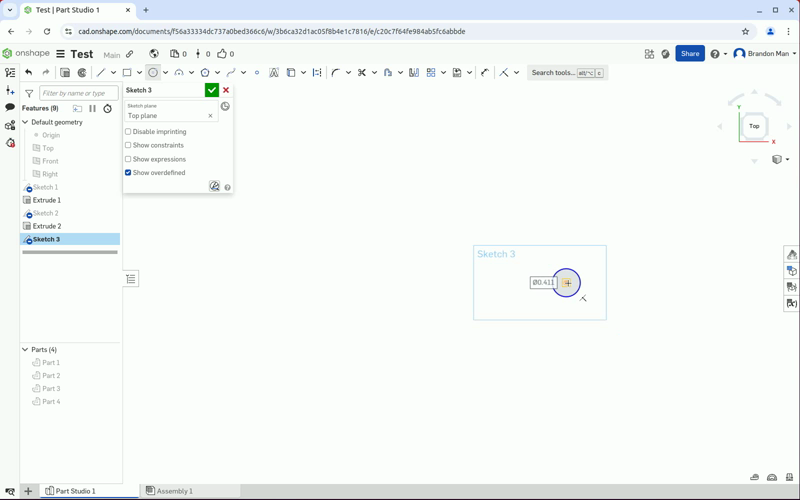
scroll(-6)
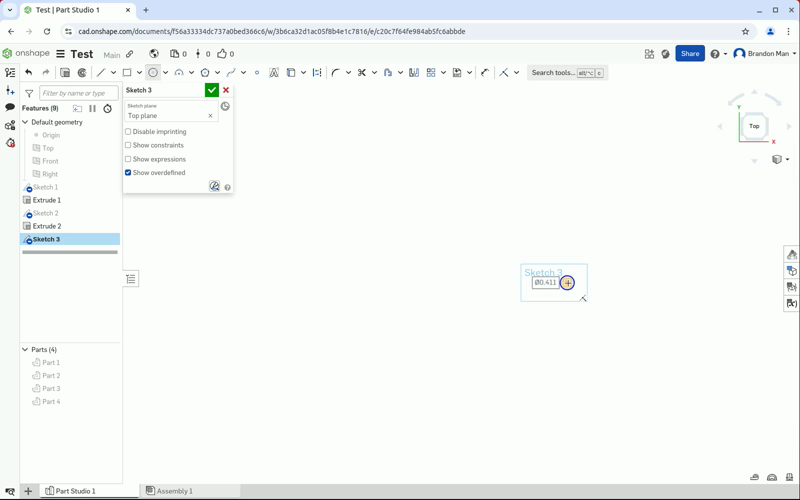
key(esc)
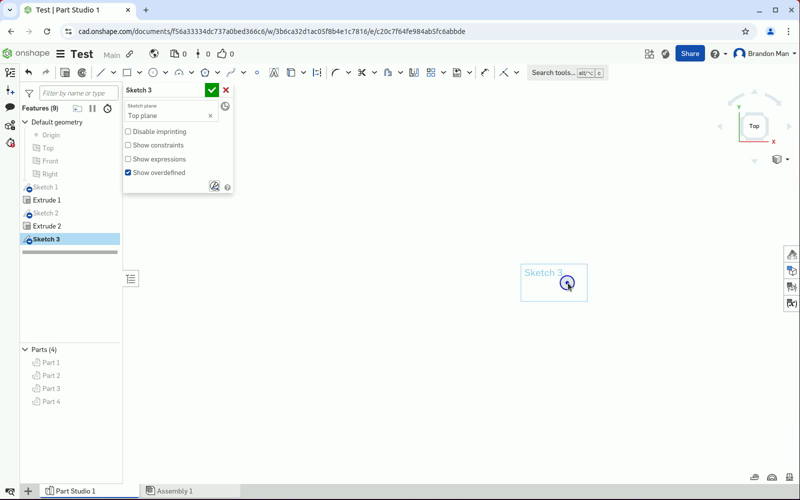
mouse_move(562, 279)
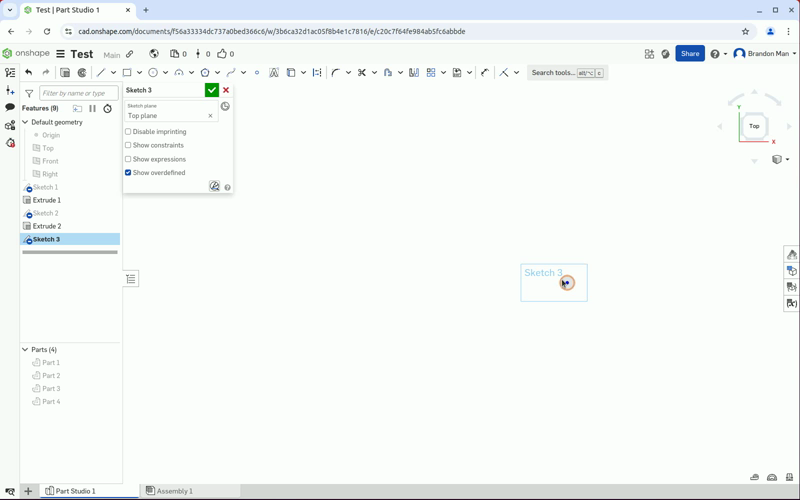
scroll(6)
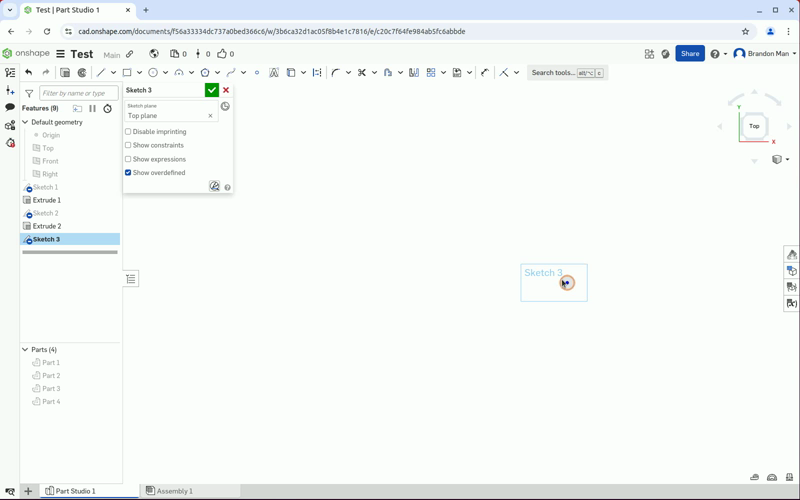
scroll(6)
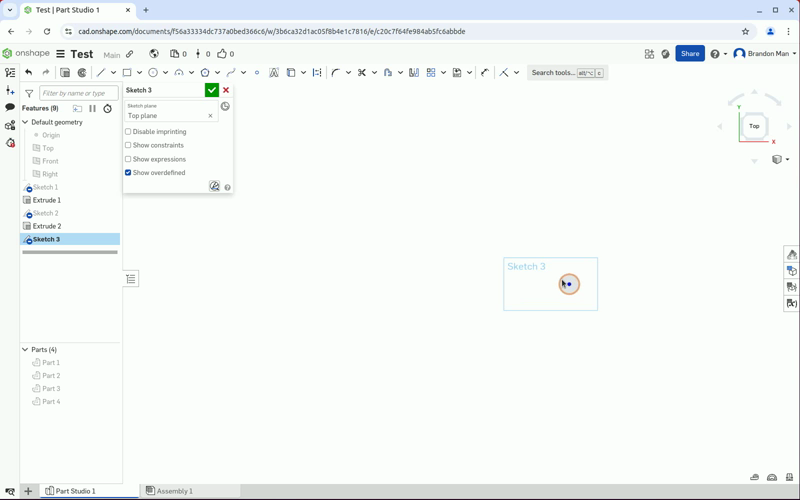
scroll(6)
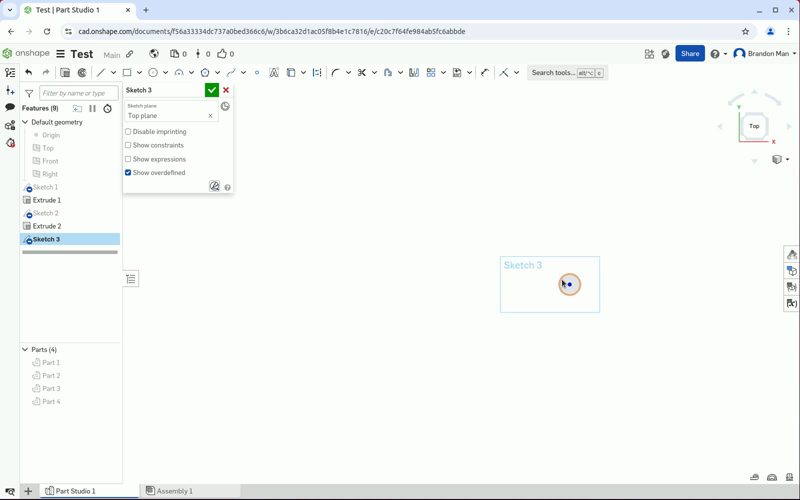
scroll(6)
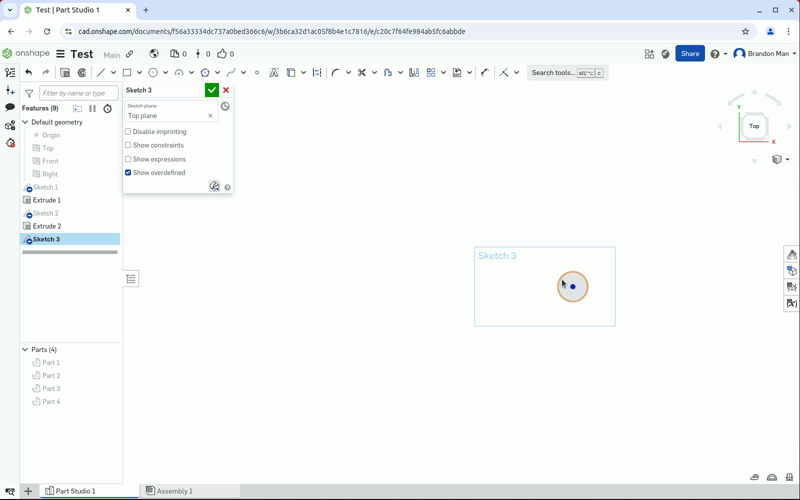
scroll(6)
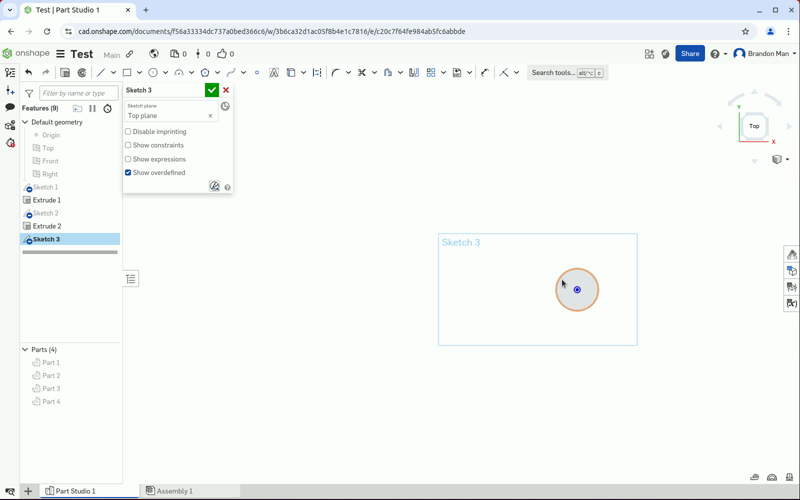
scroll(6)
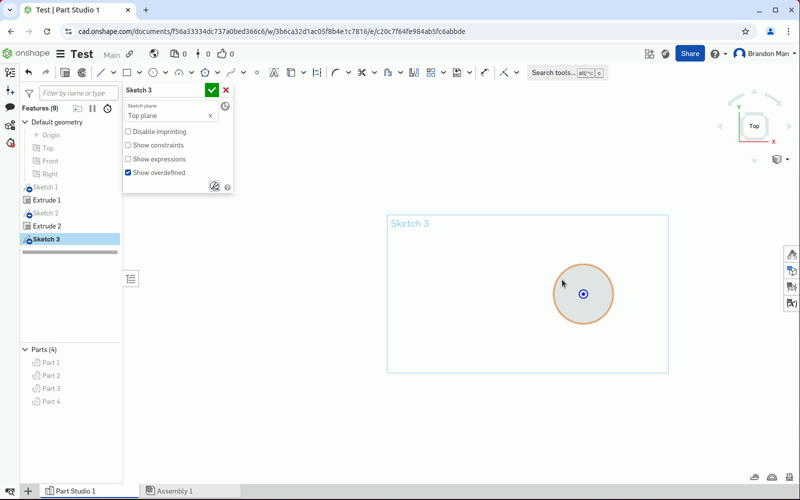
scroll(6)
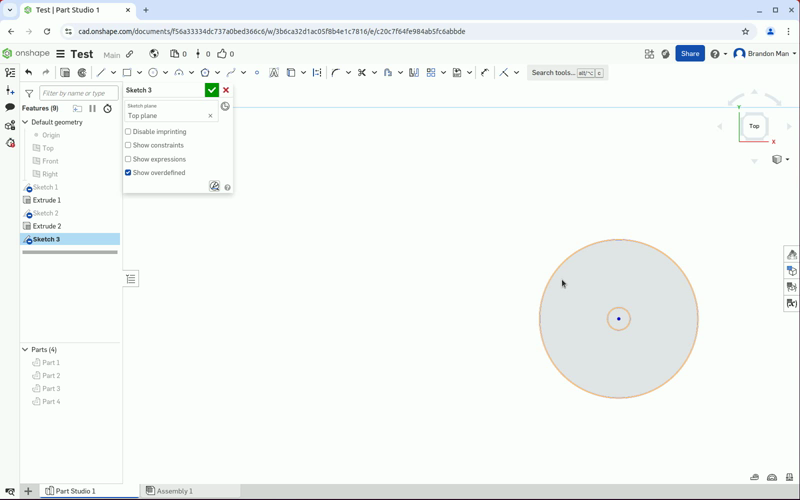
click(562, 279)
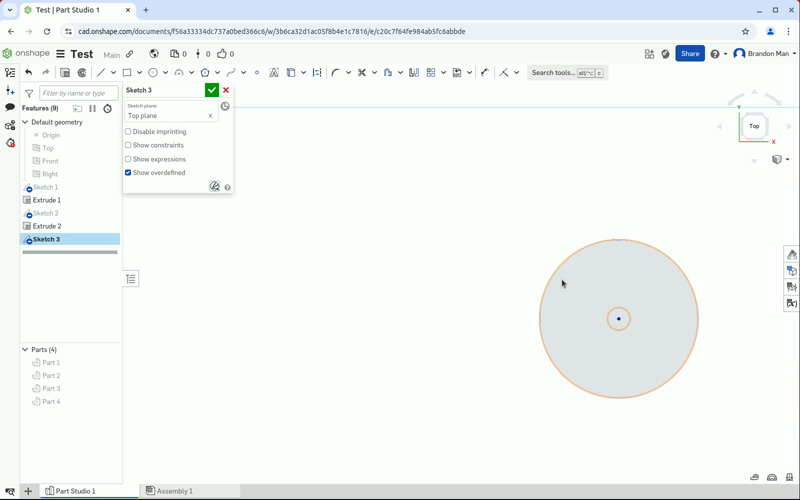
scroll(-6)
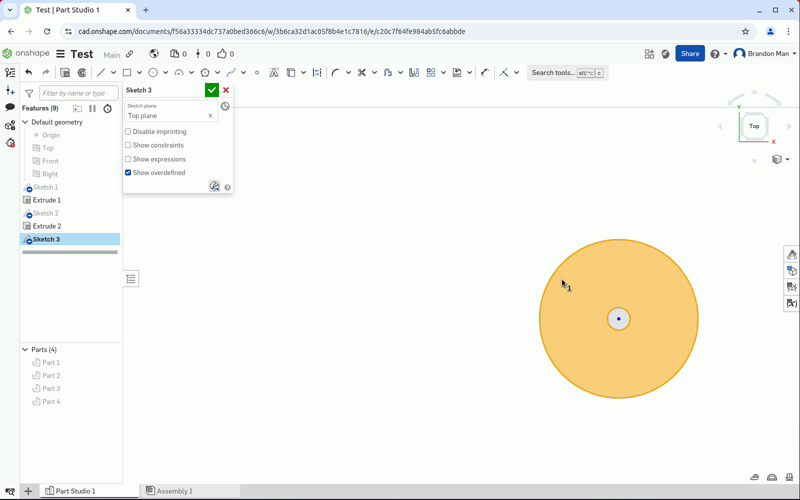
scroll(-6)
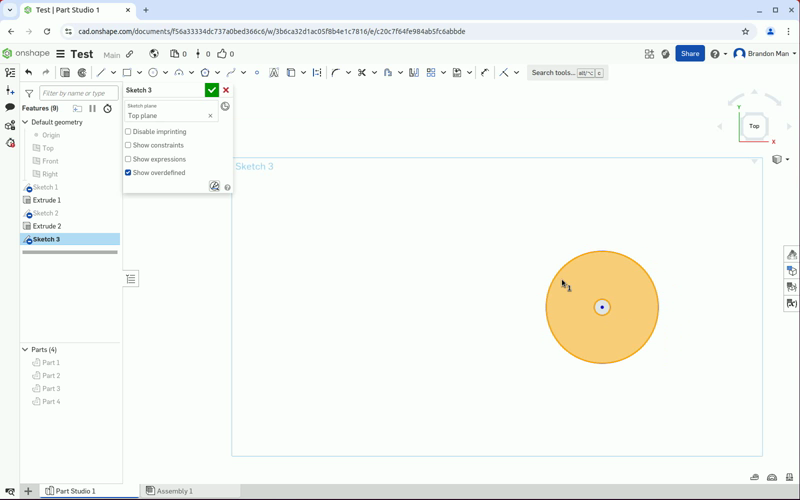
scroll(-6)
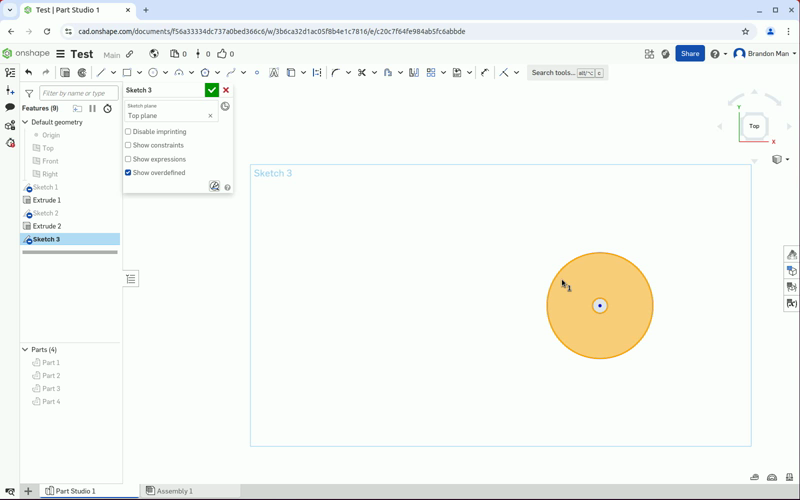
scroll(-6)
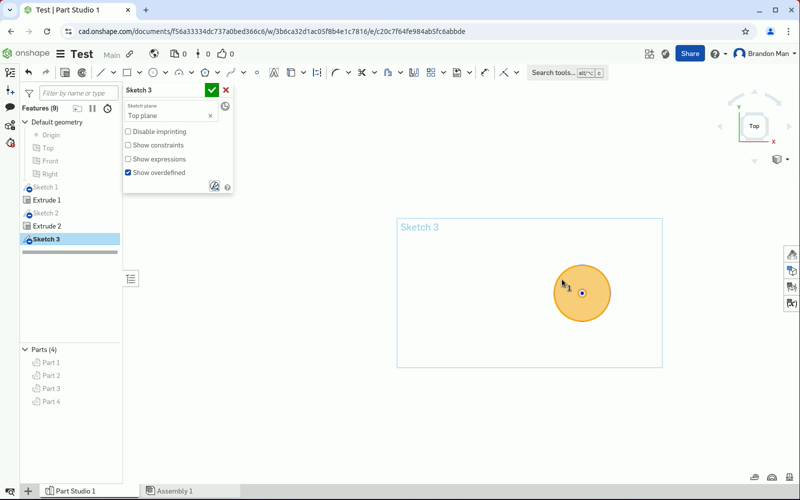
scroll(-6)
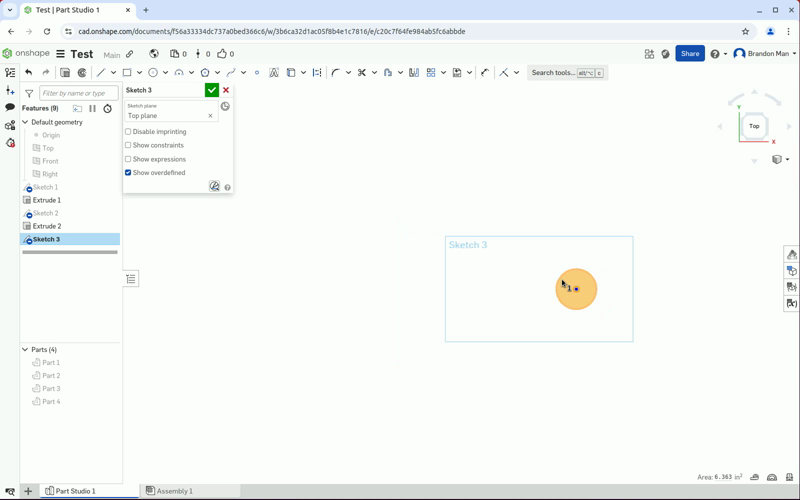
scroll(-6)
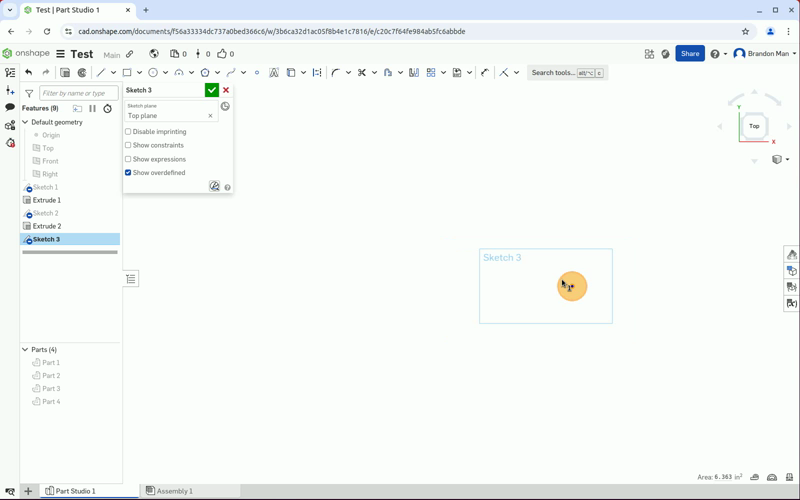
scroll(-6)
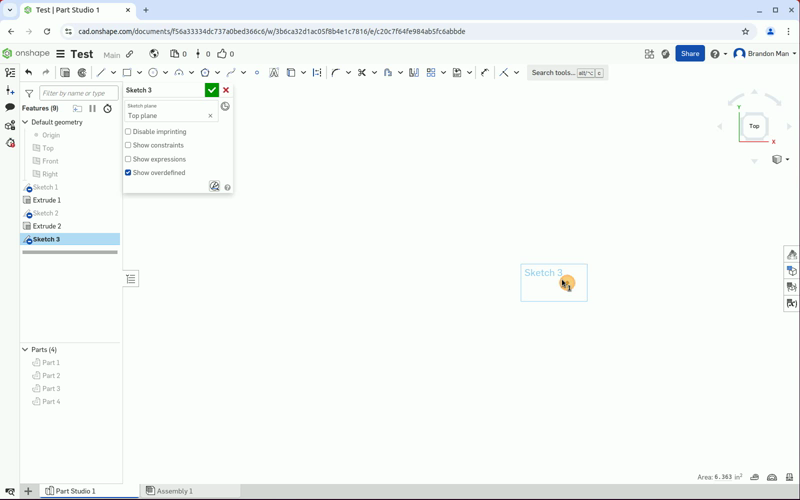
mouse_move(73, 352)
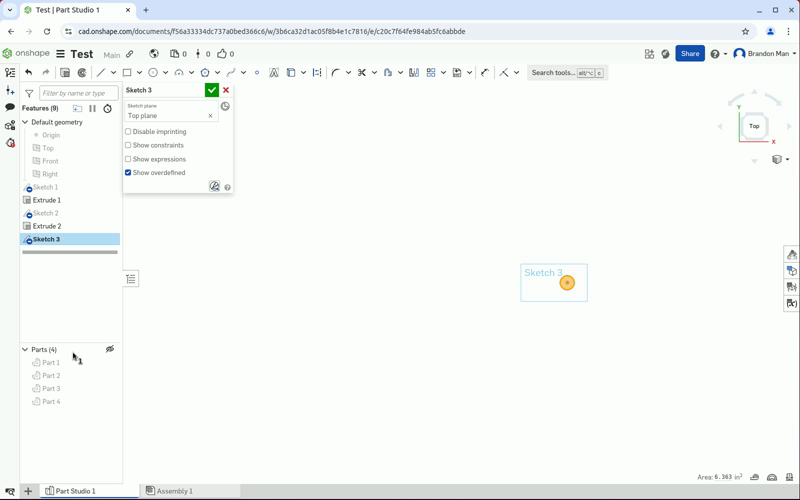
key(shift+y)
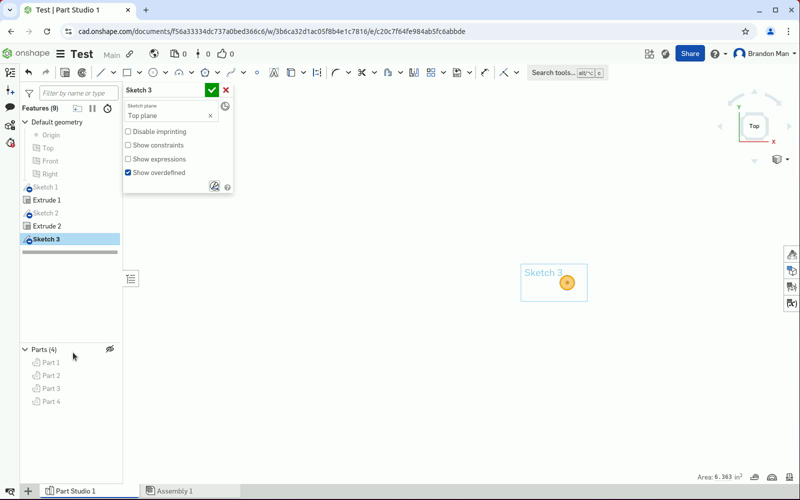
key(shift+e)
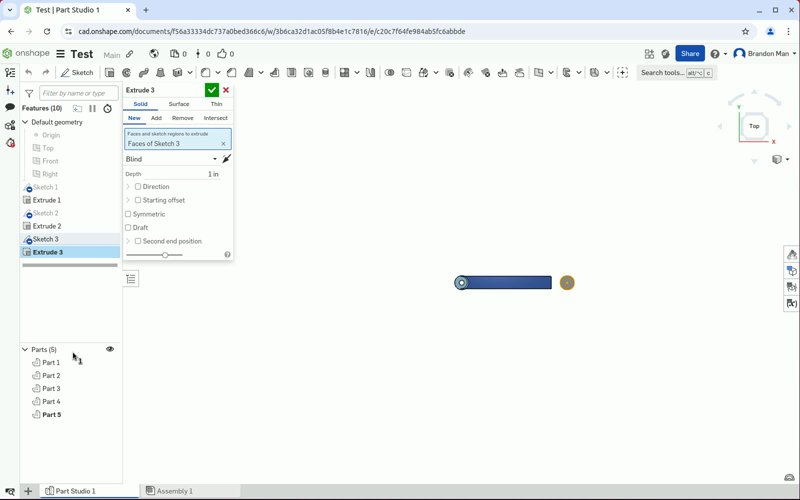
mouse_move(143, 106)
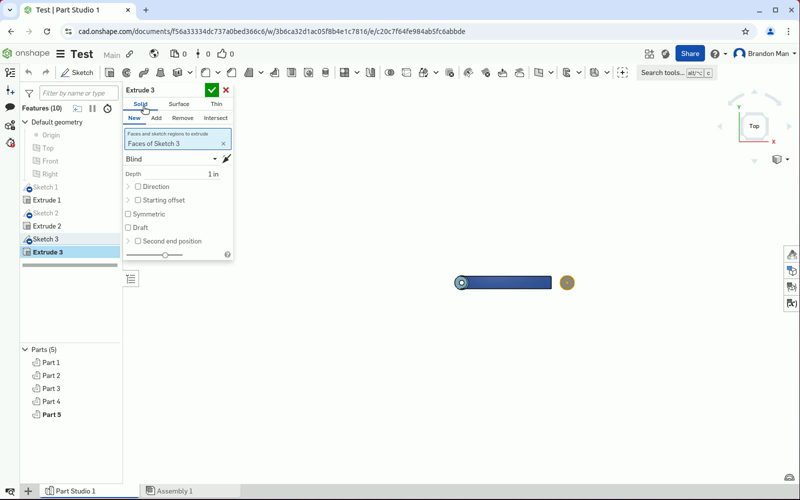
click(143, 106)
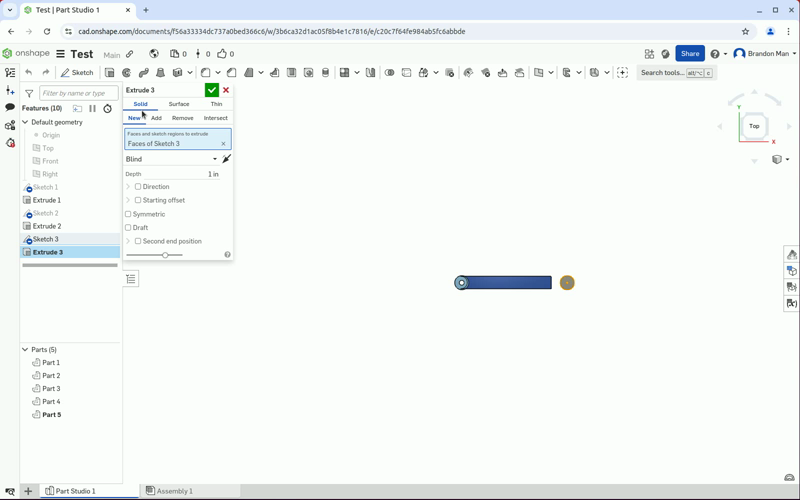
mouse_move(137, 120)
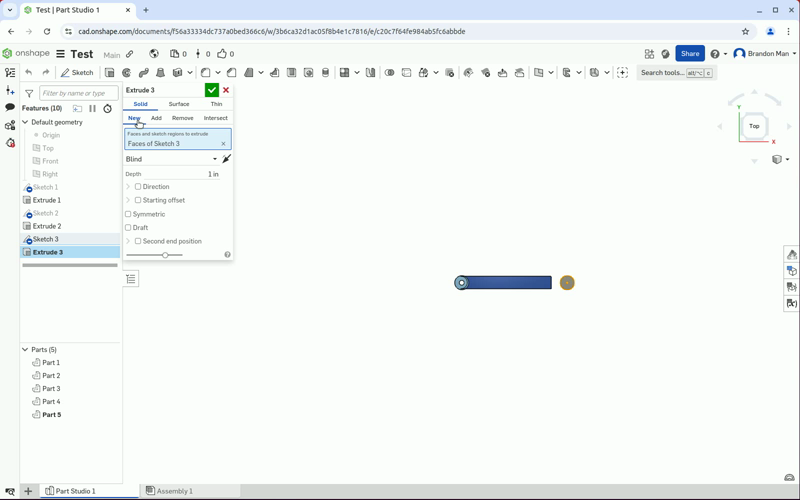
click(137, 120)
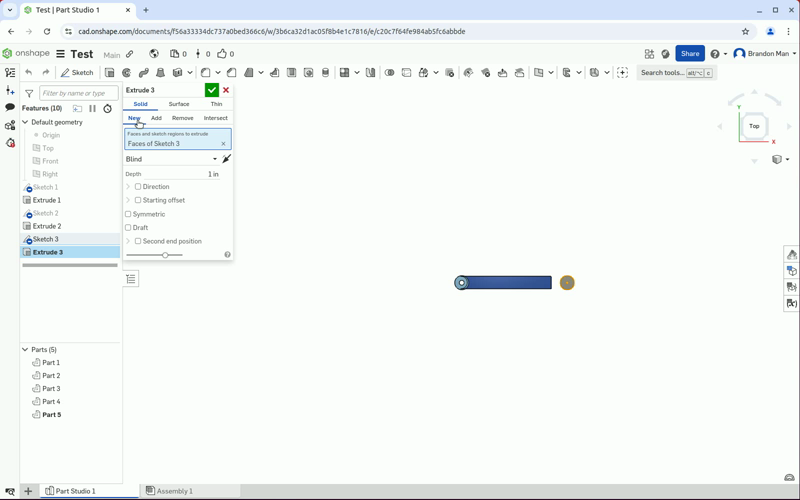
key(tab, 4)
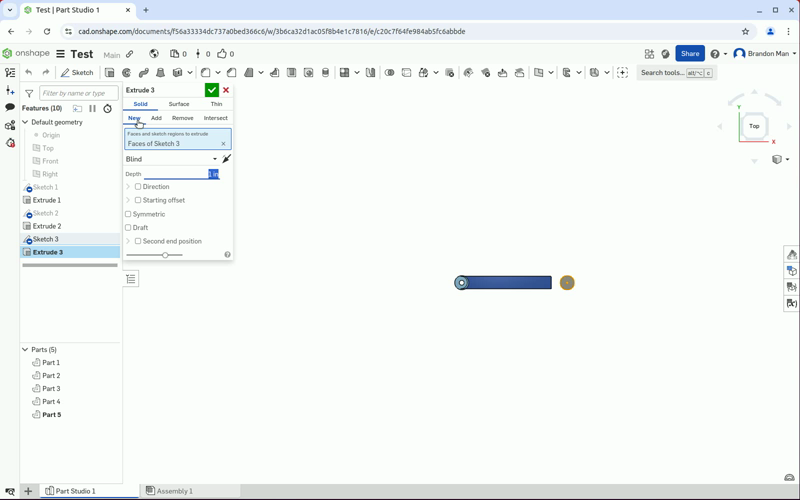
text(0.481)
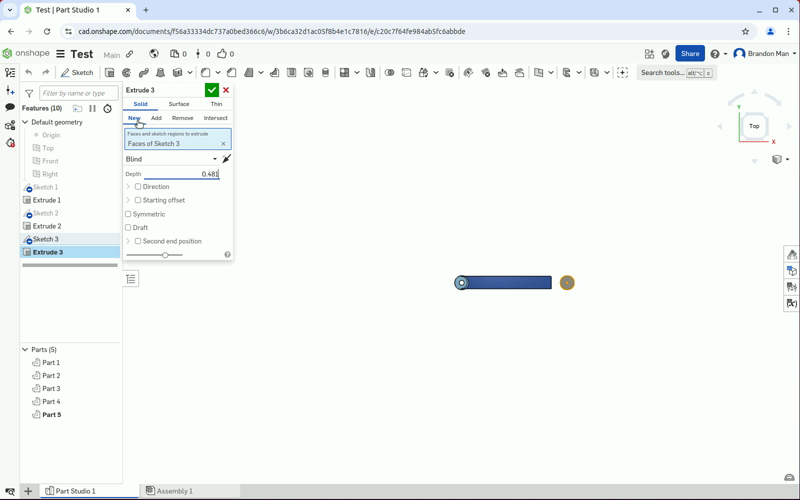
key(enter)
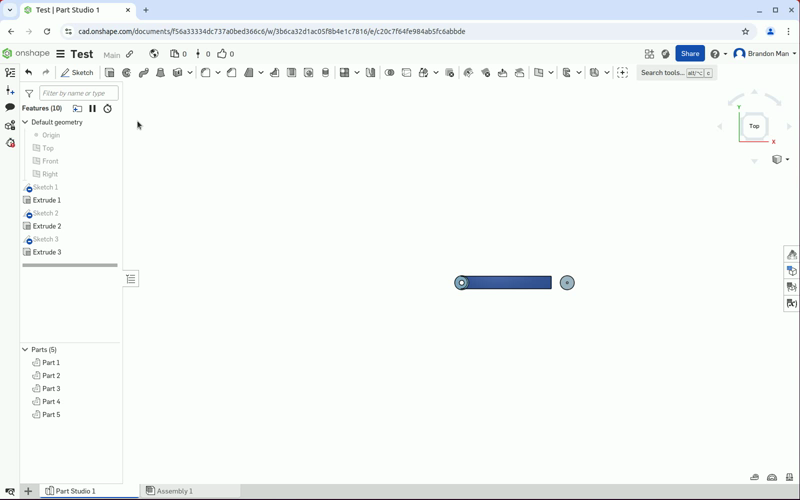
key(shift+h)
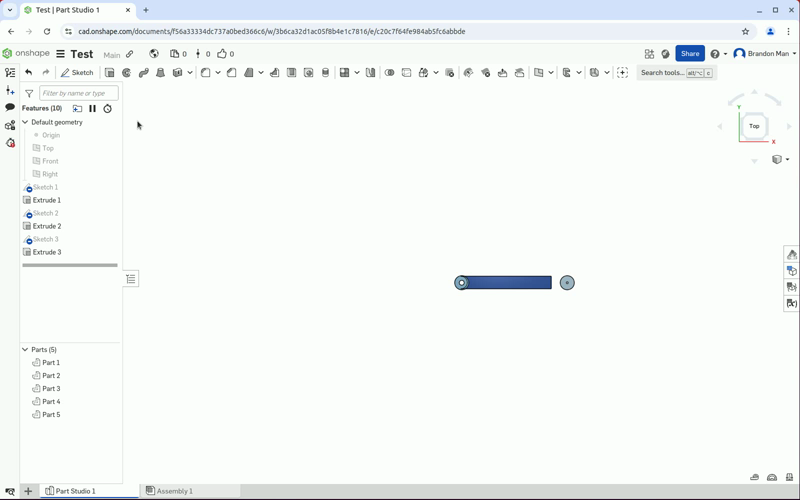
key(shift+h)
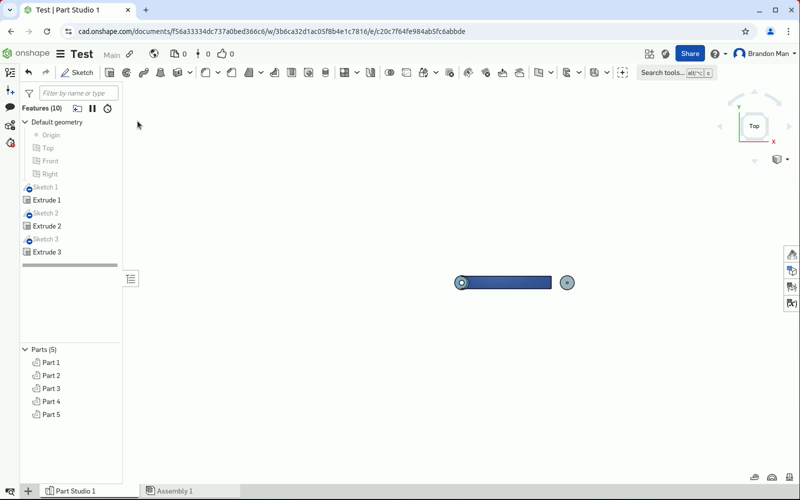
mouse_move(73, 189)
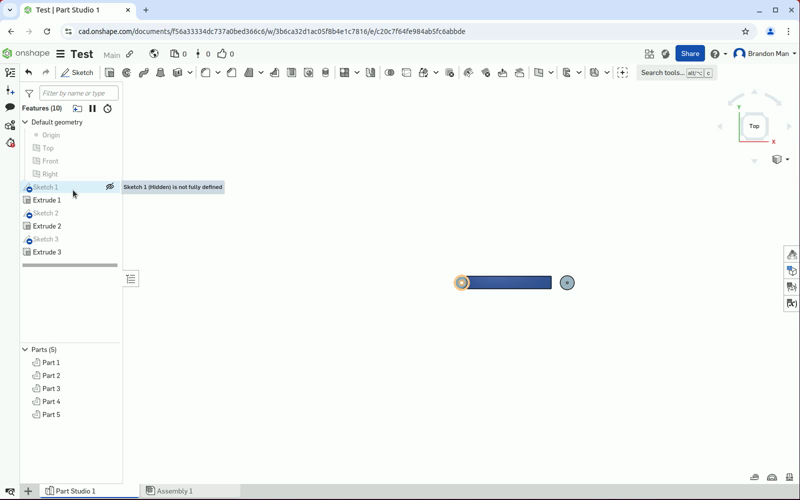
click(73, 189)
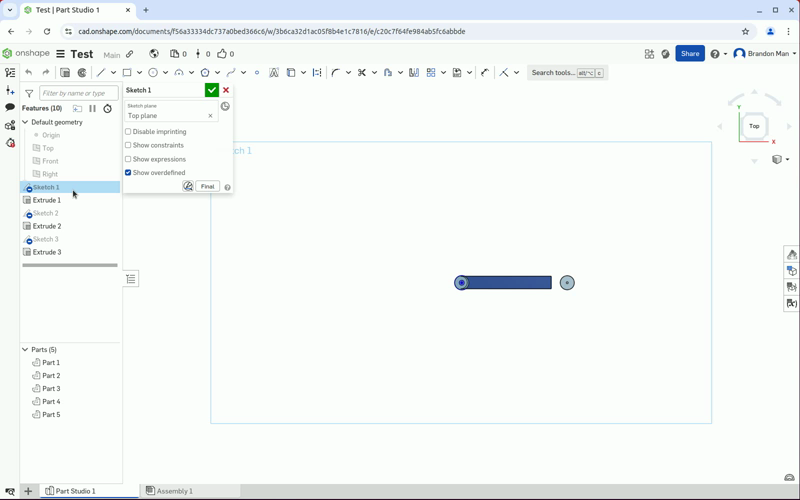
mouse_move(229, 92)
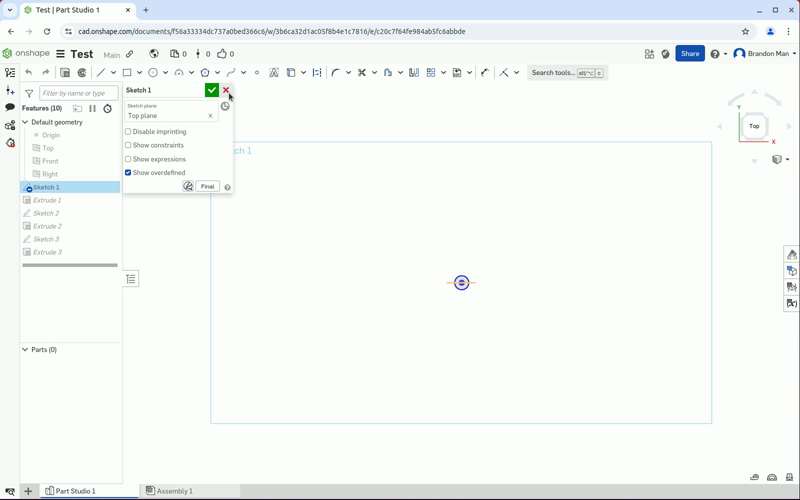
click(229, 92)
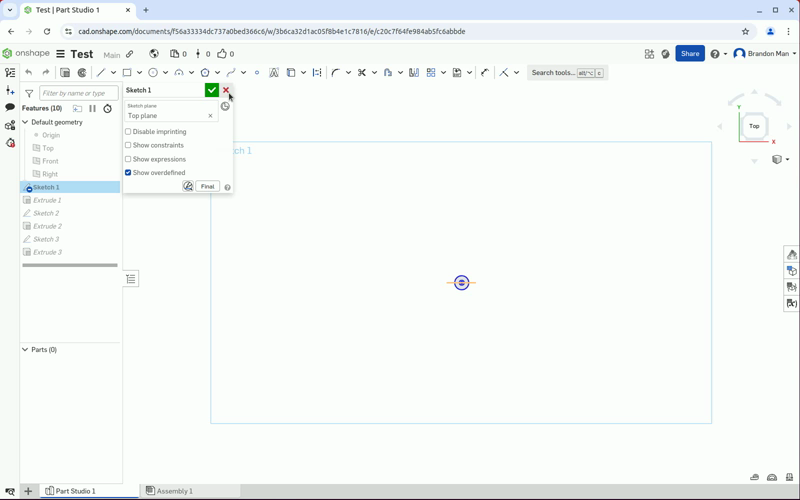
key(shift+s)
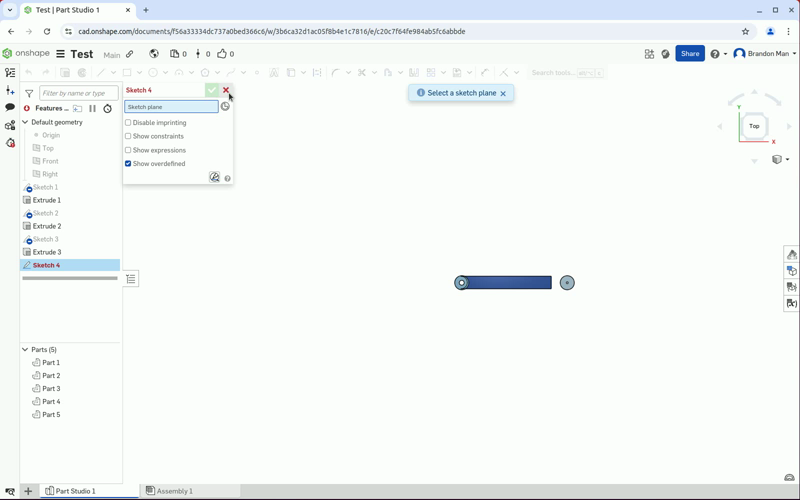
mouse_move(73, 150)
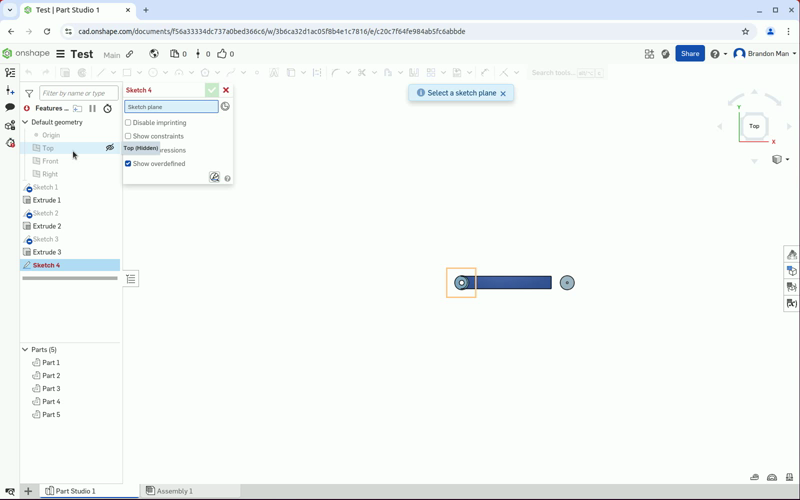
click(73, 150)
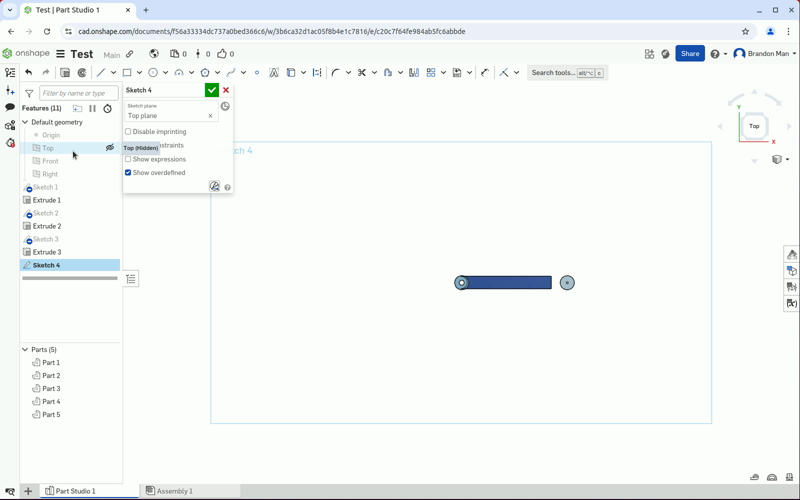
mouse_move(73, 352)
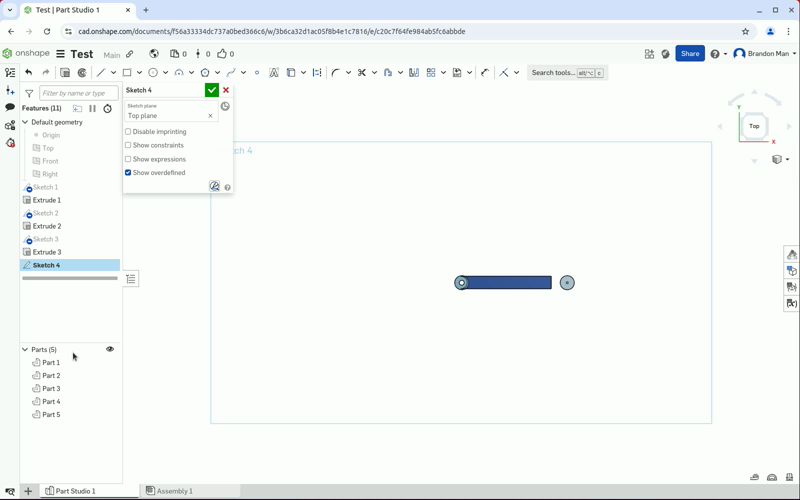
key(y)
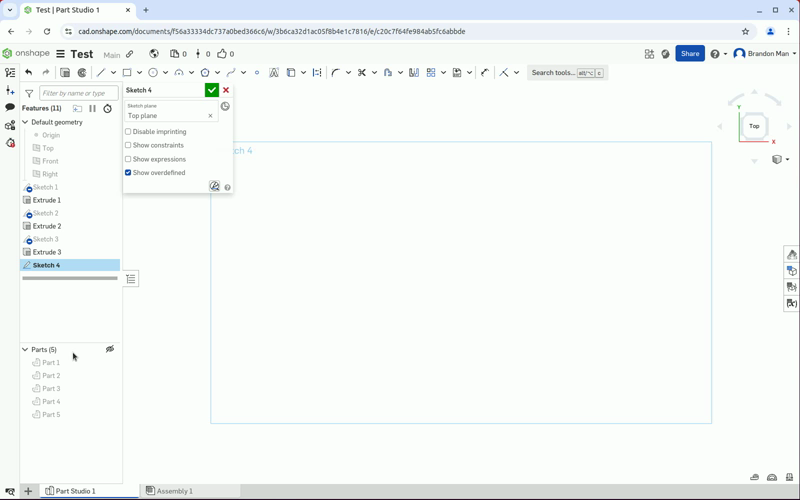
key(l)
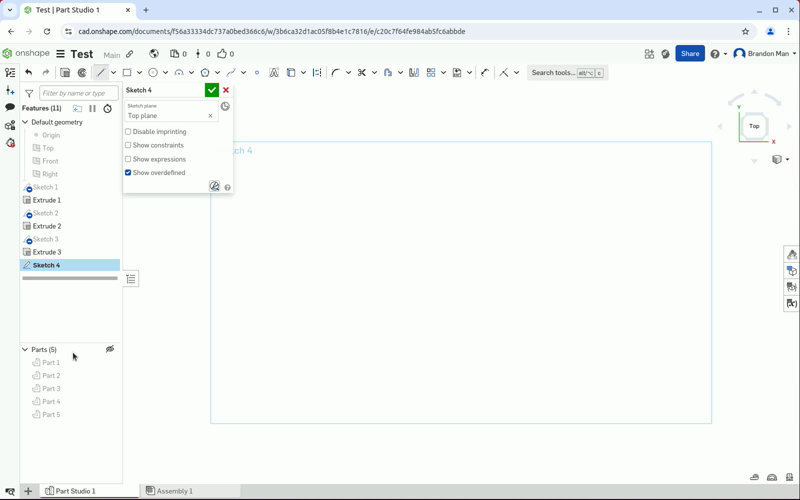
key_down(shift)
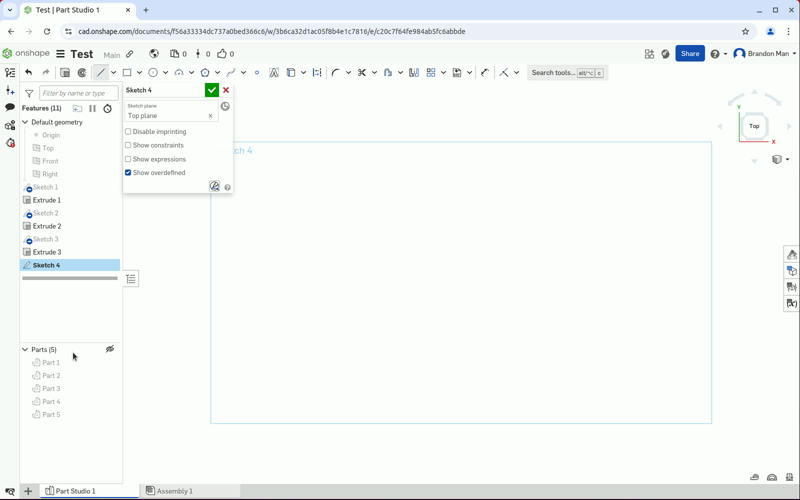
mouse_move(551, 288)
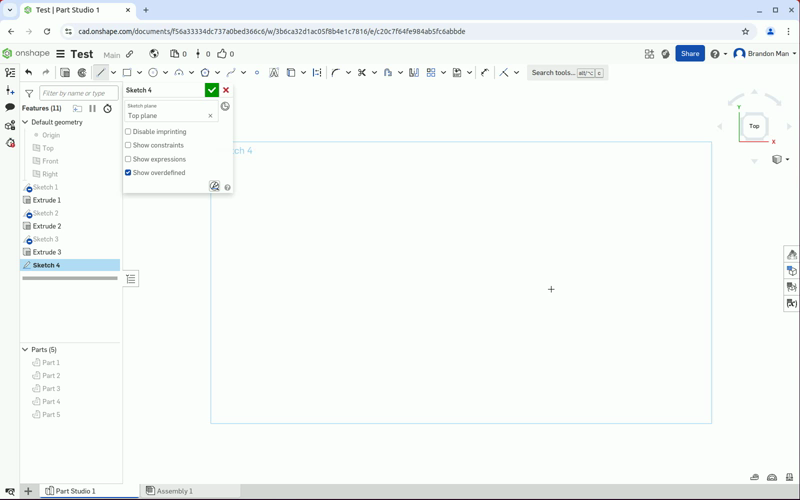
click(551, 288)
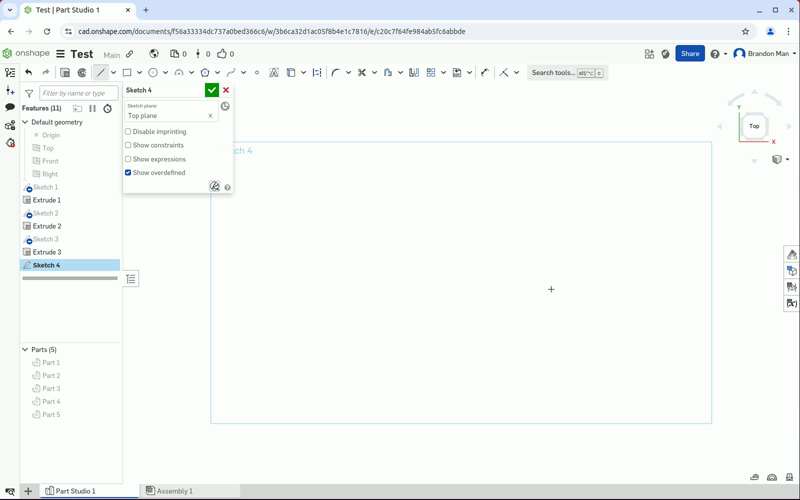
key_up(shift)
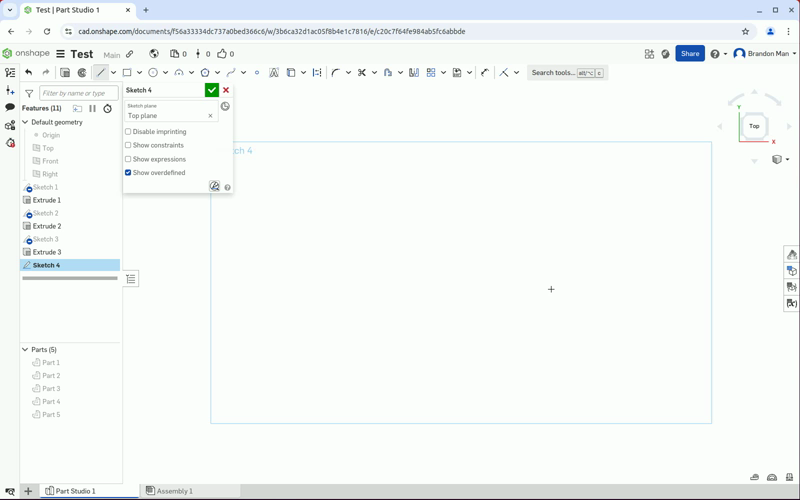
key_down(shift)
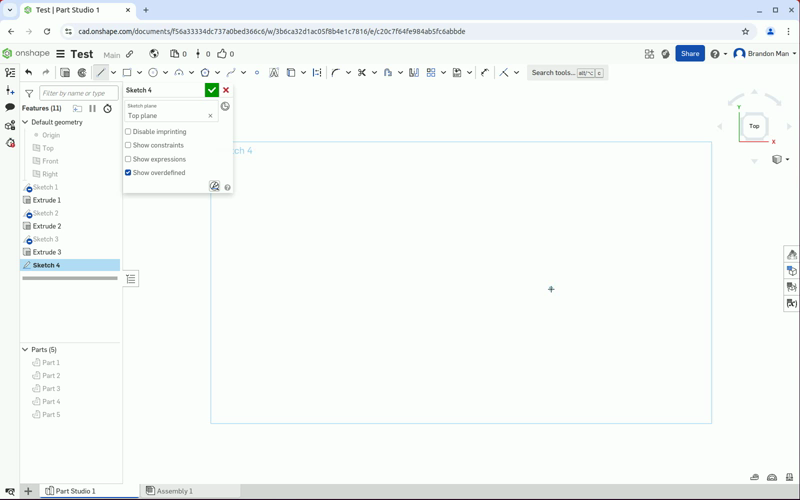
mouse_move(581, 288)
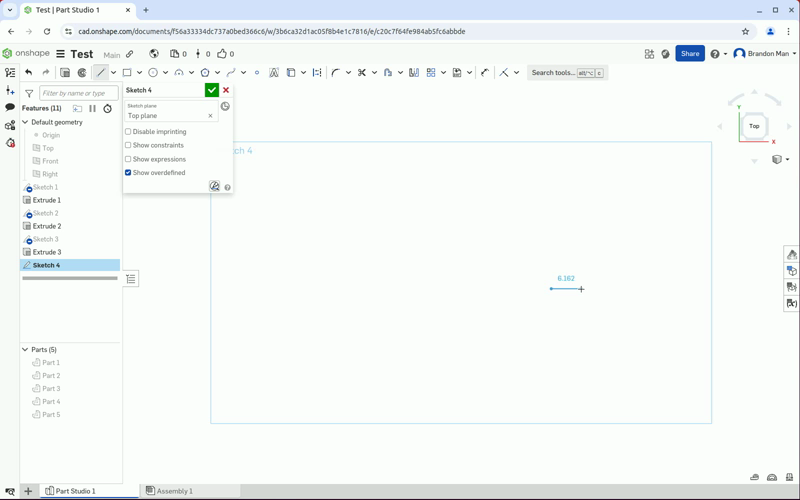
mouse_move(568, 288)
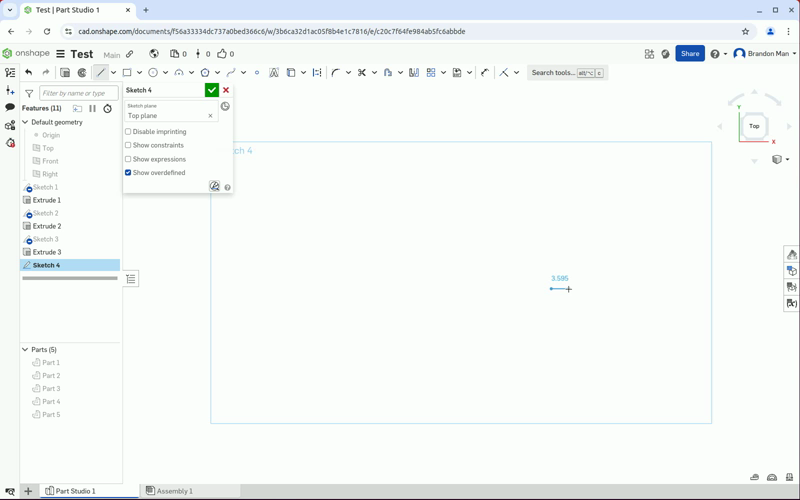
click(568, 288)
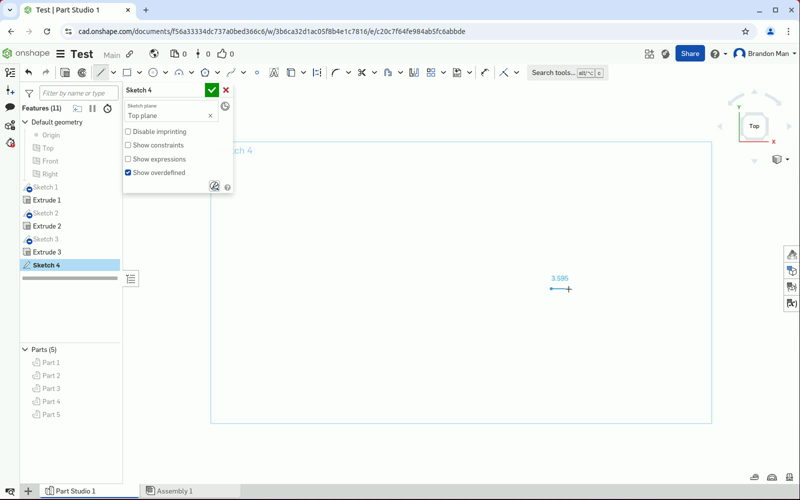
key_up(shift)
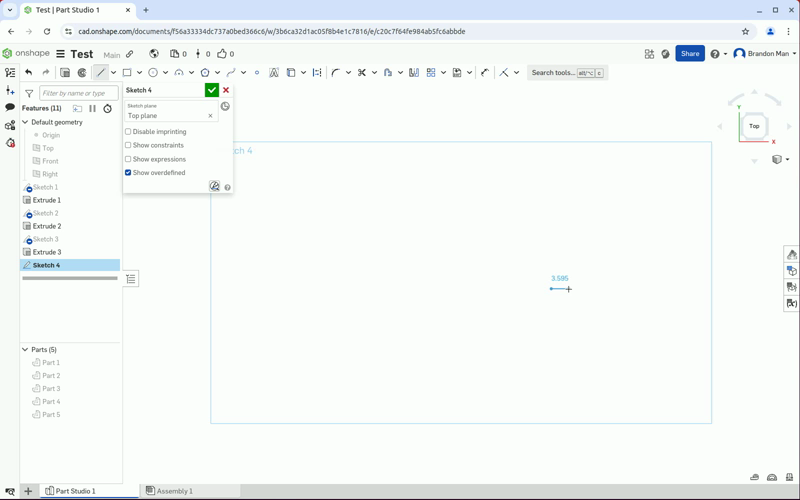
key(esc)
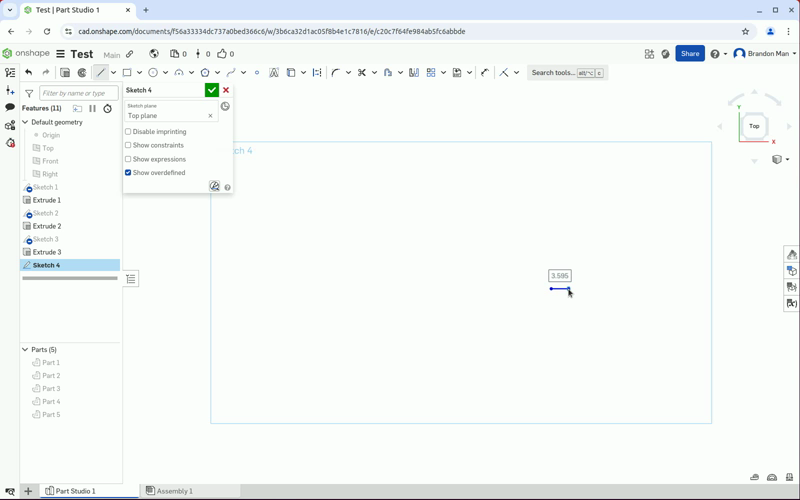
key(a)
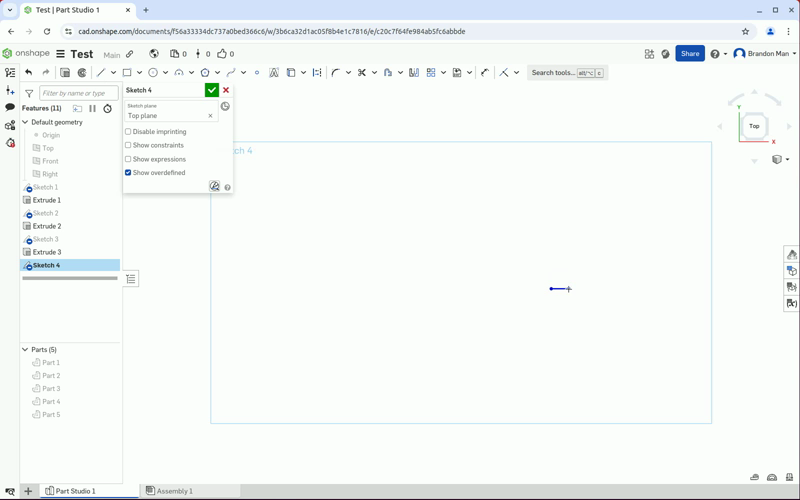
mouse_move(568, 288)
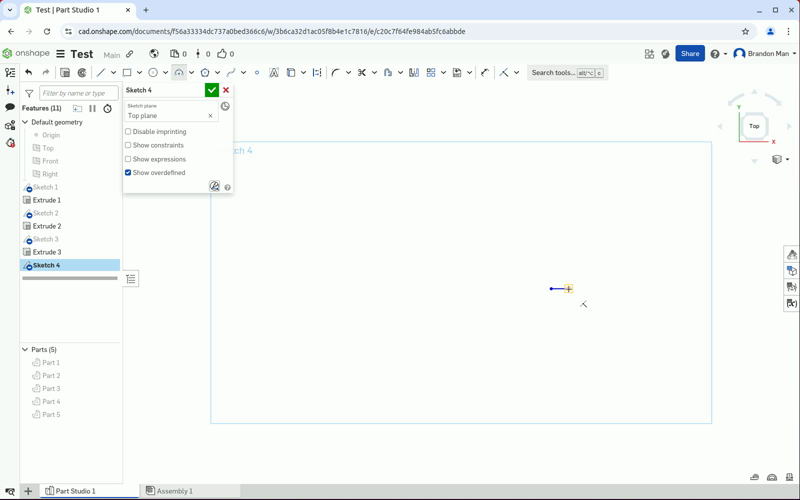
click(568, 288)
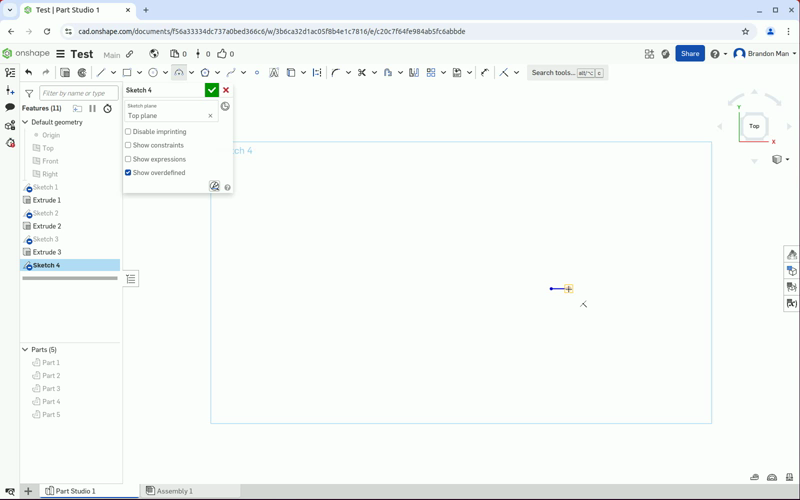
key_down(shift)
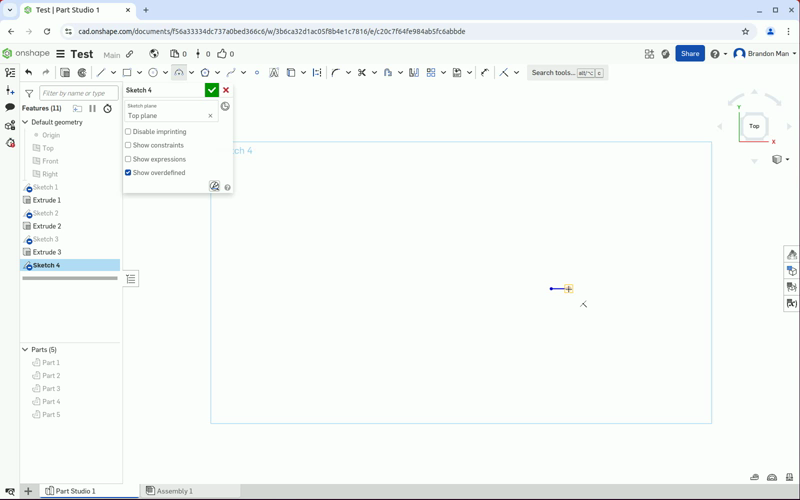
mouse_move(568, 275)
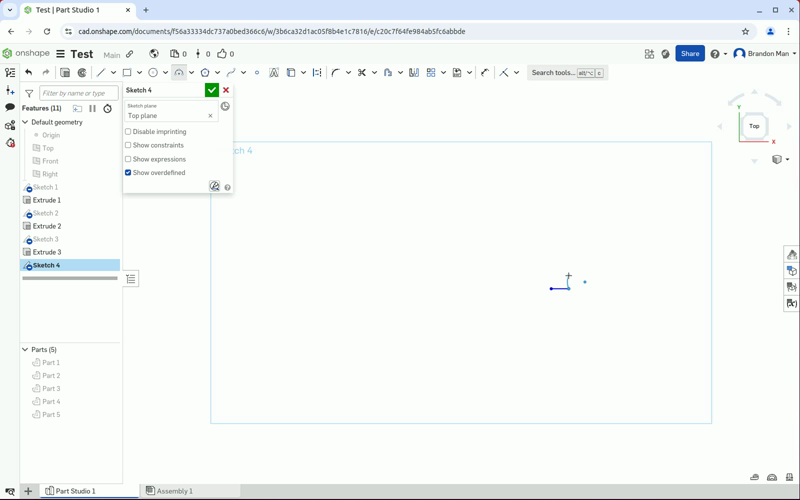
click(568, 275)
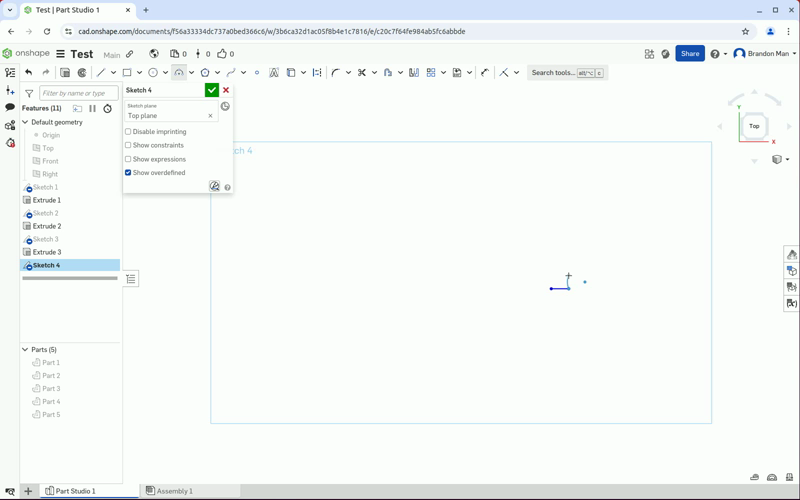
mouse_move(561, 282)
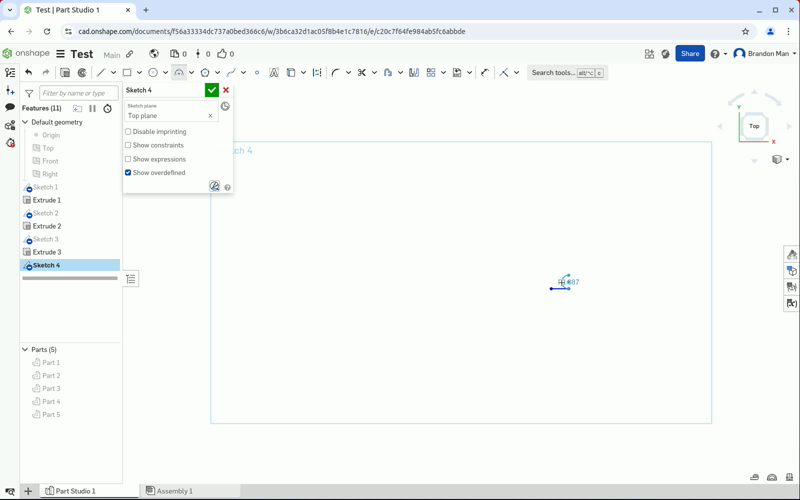
click(561, 282)
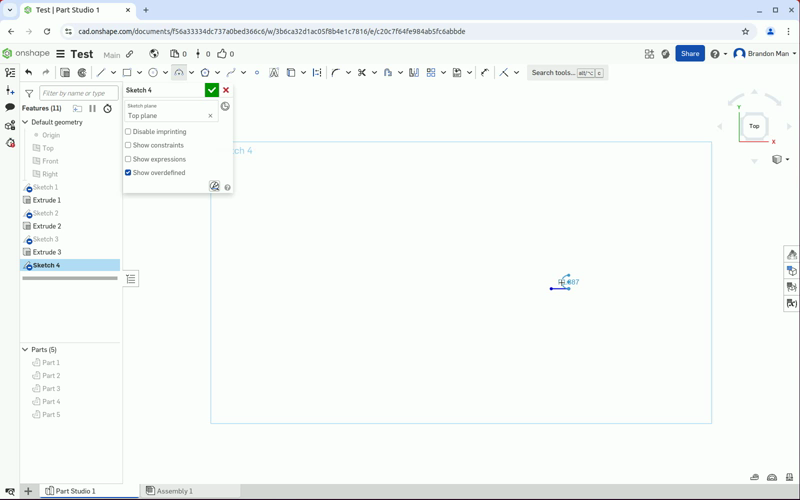
key_up(shift)
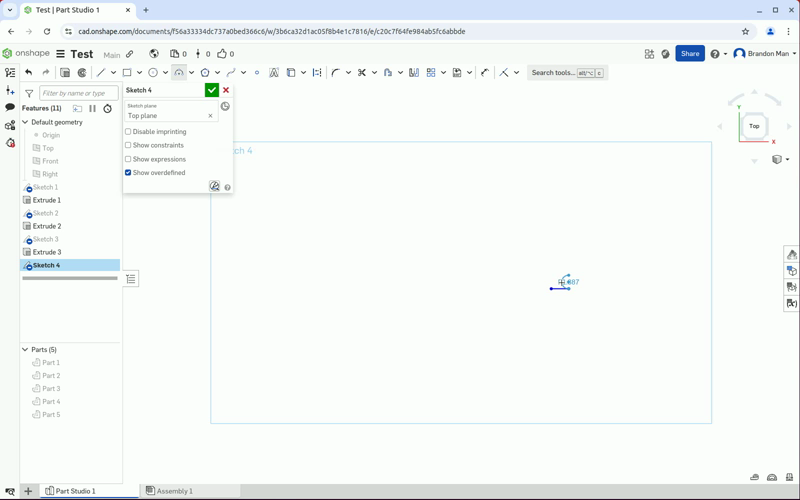
key(esc)
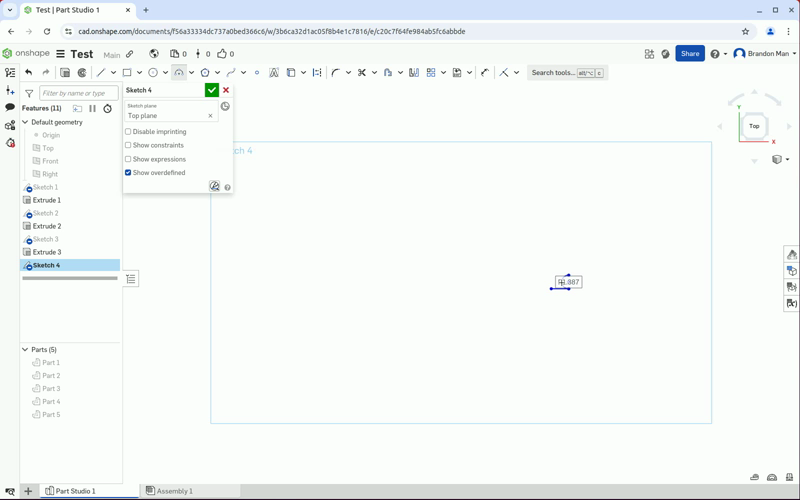
key(l)
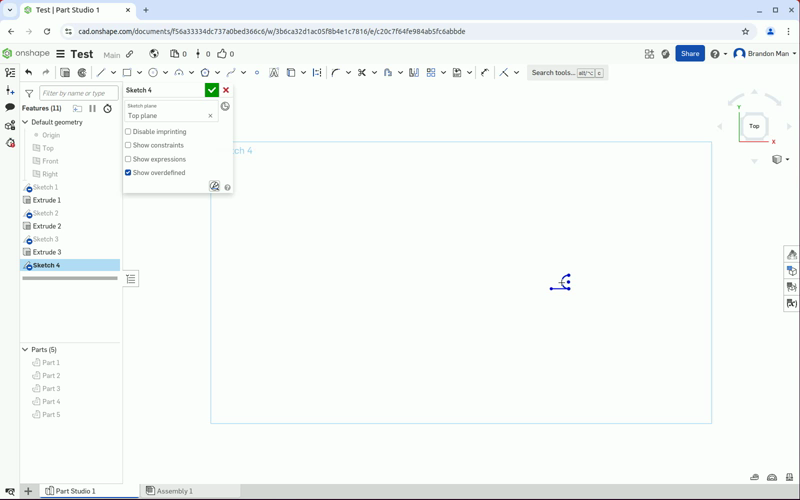
mouse_move(568, 275)
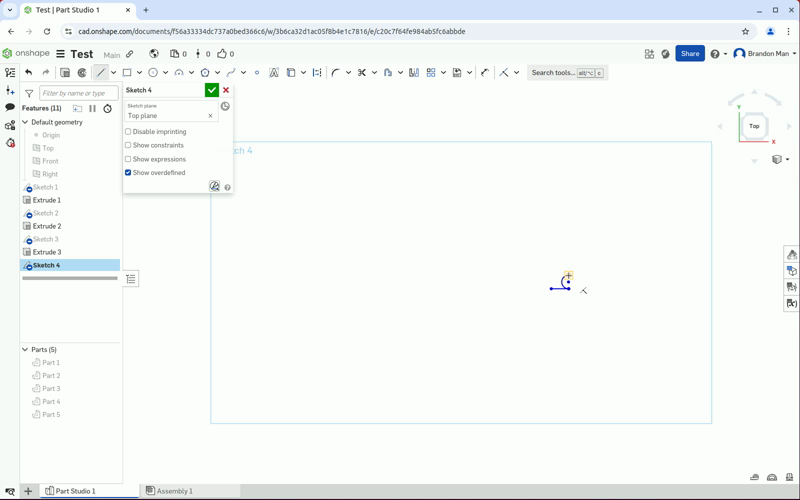
click(568, 275)
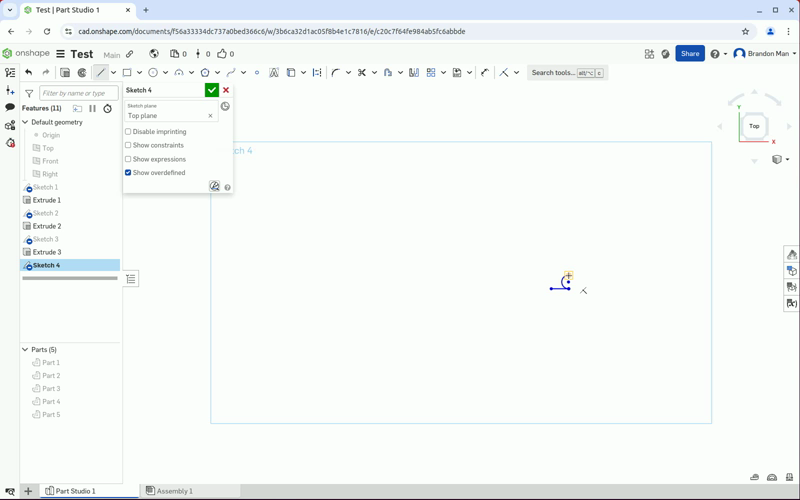
key_down(shift)
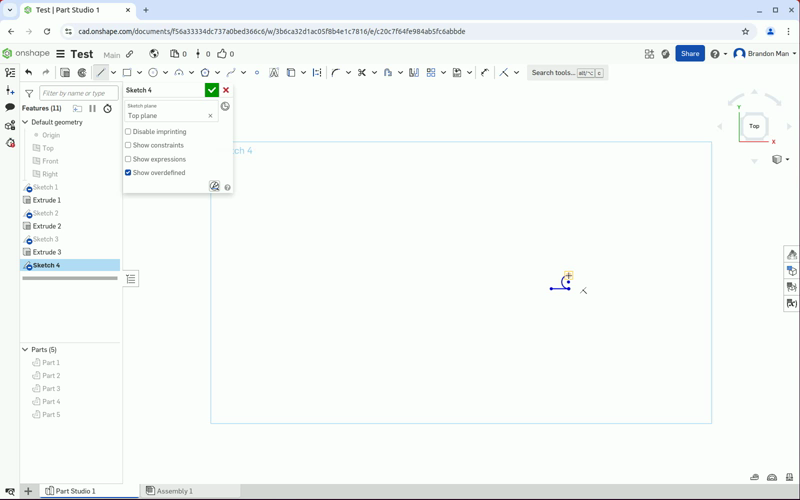
mouse_move(589, 275)
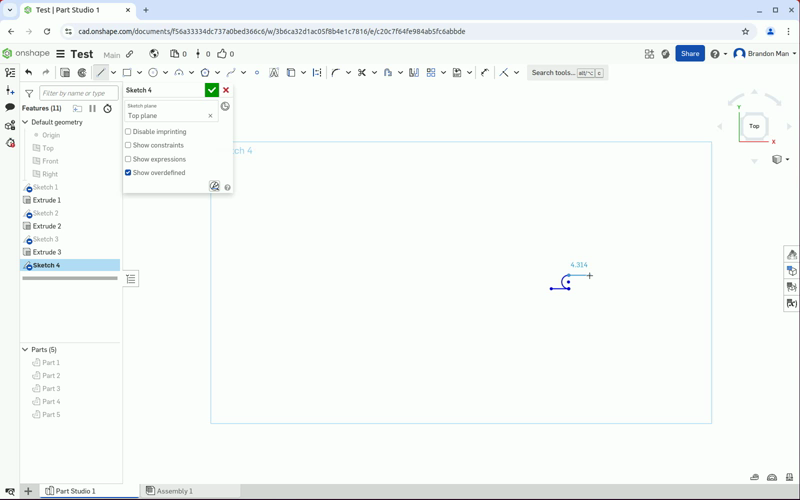
mouse_move(551, 275)
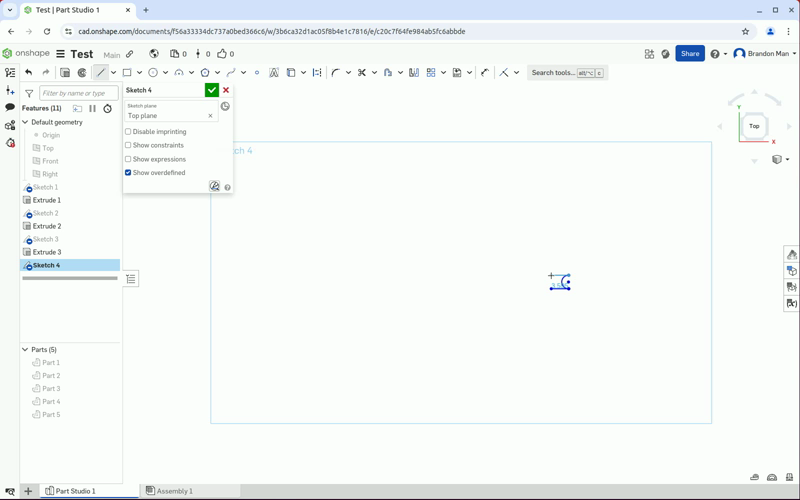
click(551, 275)
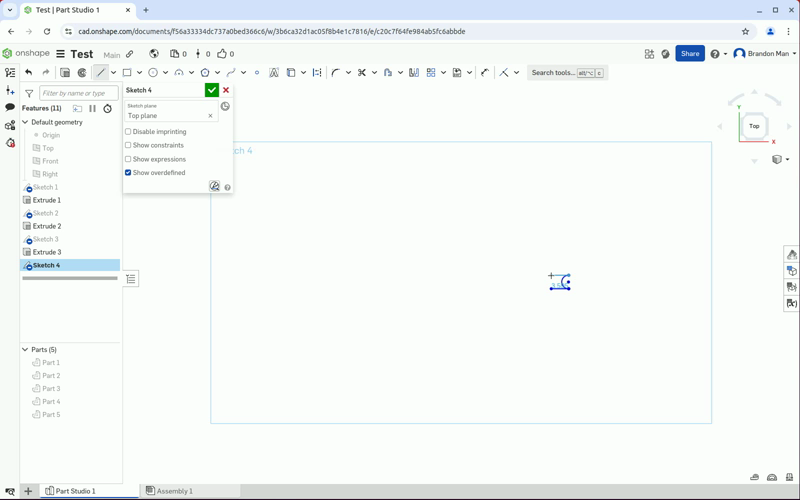
key_up(shift)
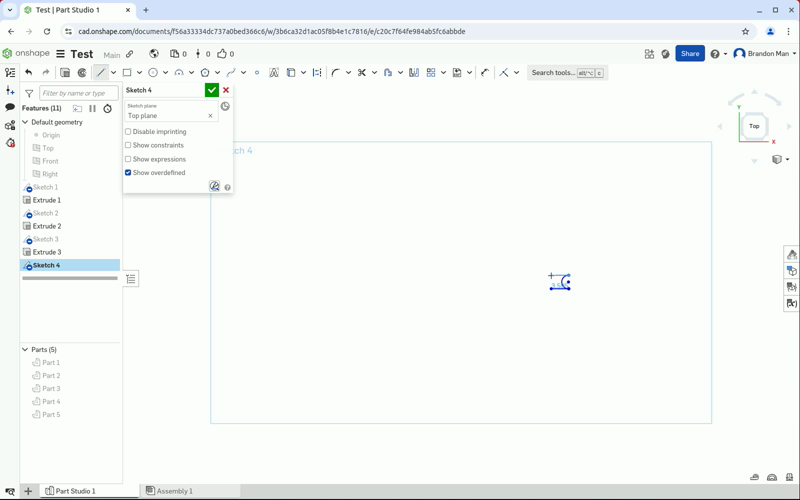
mouse_move(581, 275)
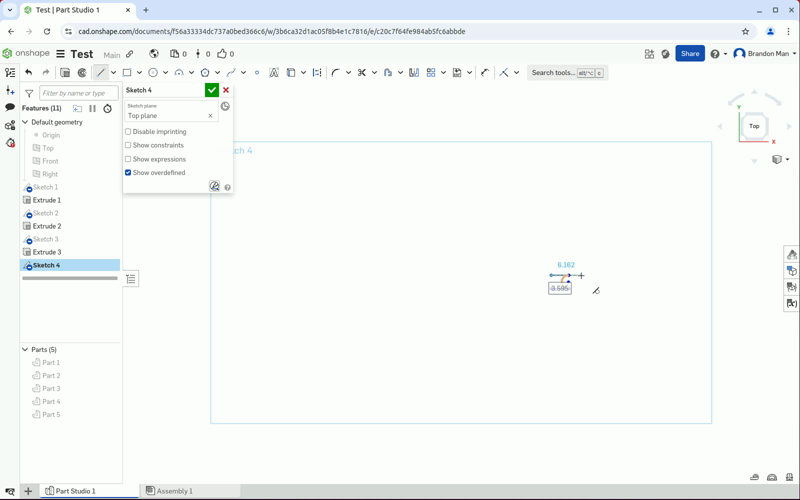
key_down(shift)
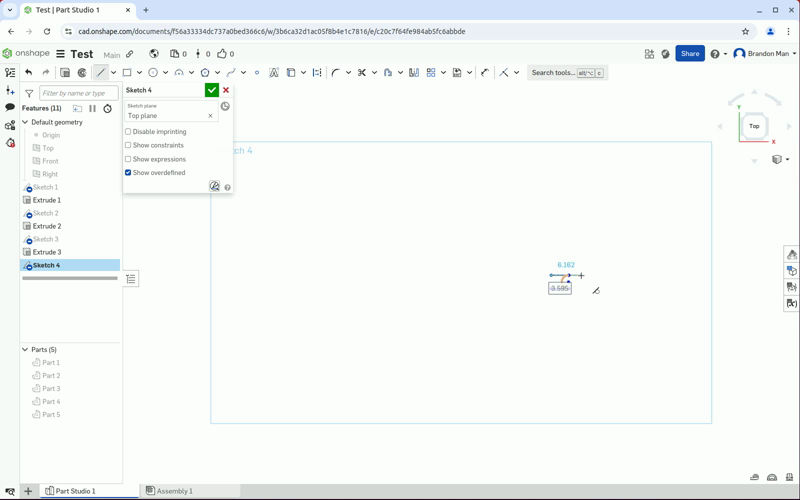
mouse_move(551, 288)
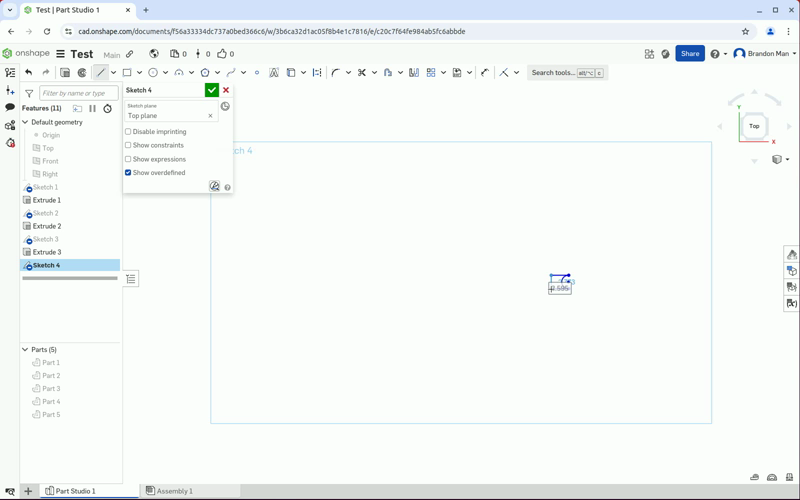
key_up(shift)
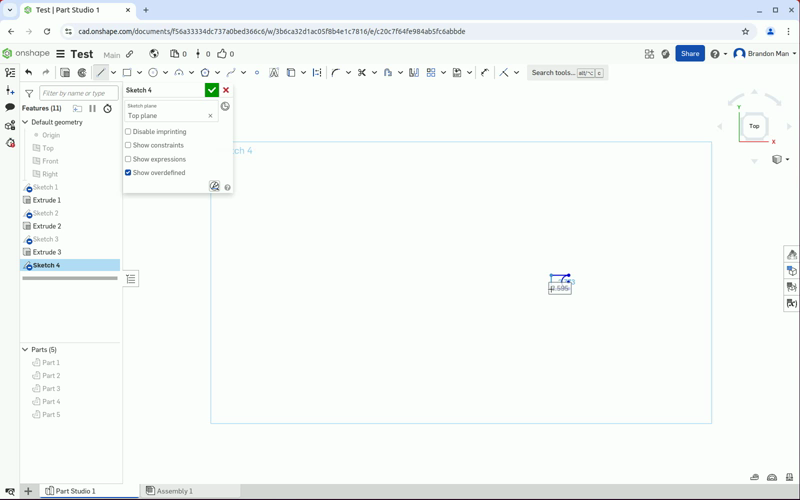
click(551, 288)
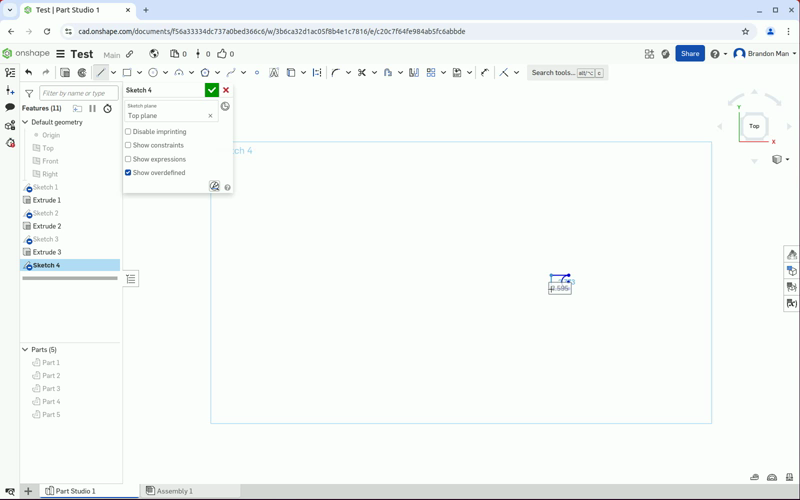
key(esc)
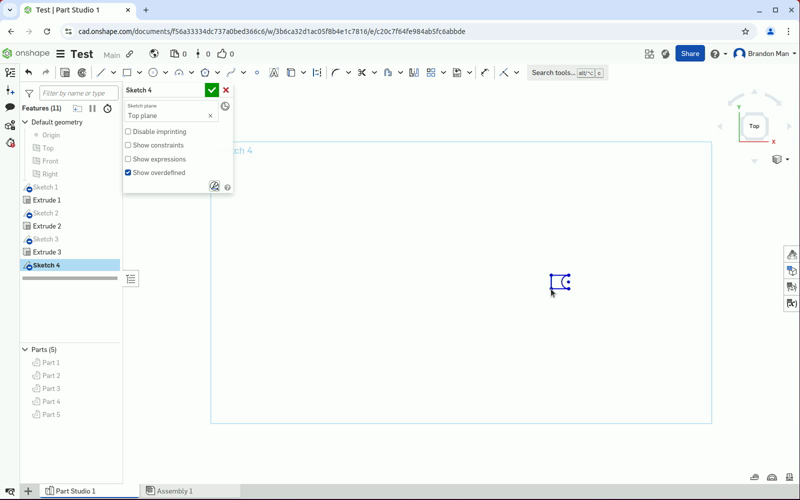
mouse_move(561, 285)
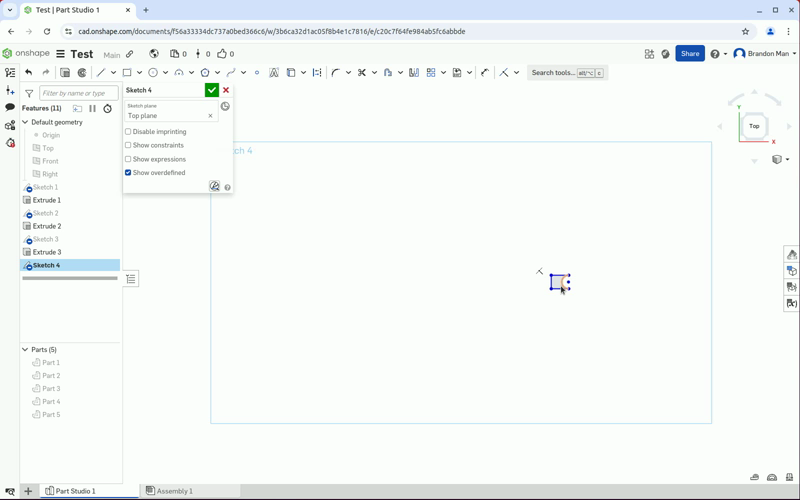
scroll(6)
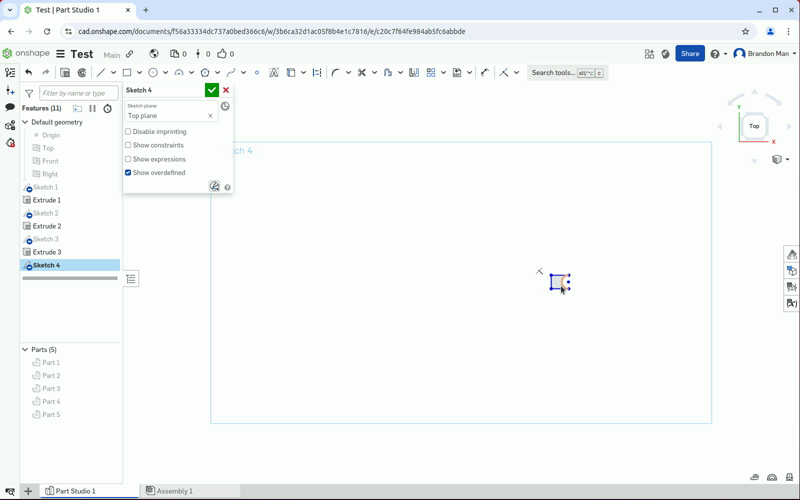
scroll(6)
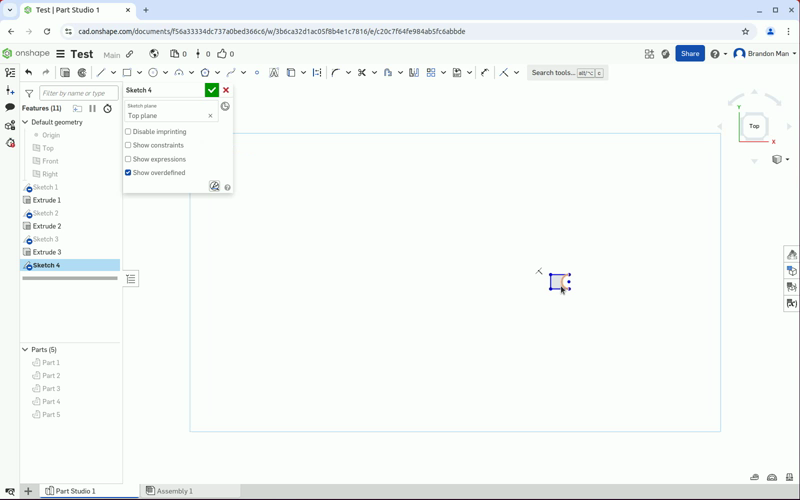
scroll(6)
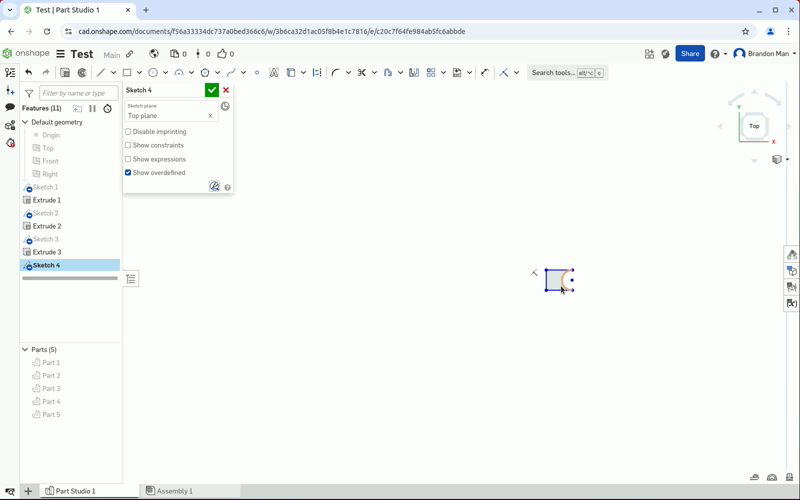
scroll(6)
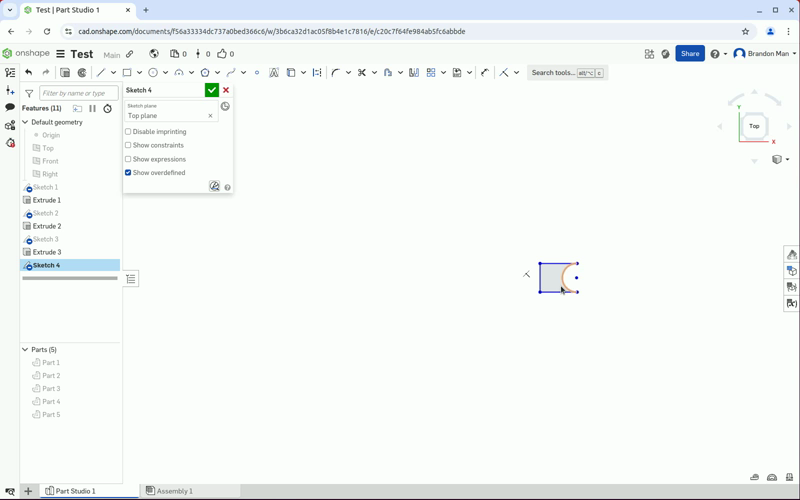
scroll(6)
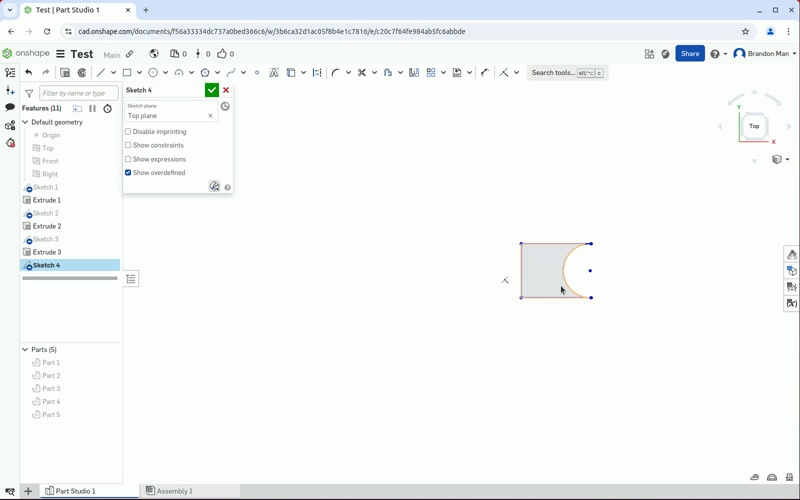
scroll(6)
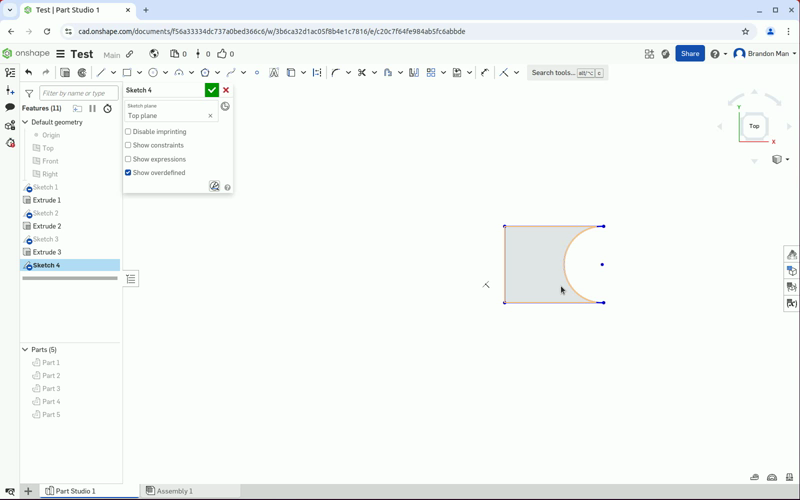
scroll(6)
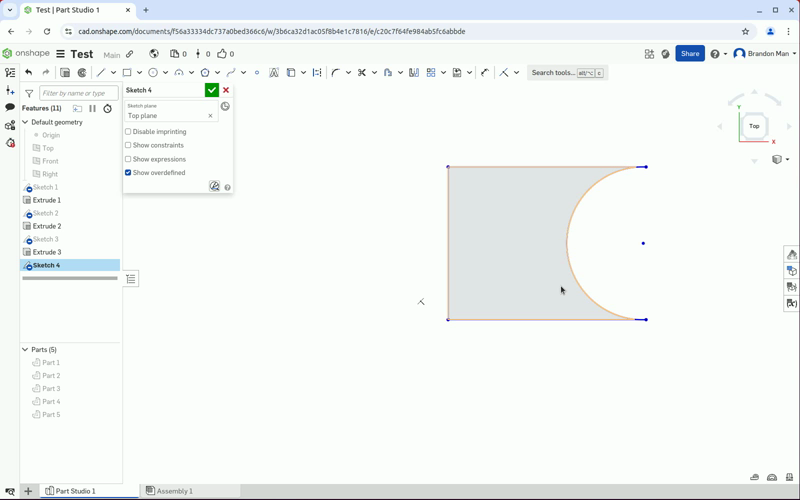
click(561, 285)
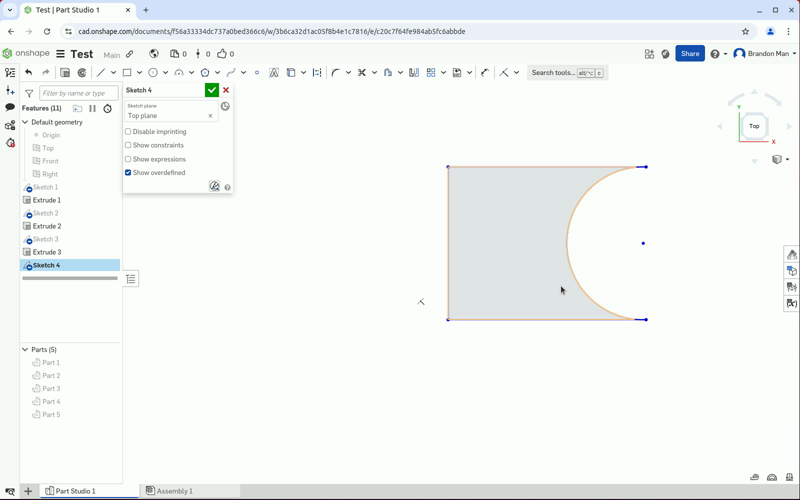
scroll(-6)
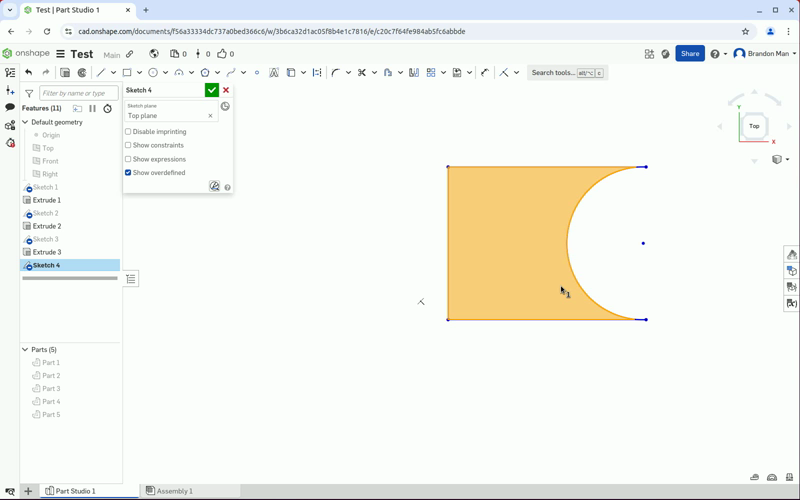
scroll(-6)
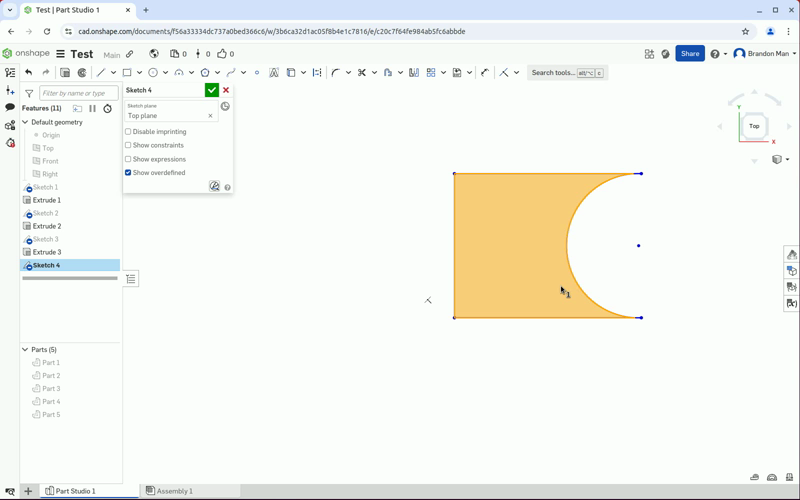
scroll(-6)
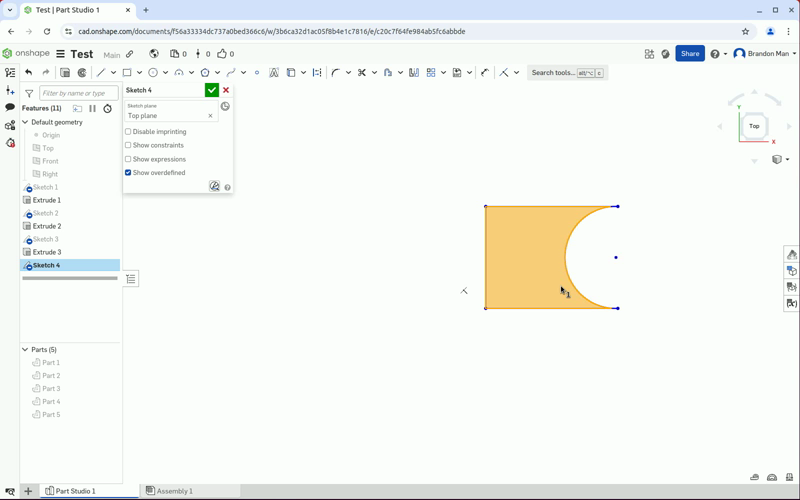
scroll(-6)
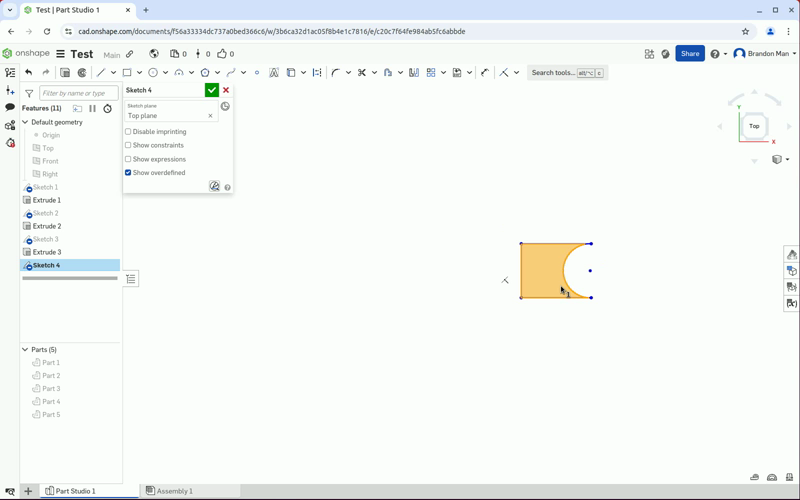
scroll(-6)
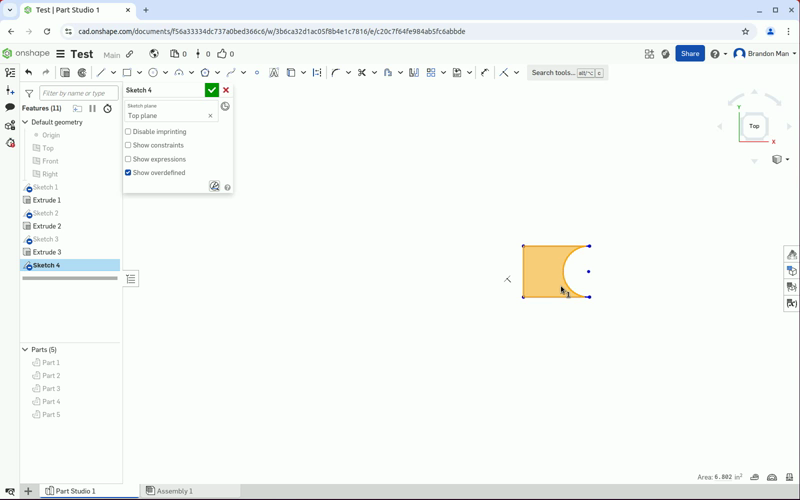
scroll(-6)
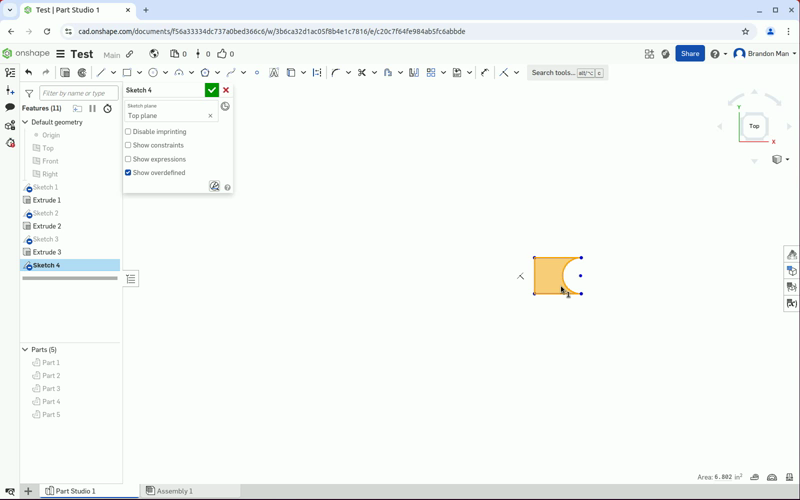
scroll(-6)
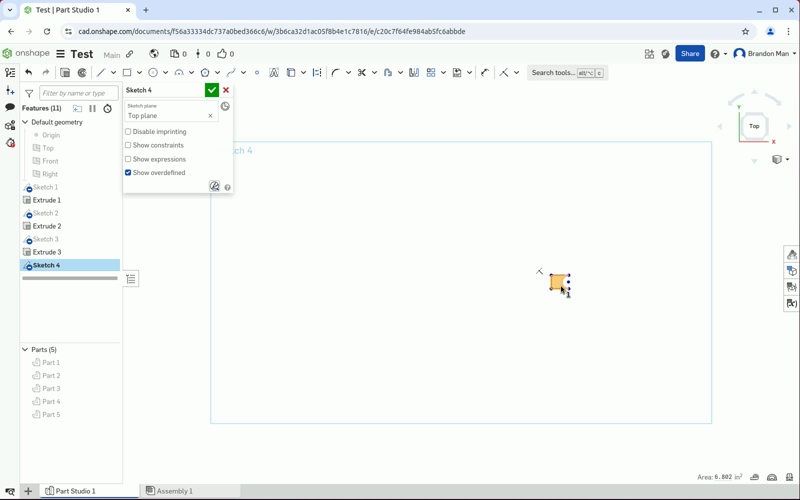
mouse_move(73, 352)
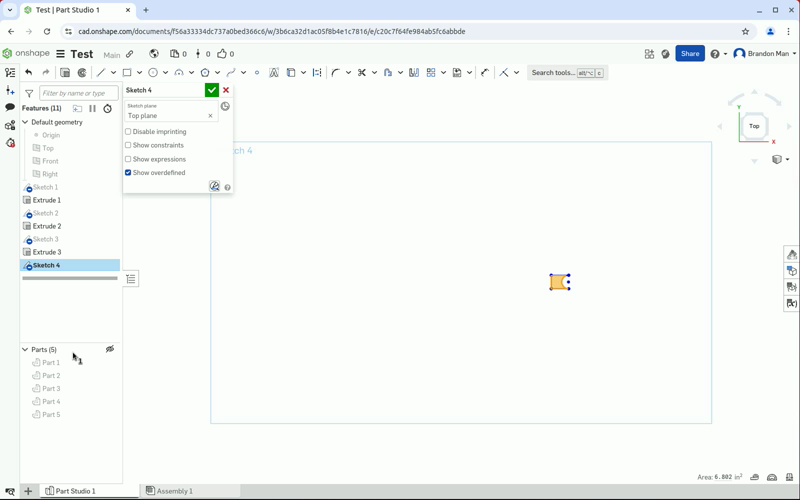
key(shift+y)
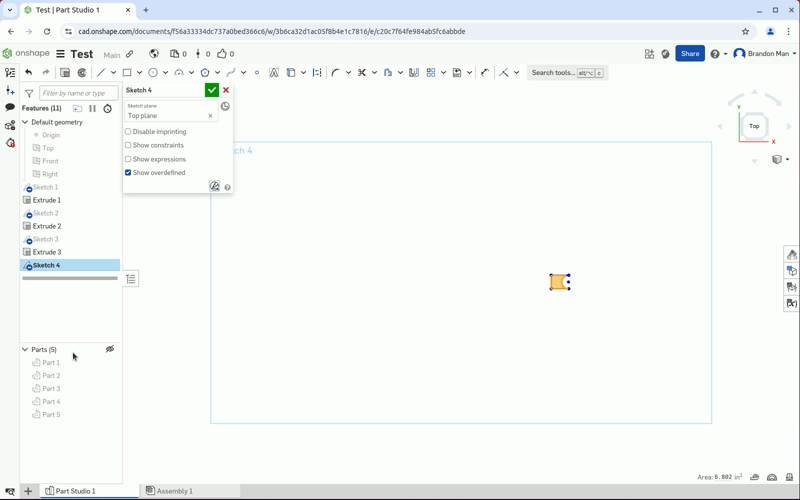
key(shift+e)
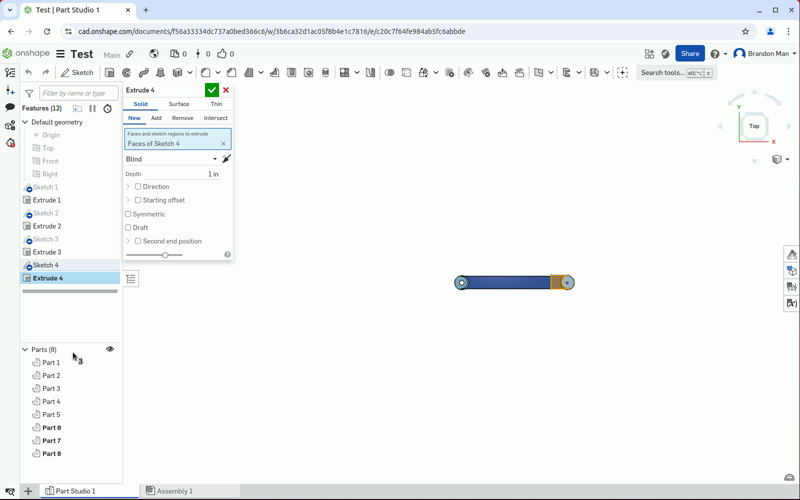
mouse_move(143, 106)
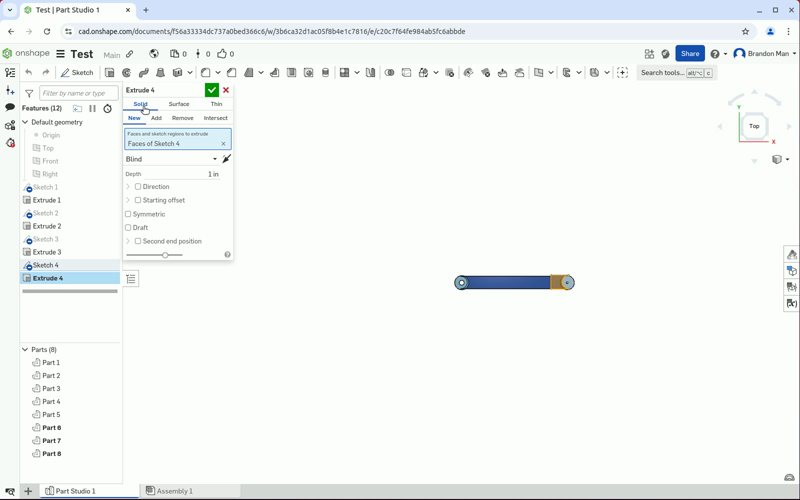
click(143, 106)
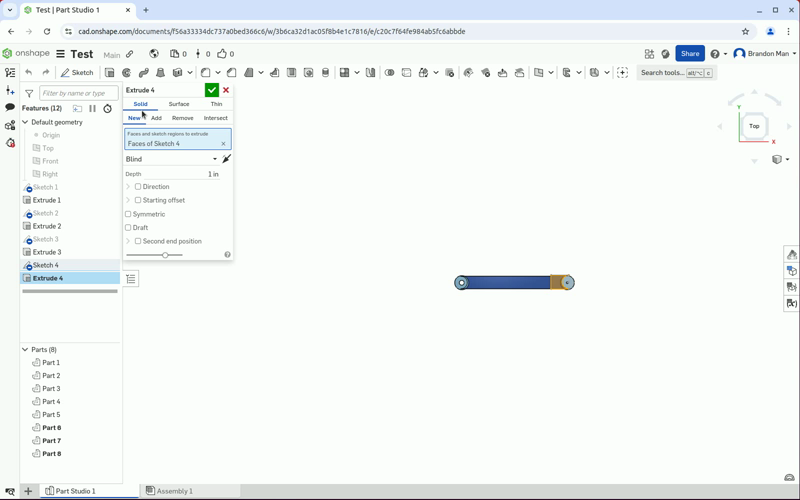
mouse_move(137, 120)
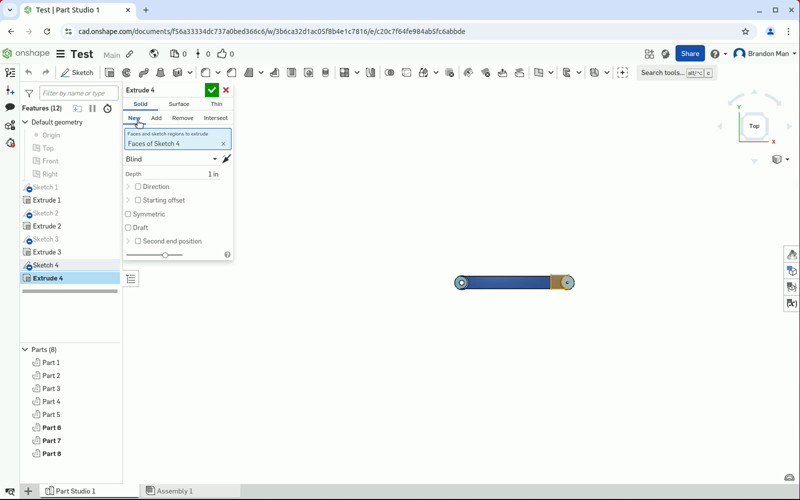
click(137, 120)
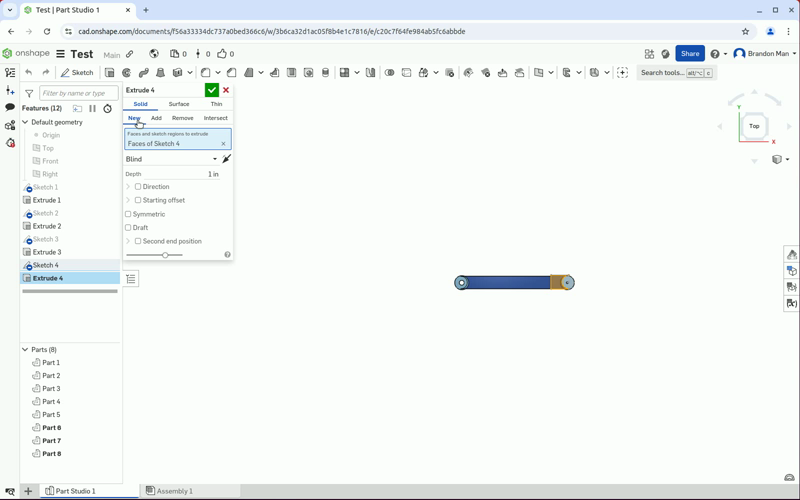
key(tab, 4)
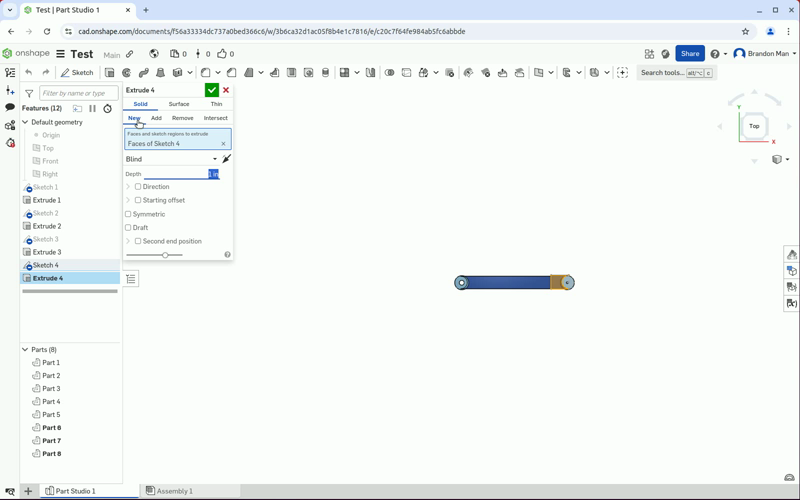
text(0.481)
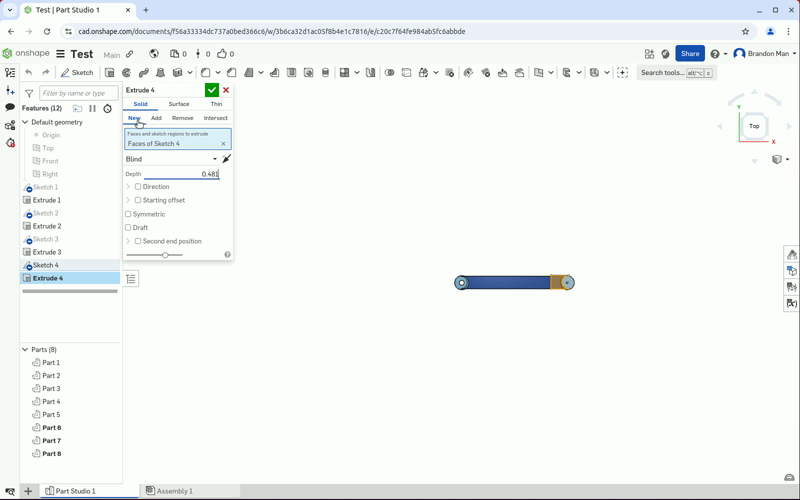
key(enter)
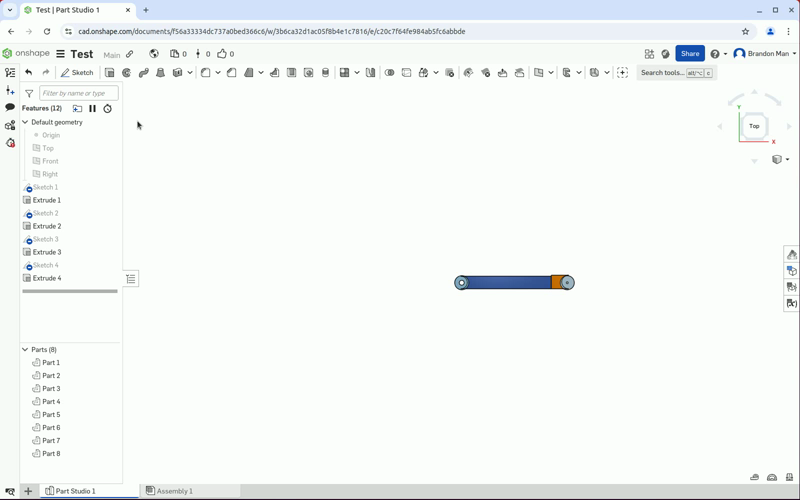
key(shift+h)
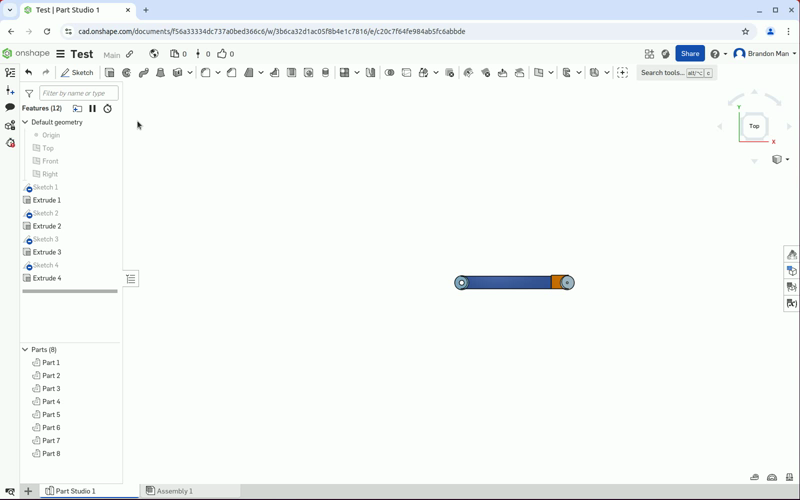
key(shift+h)
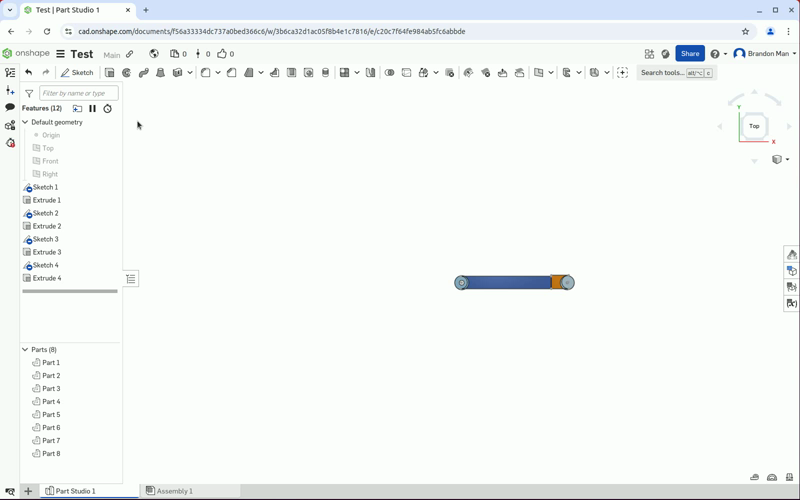
key(shift+7)
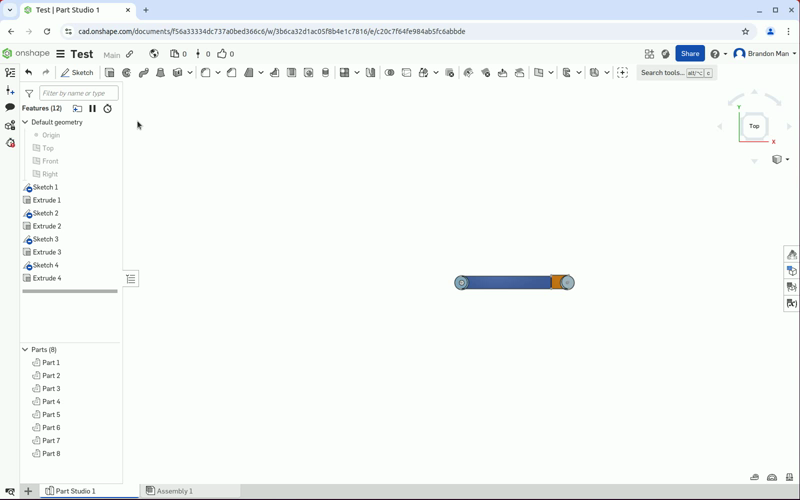
key(up, 3)
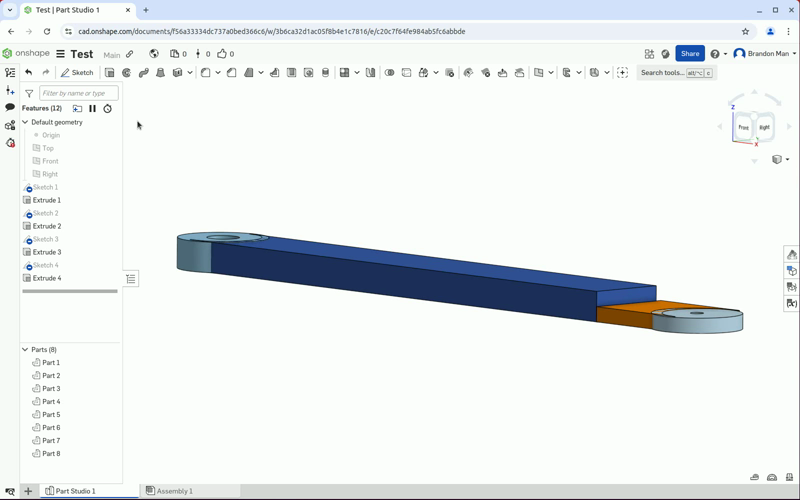
key(left, 3)
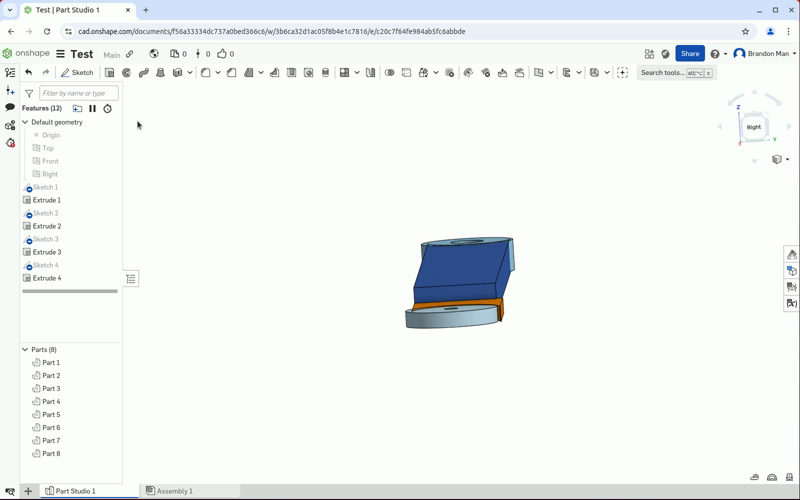
key(right, 3)
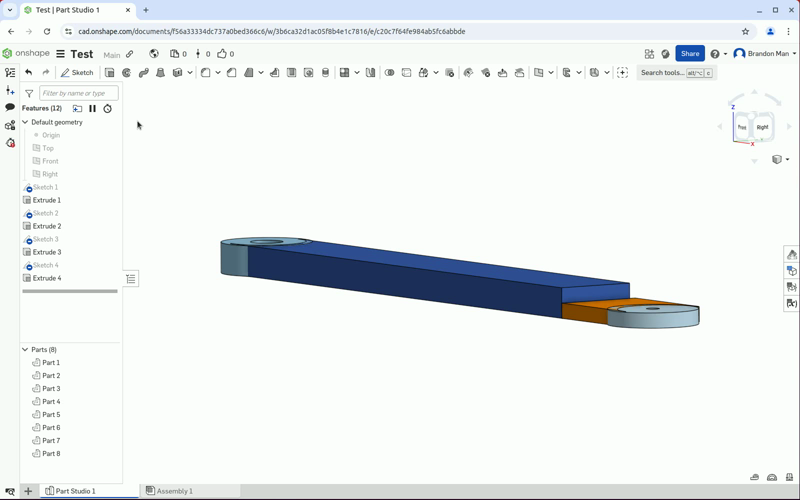
key(down, 3)
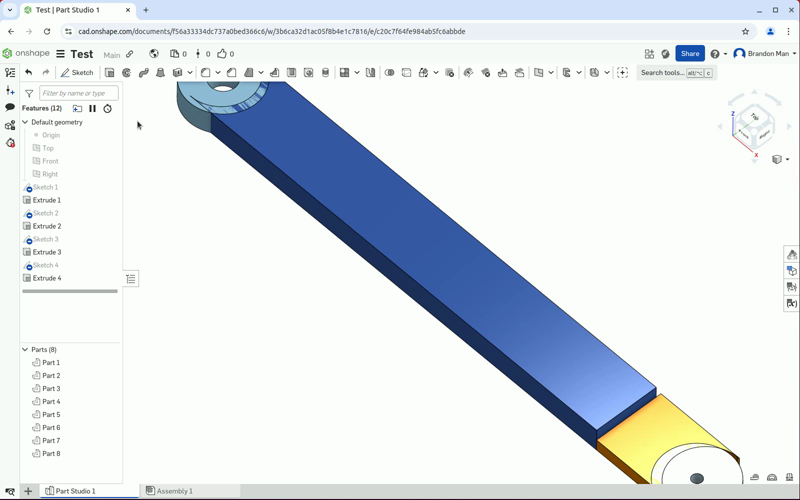
mouse_move(73, 189)
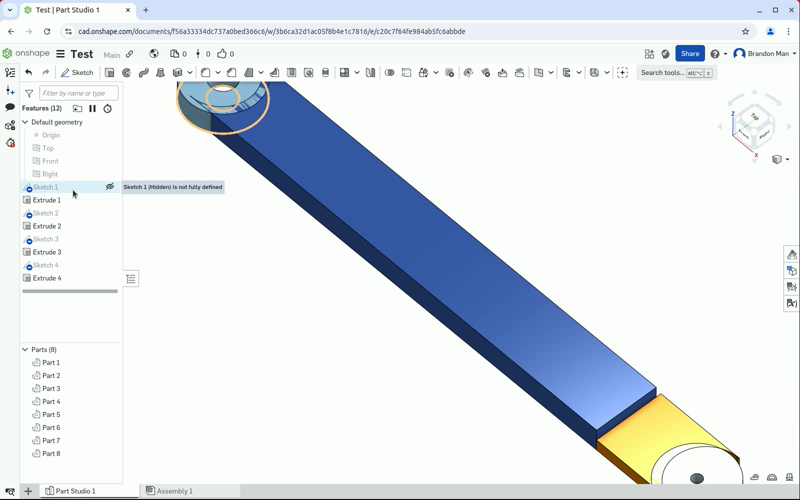
click(73, 189)